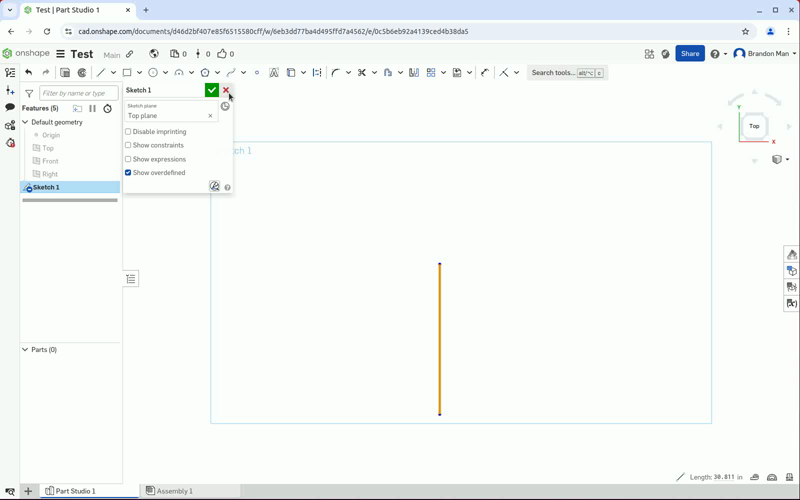
key(shift+h)
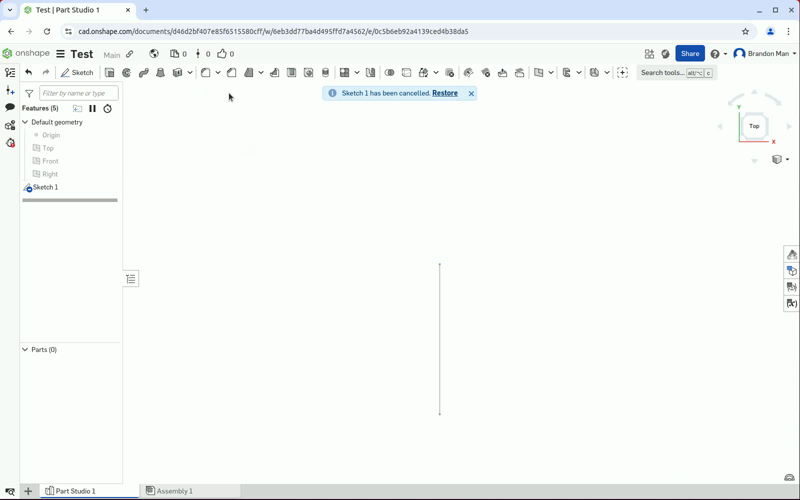
key(shift+s)
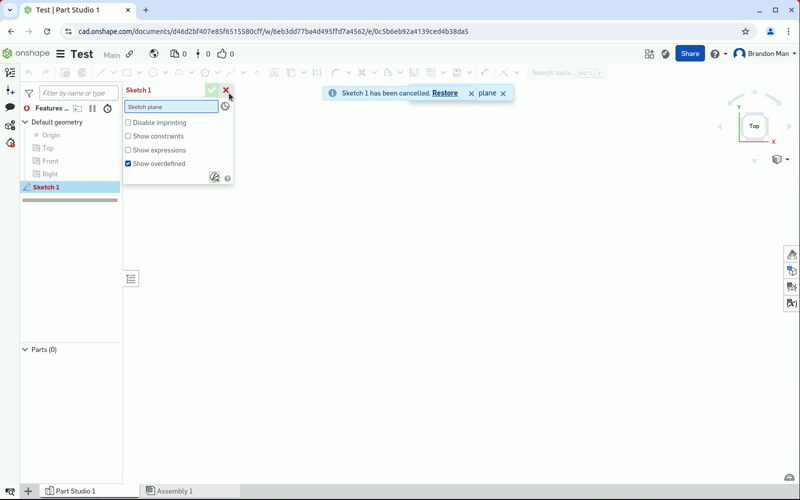
mouse_move(73, 150)
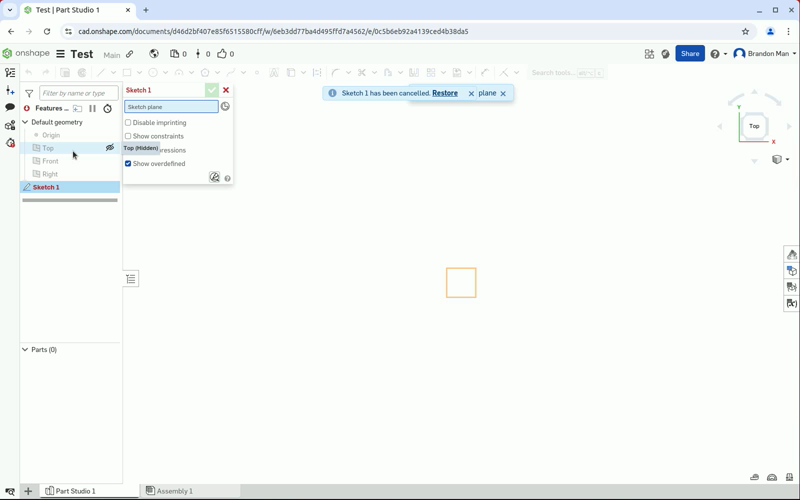
click(73, 150)
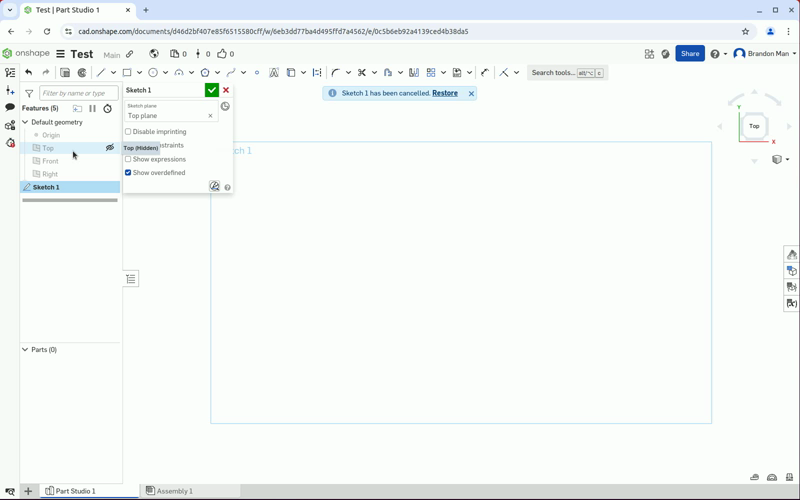
mouse_move(73, 352)
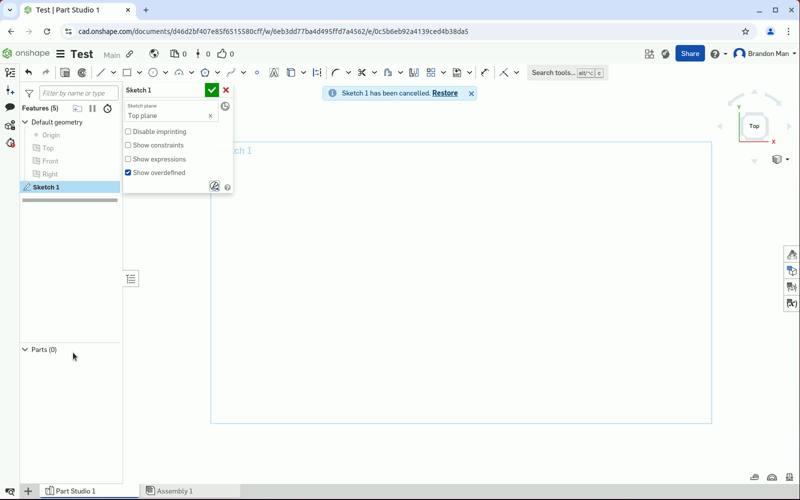
key(y)
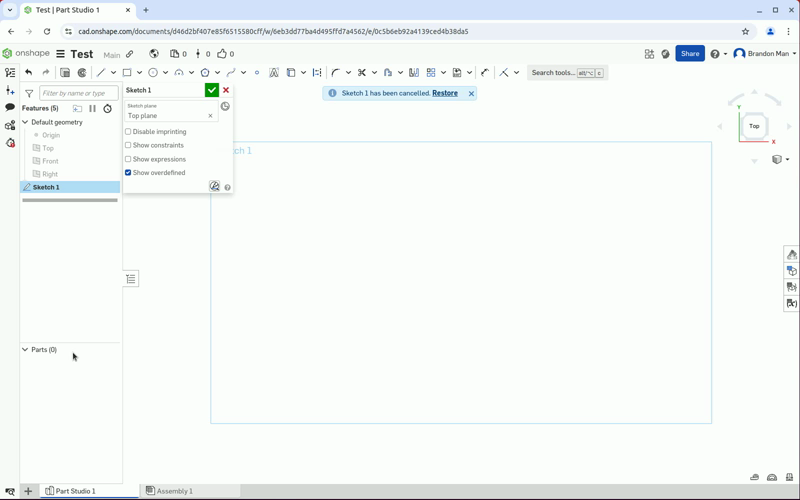
key(a)
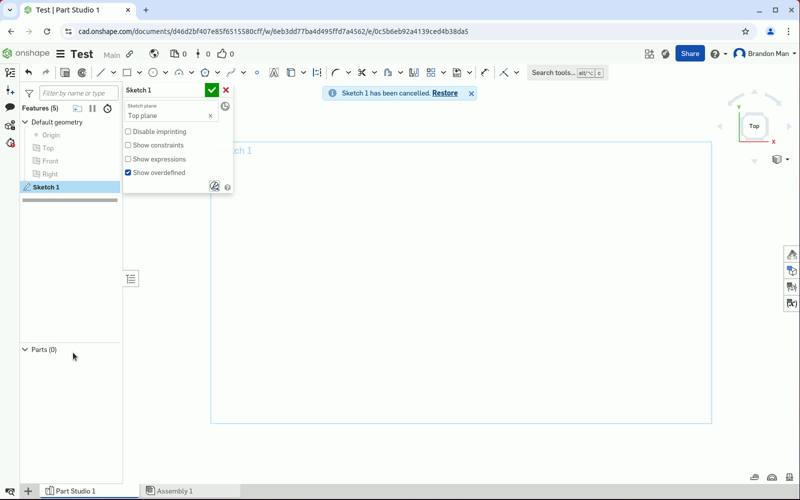
key_down(shift)
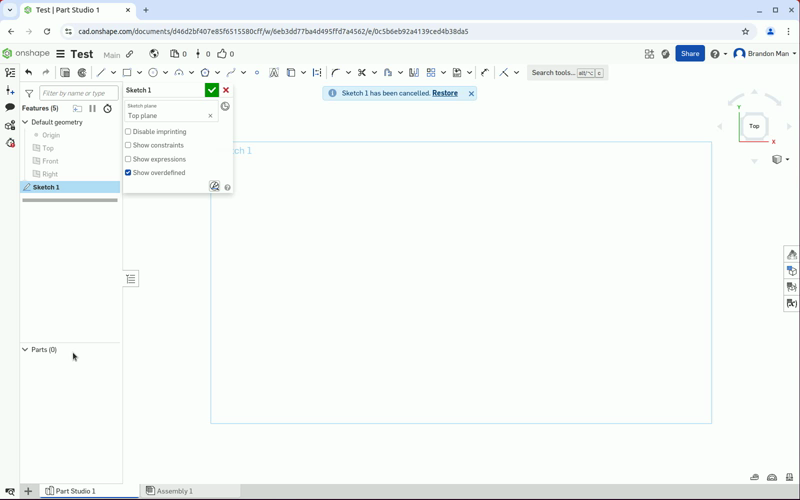
mouse_move(348, 363)
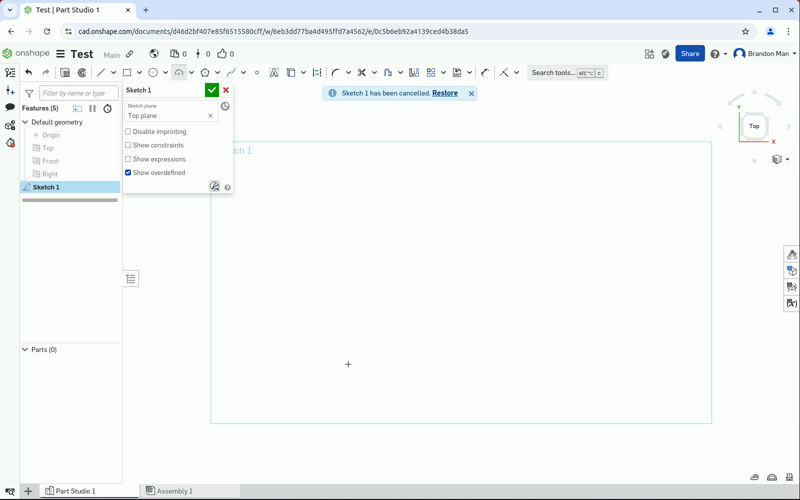
click(348, 363)
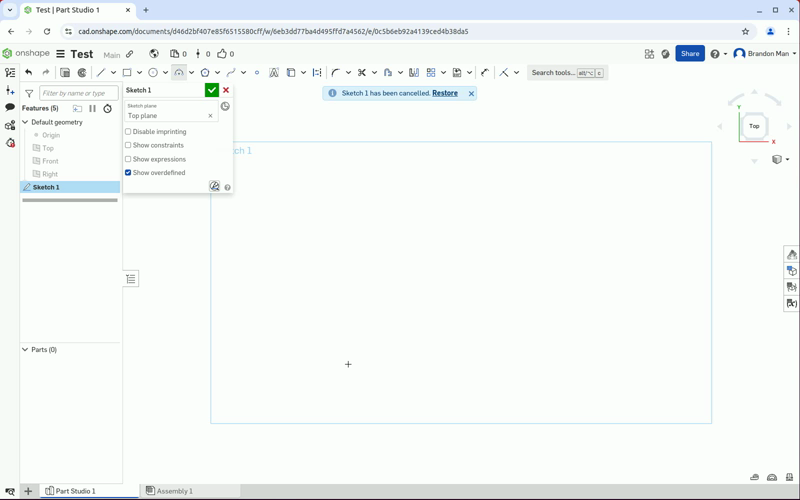
key_up(shift)
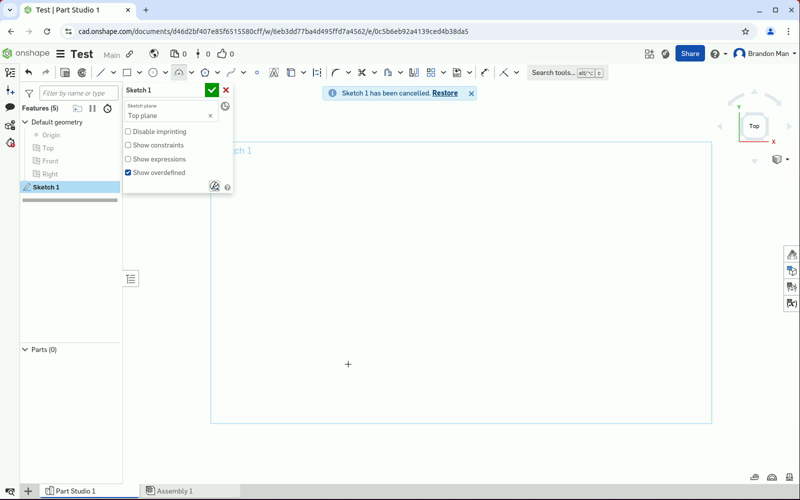
key_down(shift)
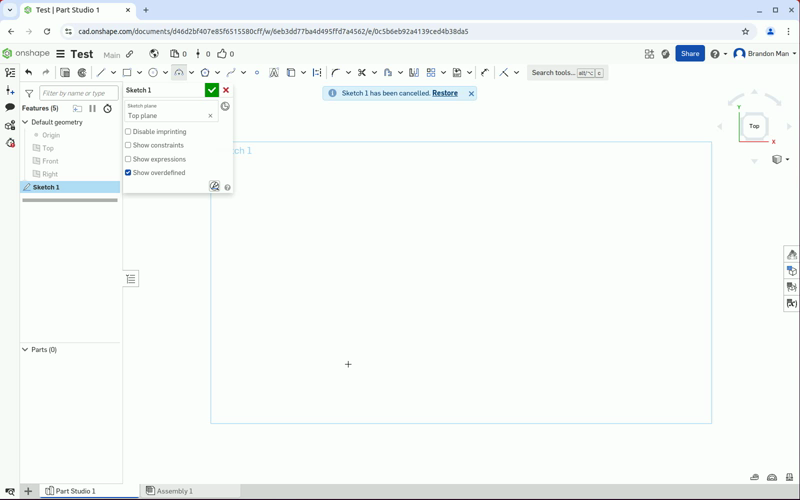
mouse_move(381, 396)
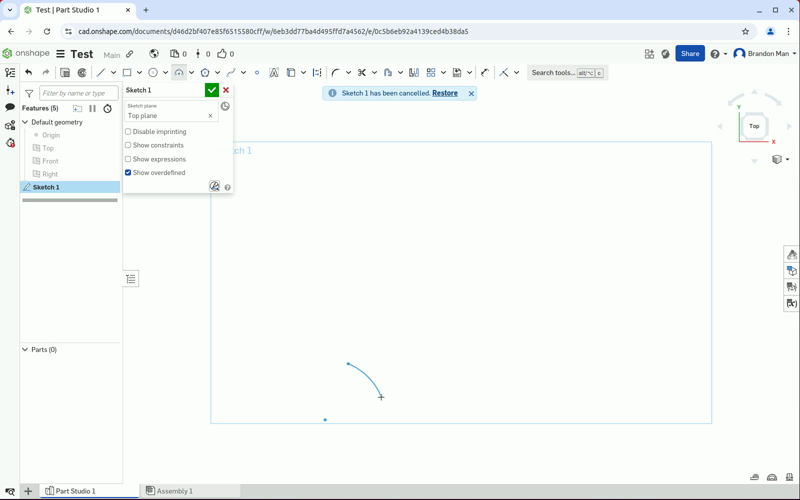
click(381, 396)
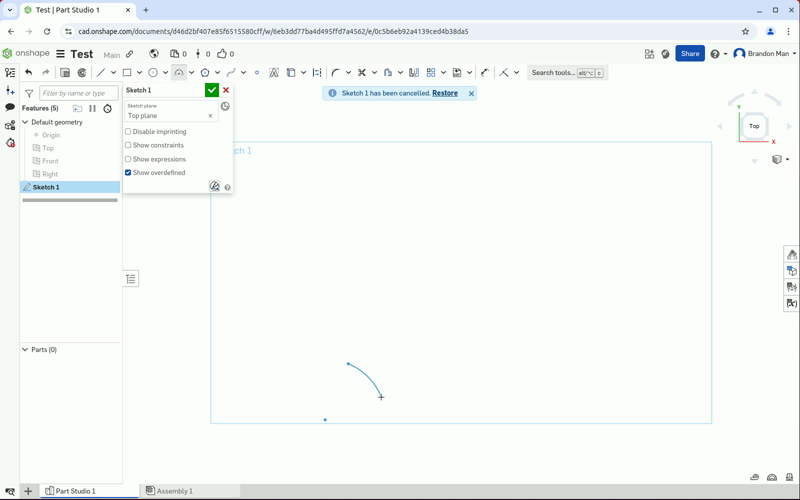
mouse_move(357, 387)
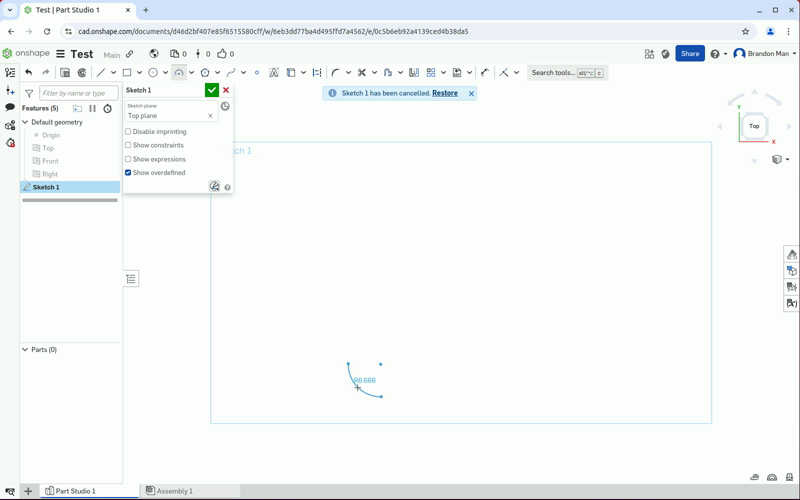
click(357, 387)
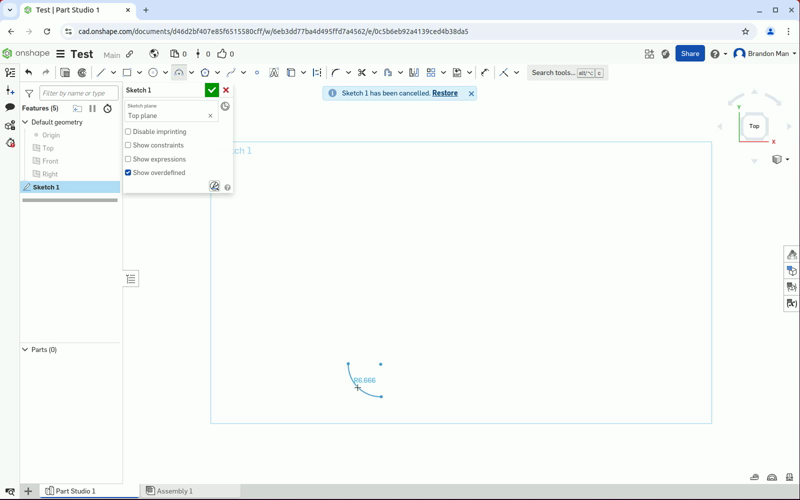
key_up(shift)
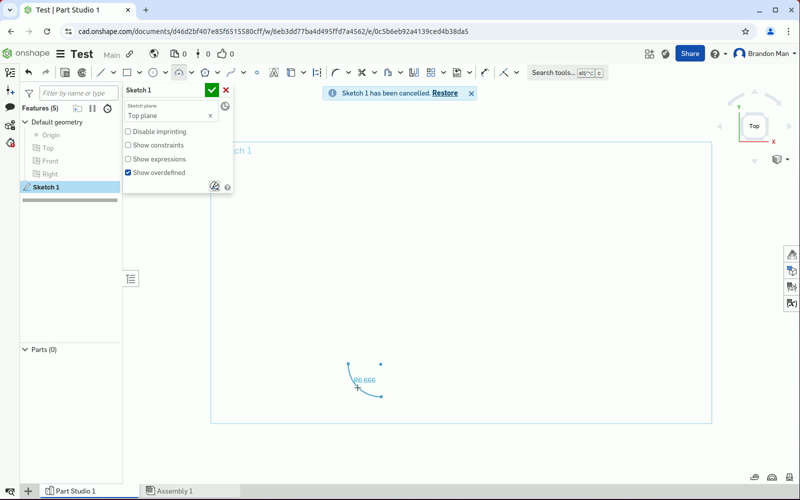
key(esc)
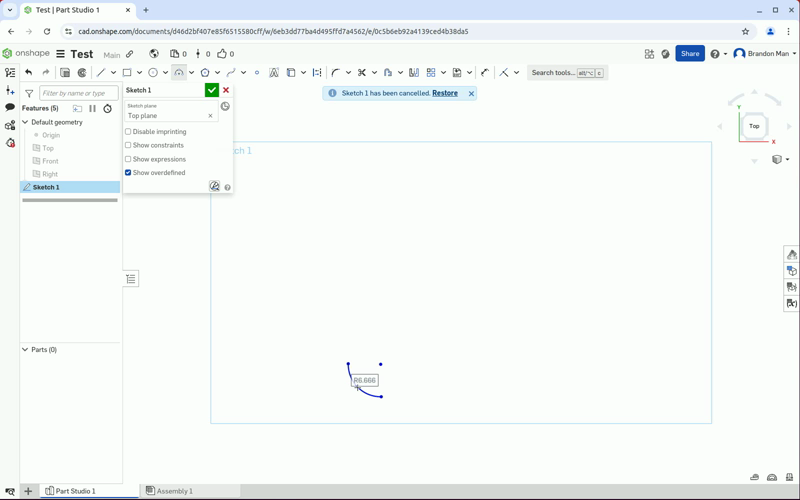
key(l)
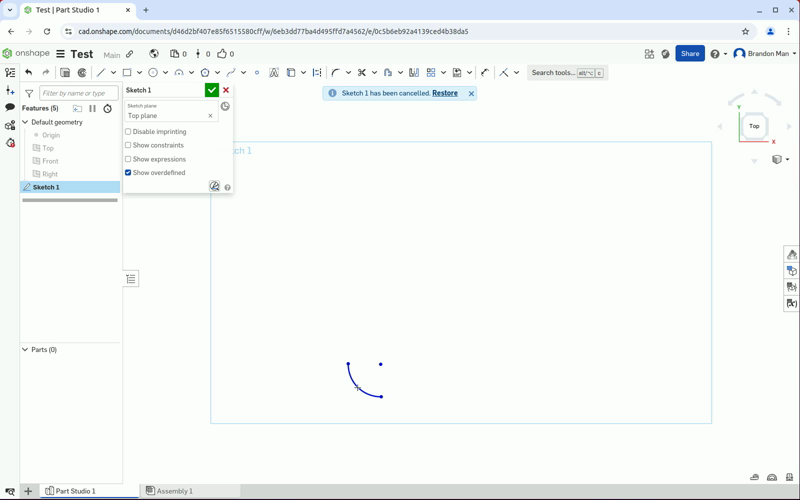
mouse_move(381, 396)
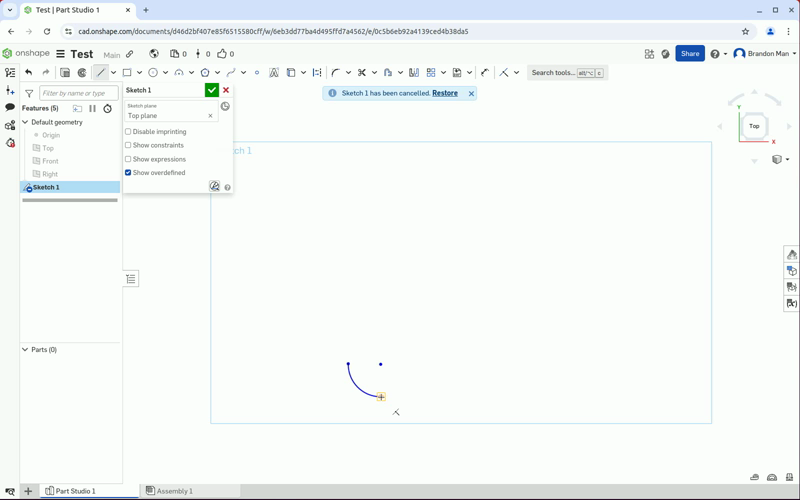
click(381, 396)
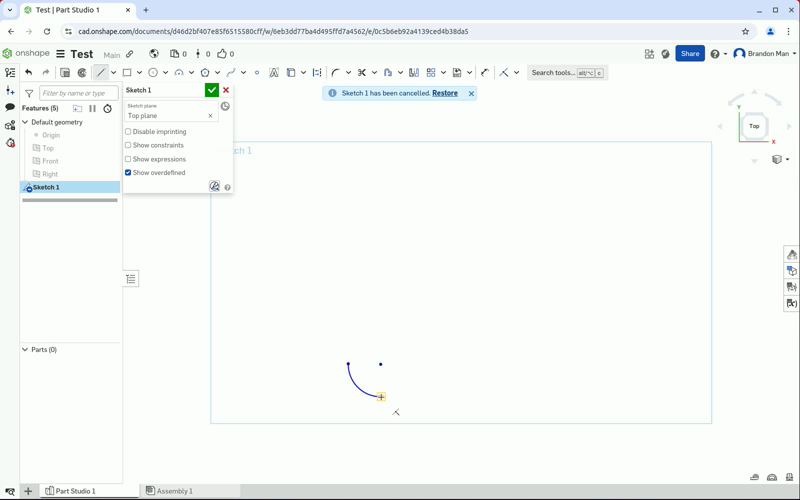
key_down(shift)
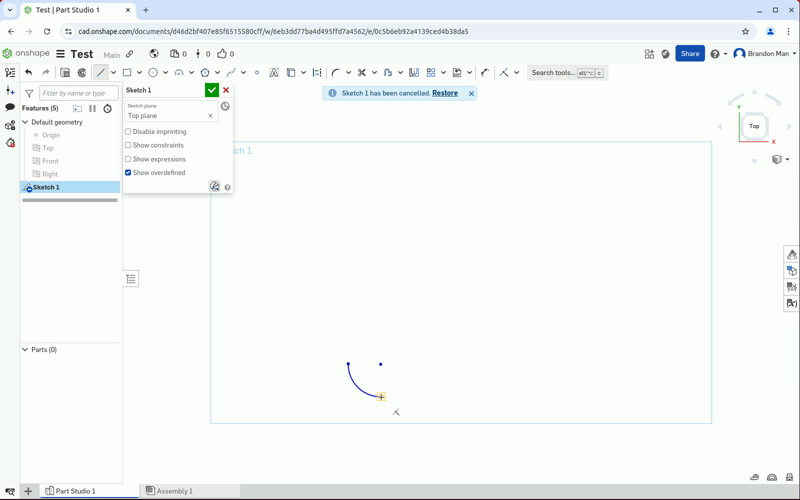
mouse_move(539, 396)
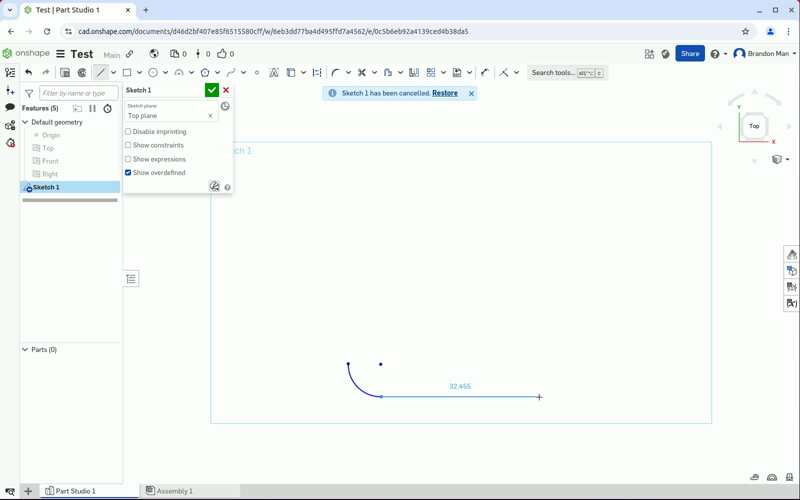
click(539, 396)
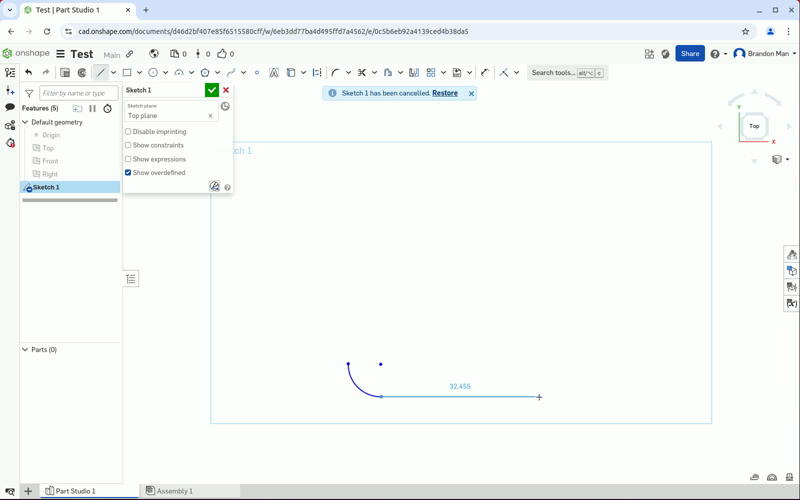
key_up(shift)
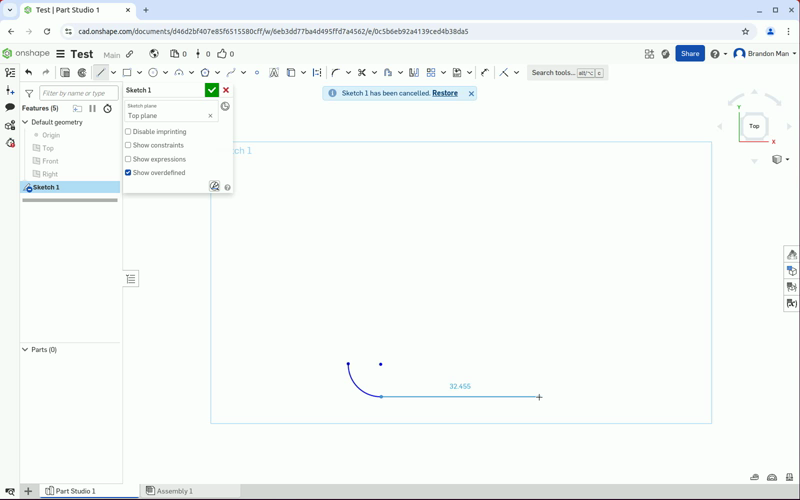
key(esc)
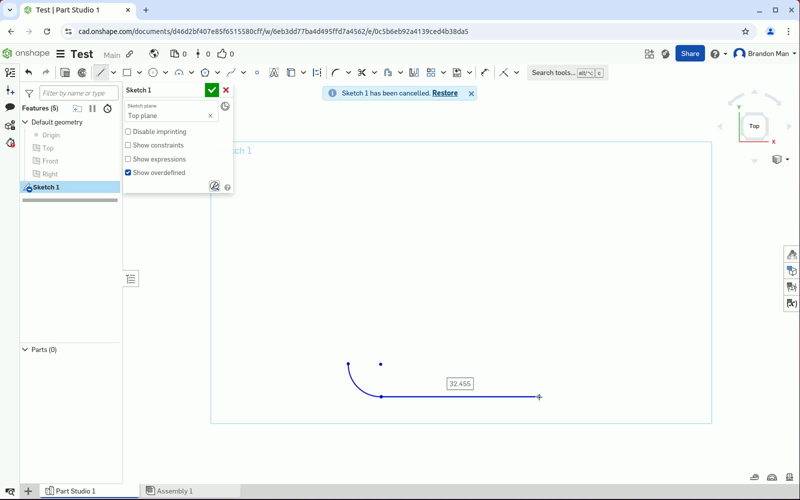
key(a)
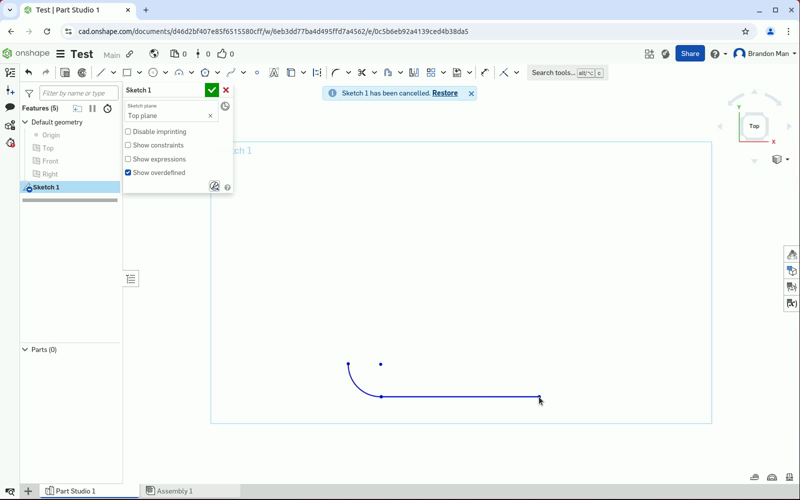
mouse_move(539, 396)
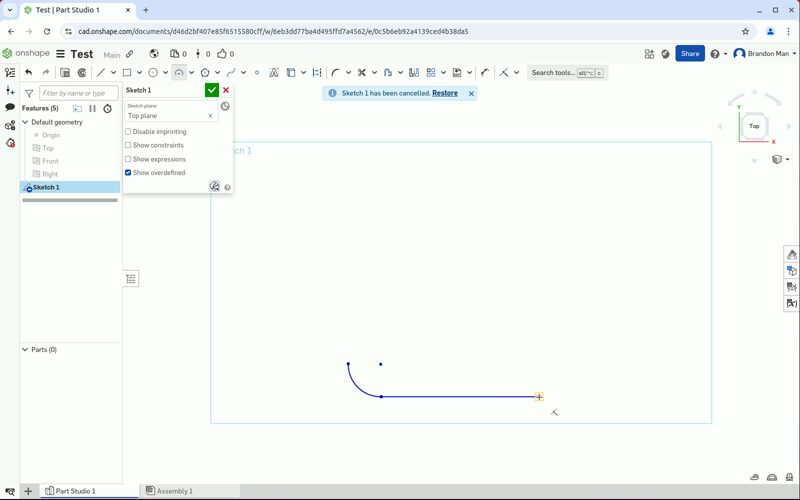
click(539, 396)
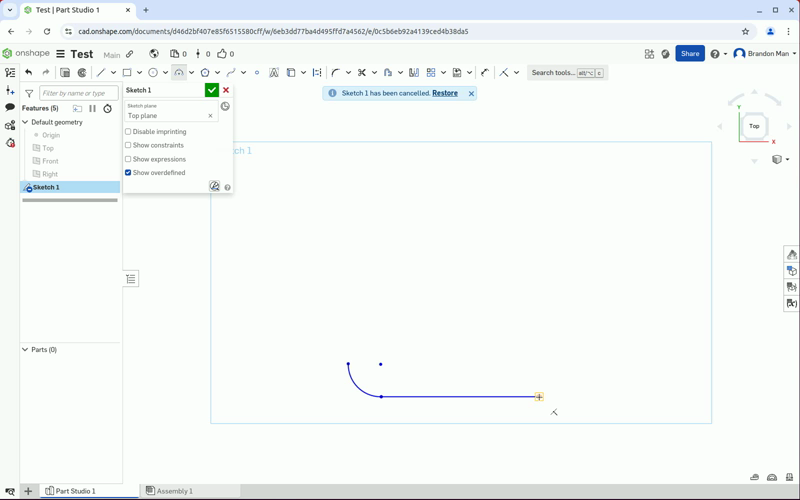
key_down(shift)
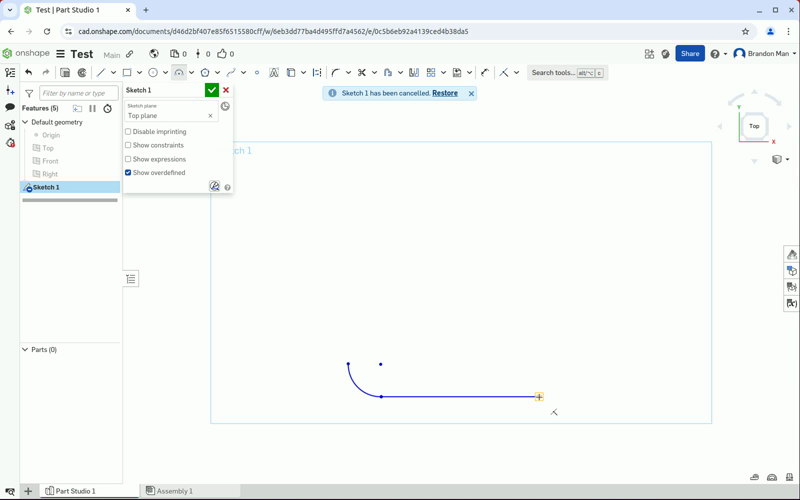
mouse_move(572, 363)
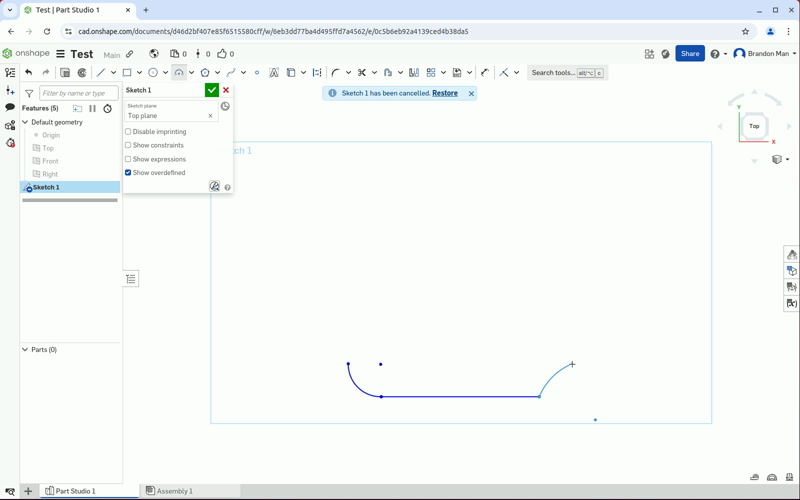
click(572, 363)
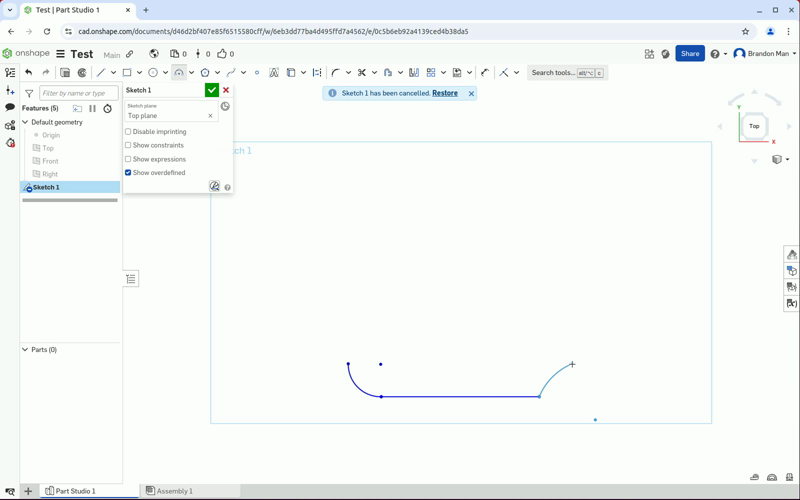
mouse_move(562, 387)
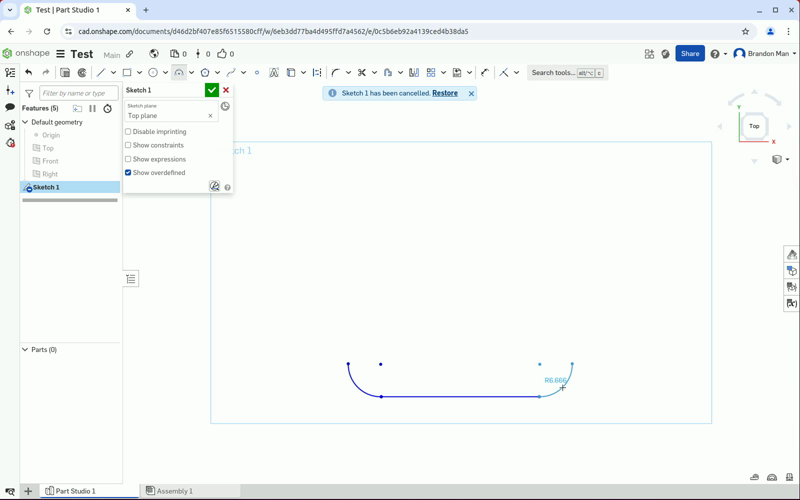
click(562, 387)
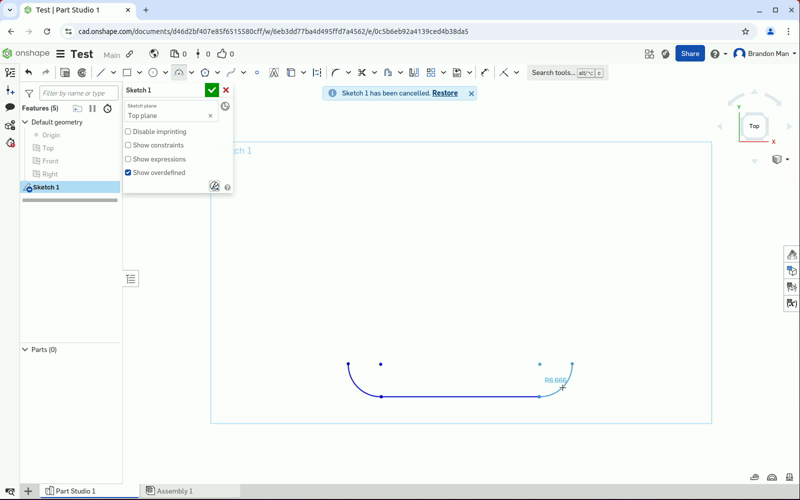
key_up(shift)
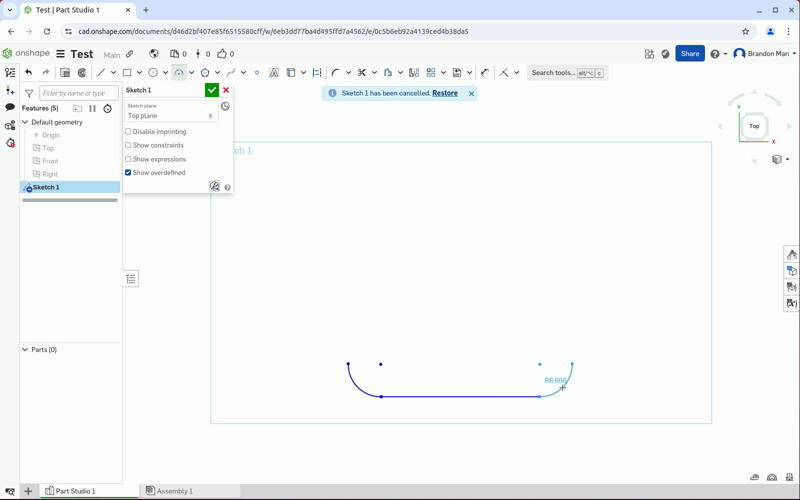
key(esc)
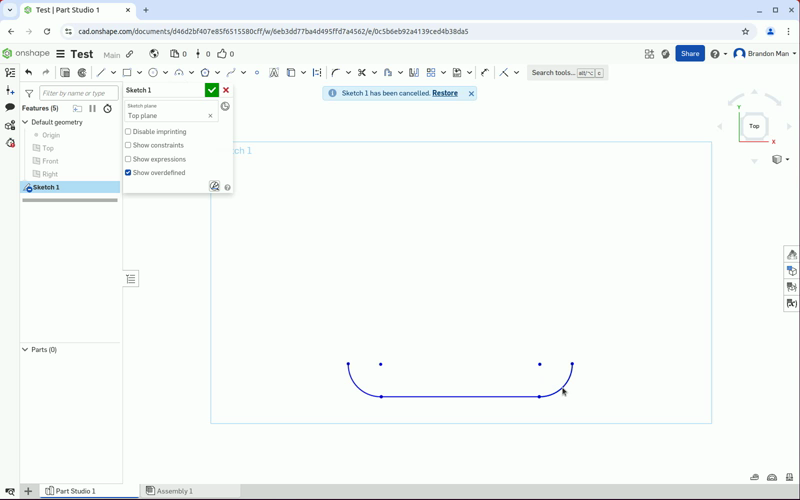
key(l)
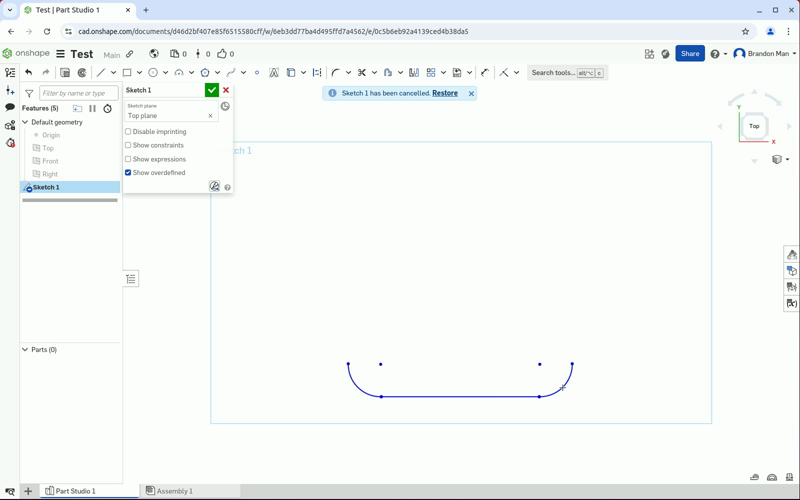
mouse_move(572, 363)
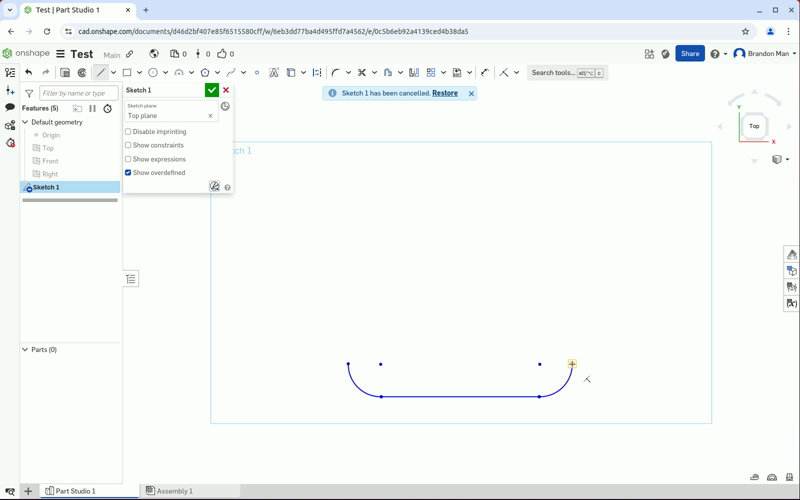
click(572, 363)
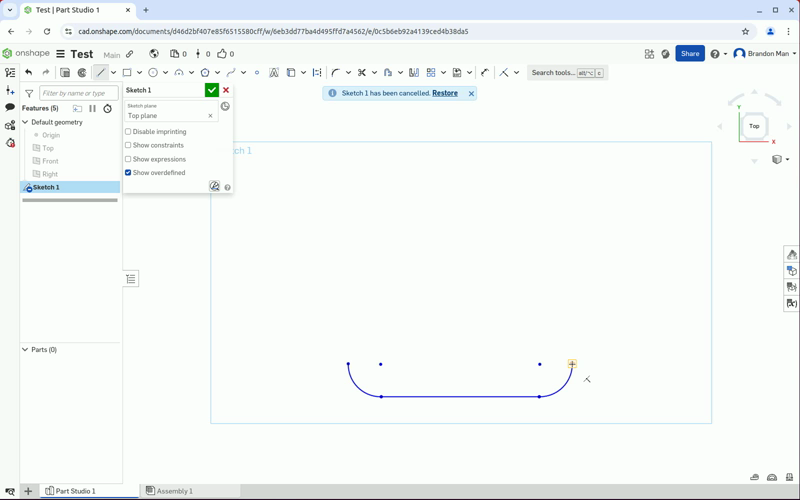
key_down(shift)
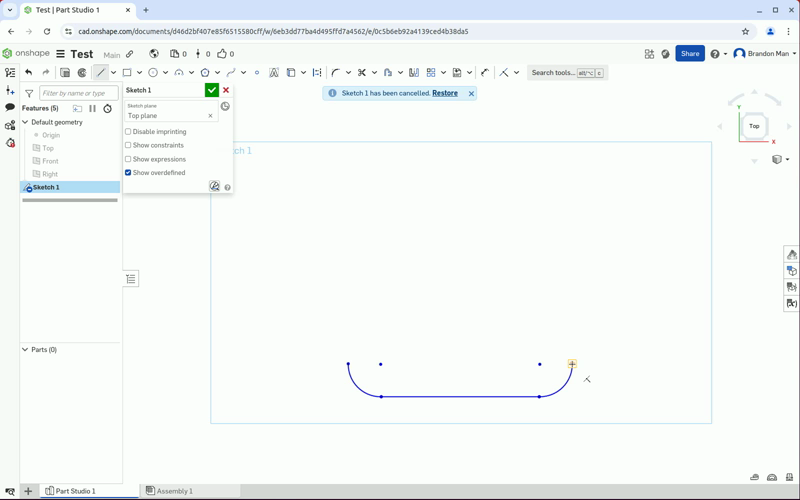
mouse_move(572, 203)
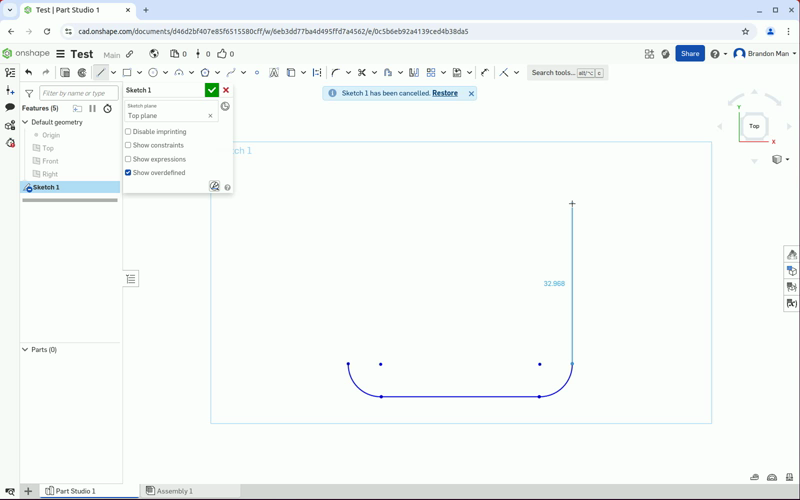
click(572, 203)
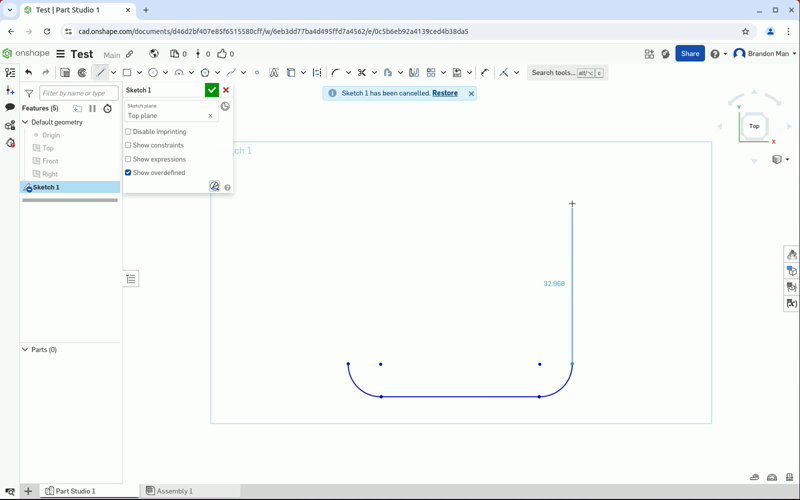
key_up(shift)
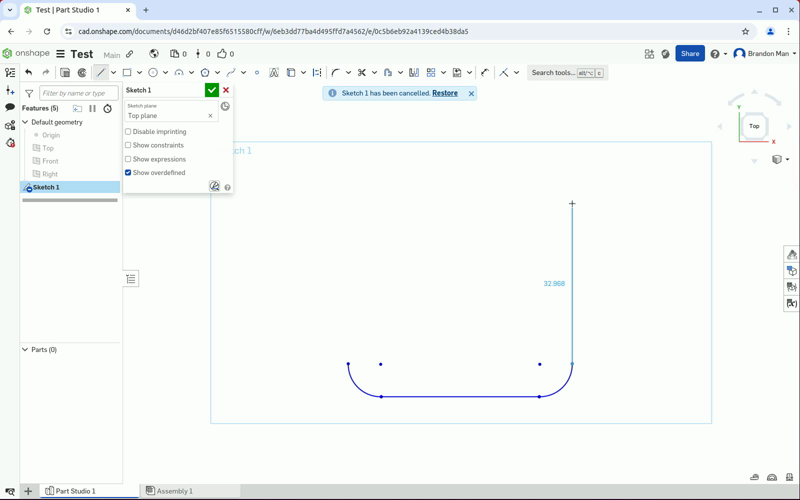
key(esc)
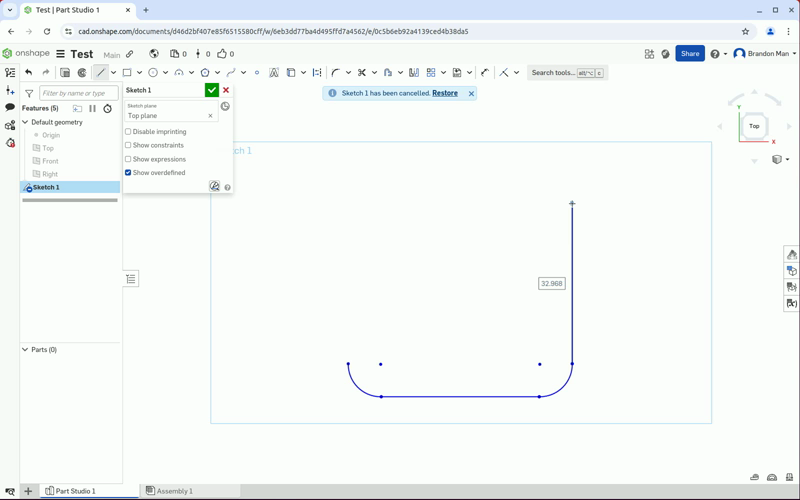
key(a)
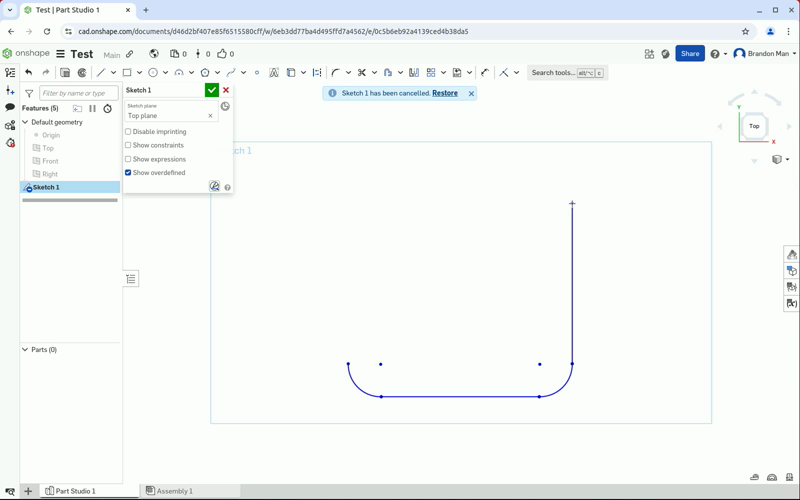
mouse_move(572, 203)
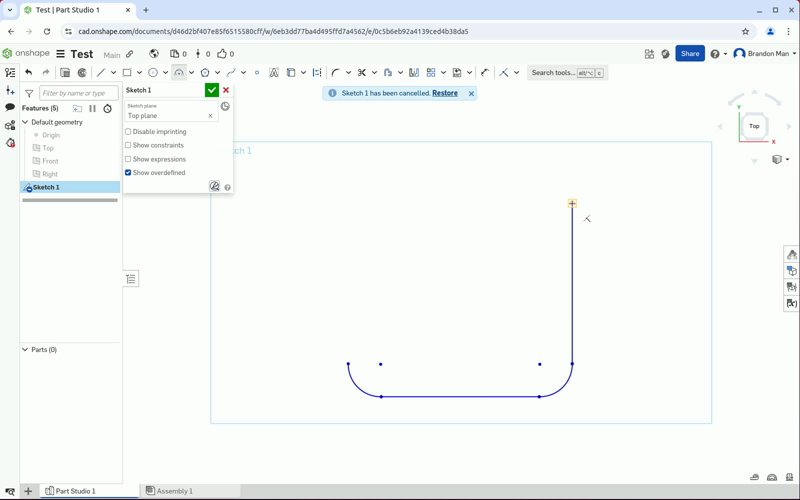
click(572, 203)
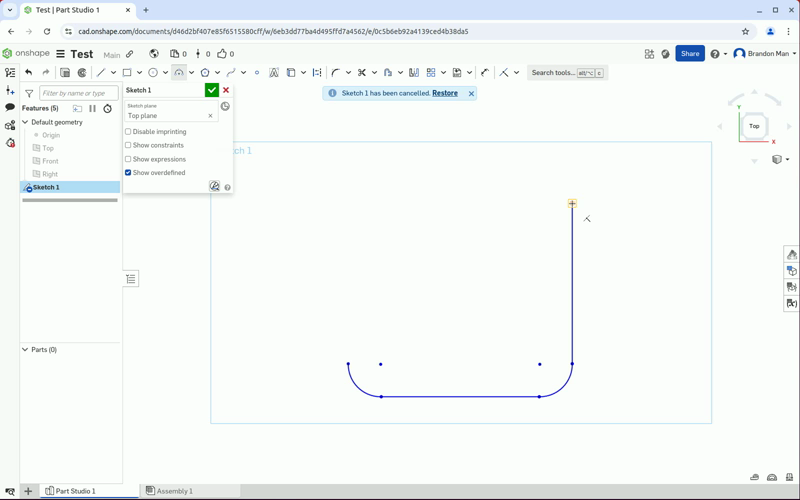
key_down(shift)
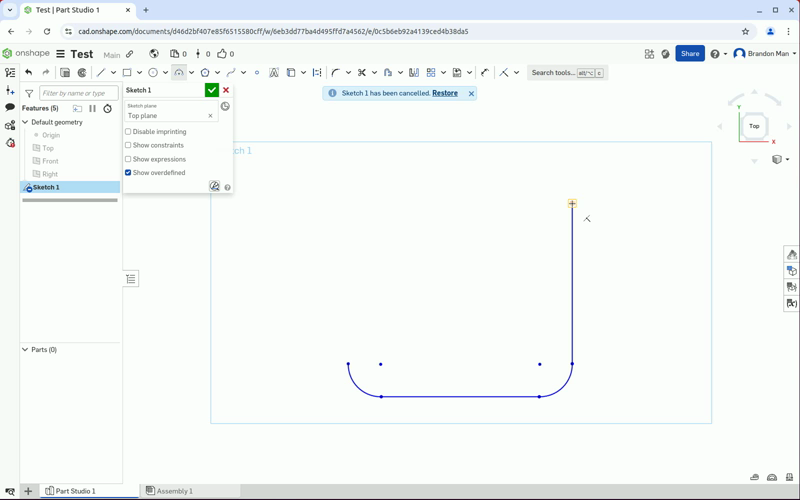
mouse_move(539, 172)
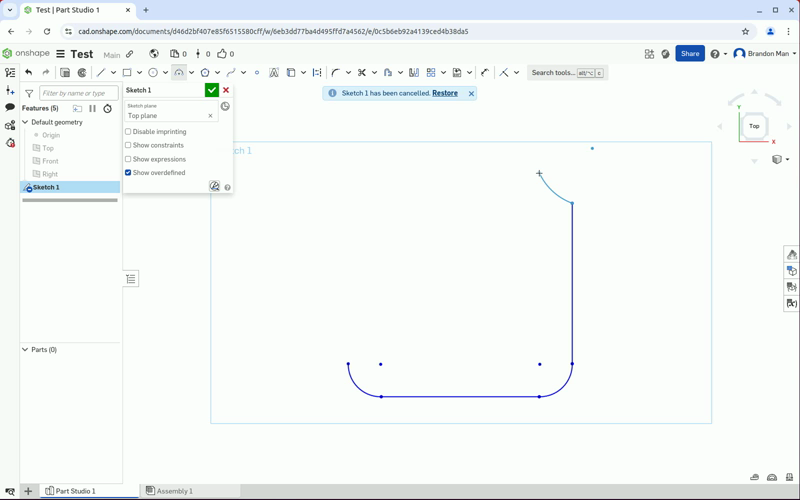
click(539, 172)
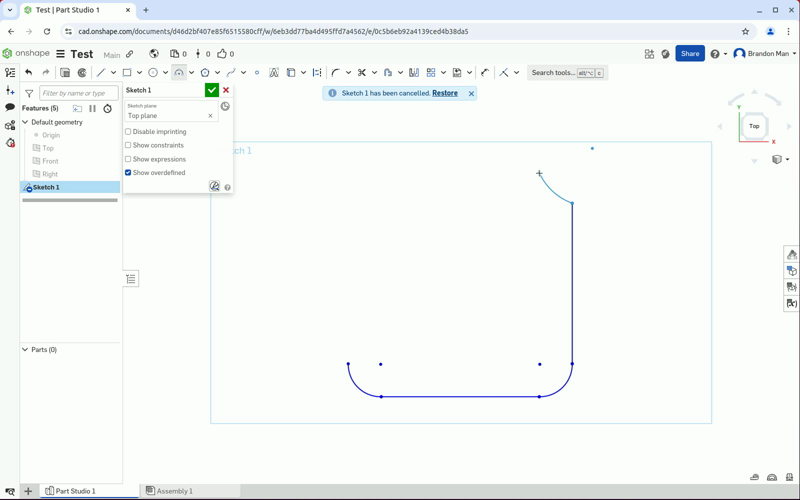
mouse_move(561, 181)
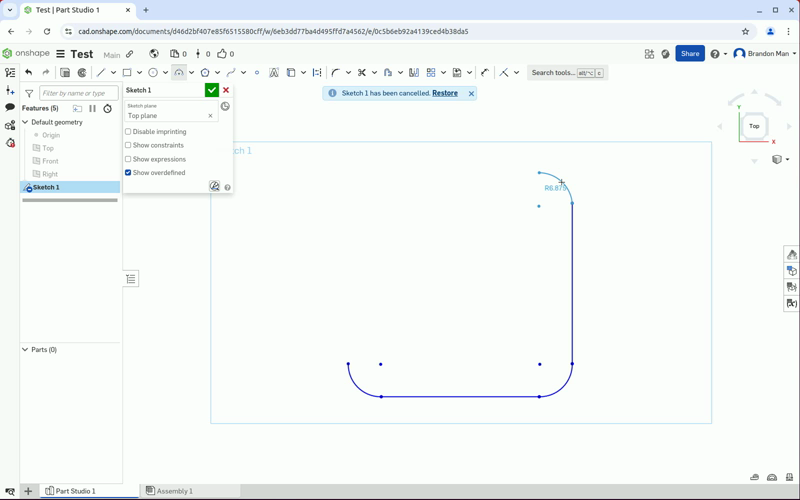
click(561, 181)
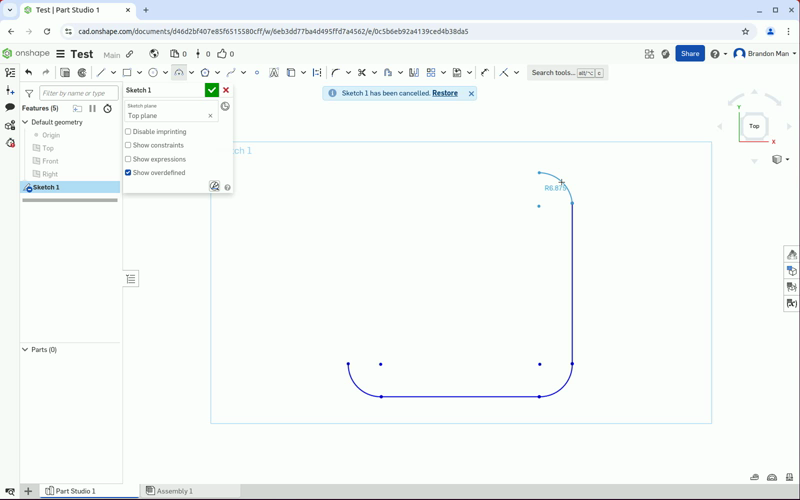
key_up(shift)
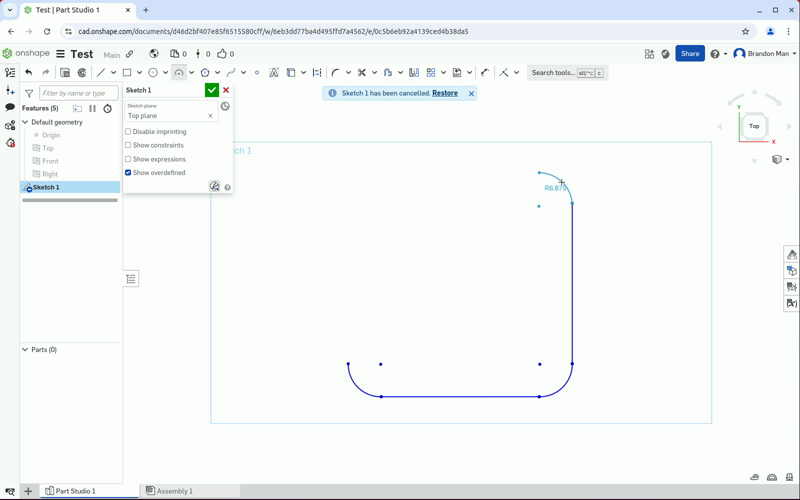
key(esc)
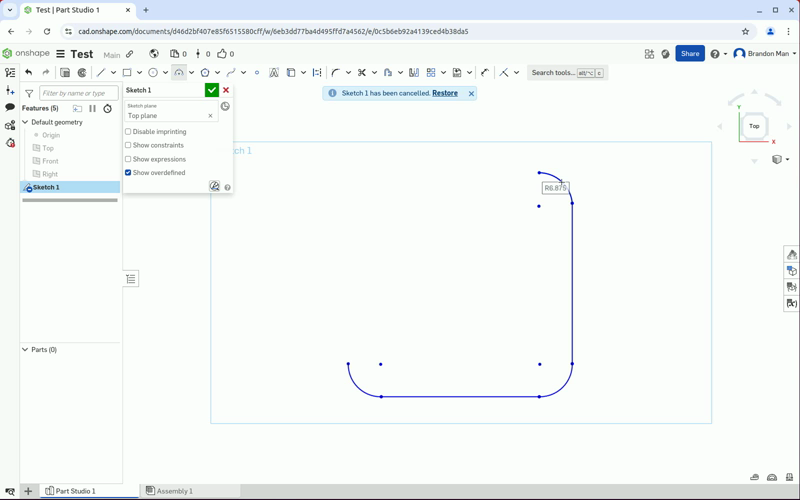
key(l)
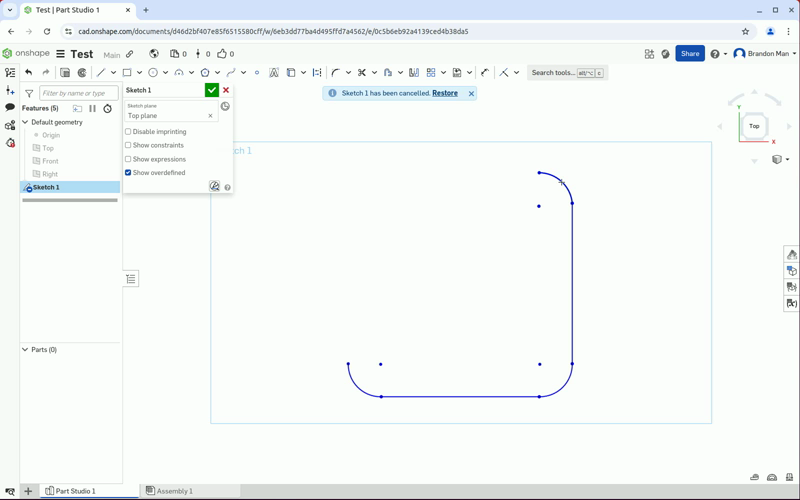
mouse_move(539, 172)
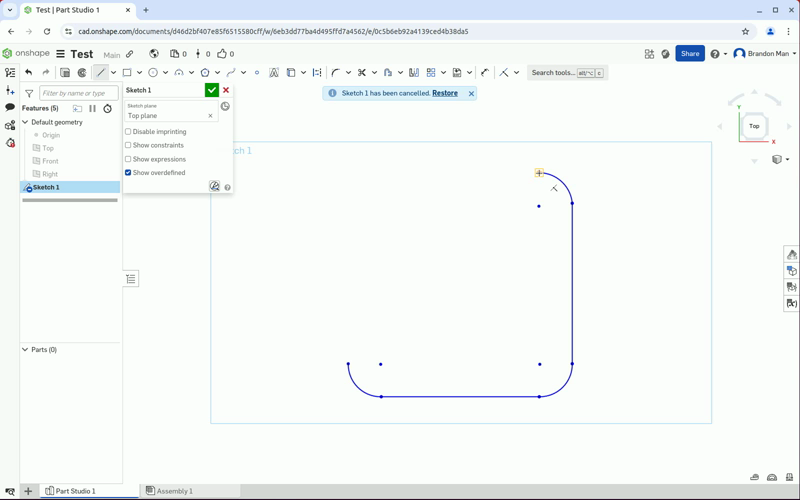
click(539, 172)
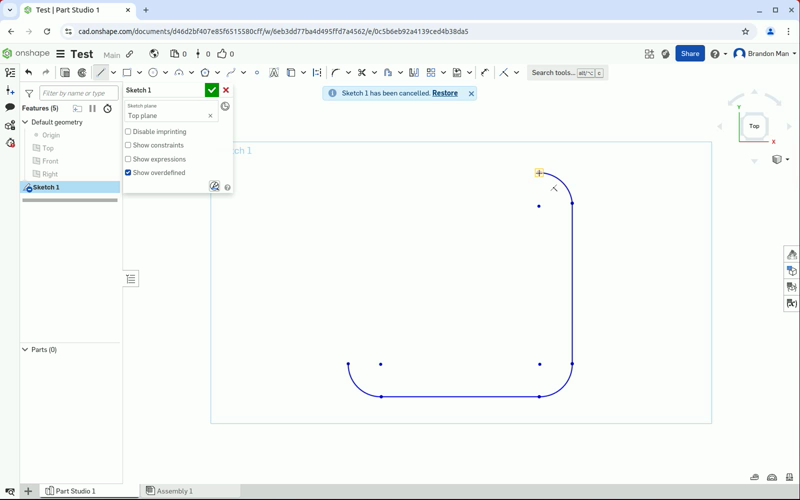
key_down(shift)
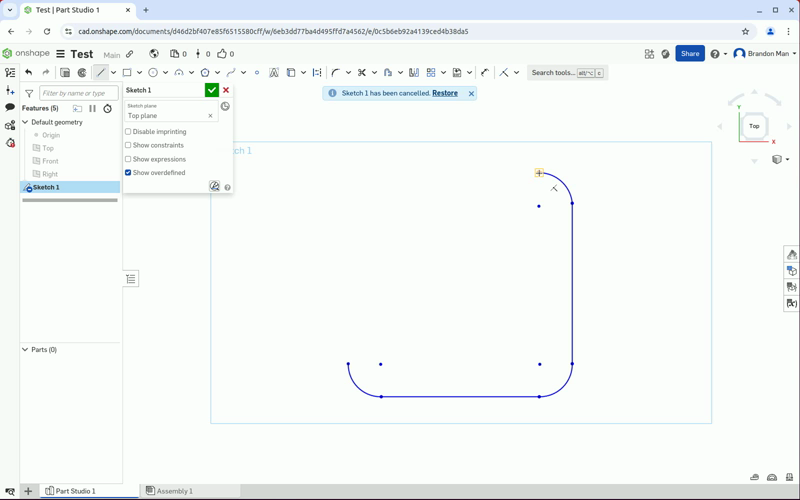
mouse_move(381, 172)
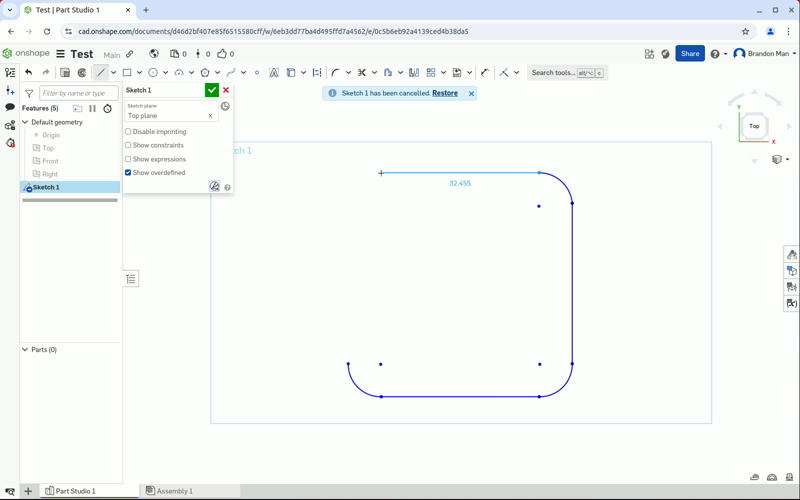
click(381, 172)
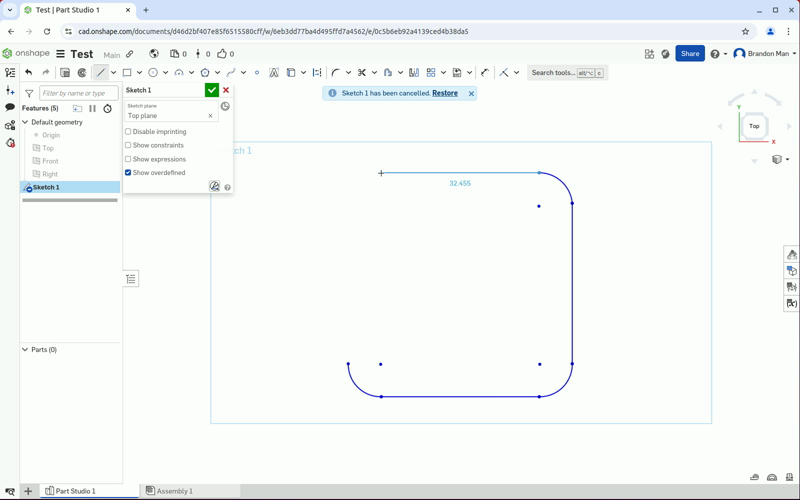
key_up(shift)
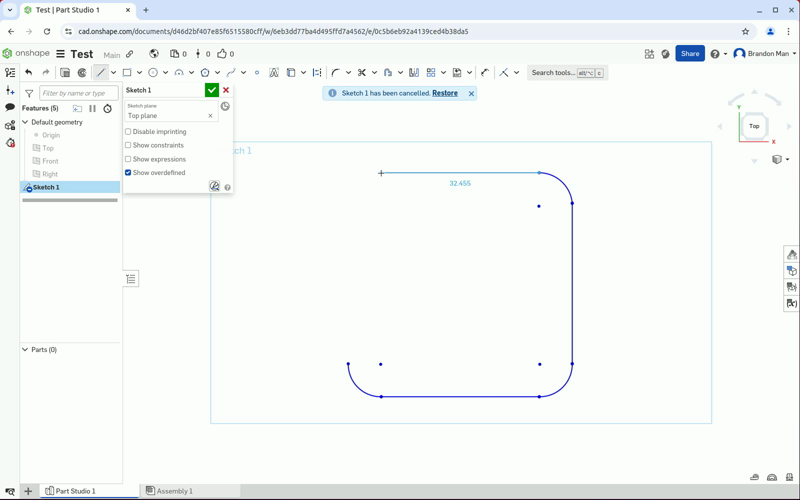
key(esc)
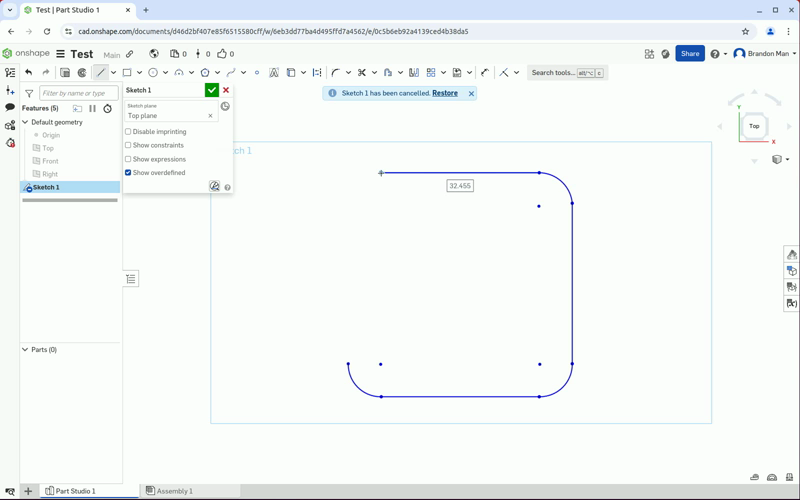
key(a)
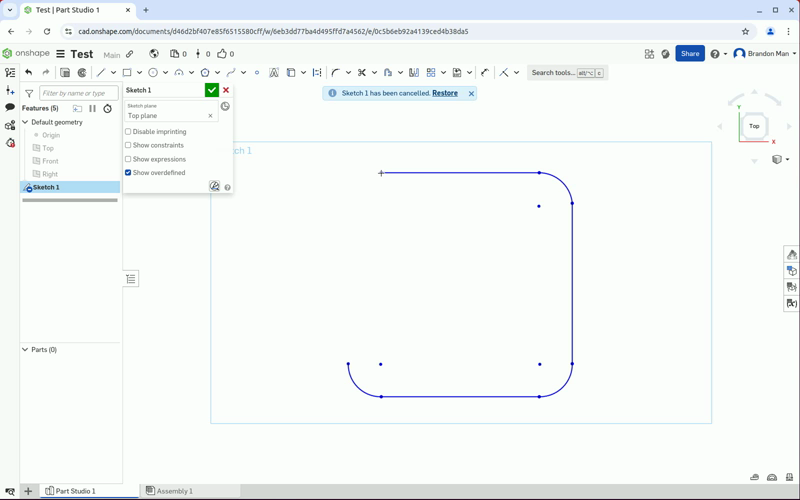
mouse_move(381, 172)
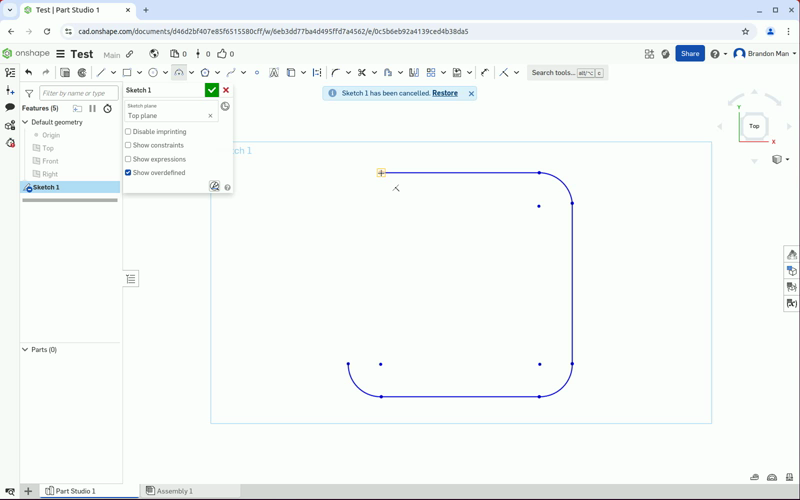
click(381, 172)
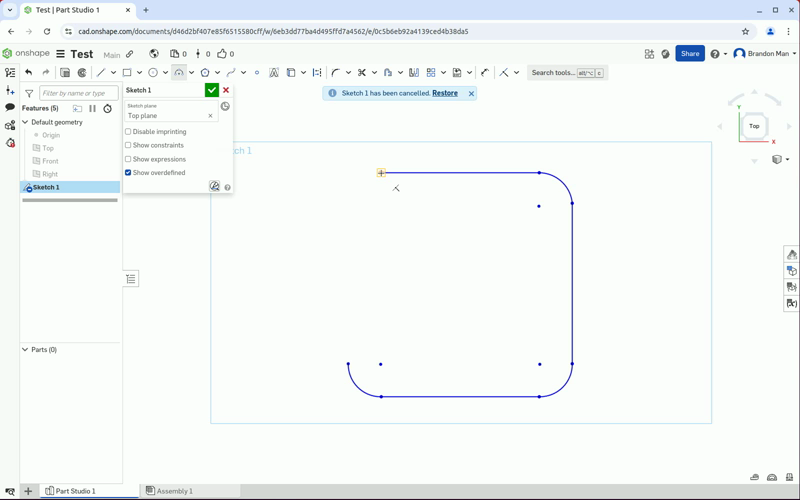
key_down(shift)
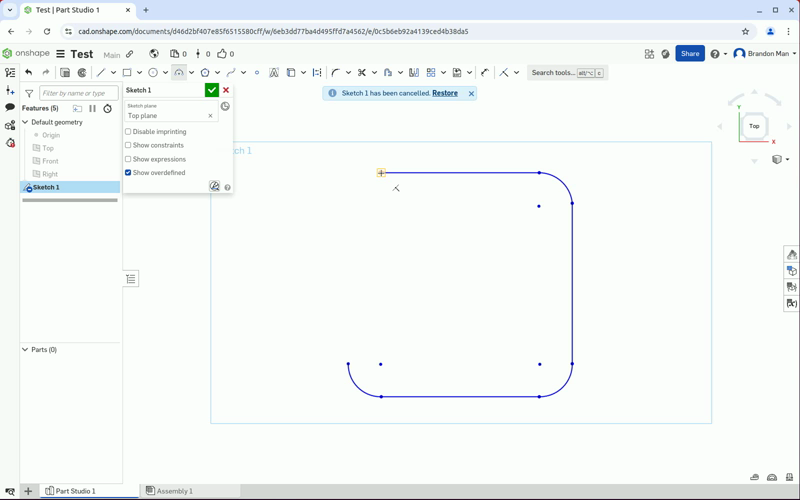
mouse_move(348, 203)
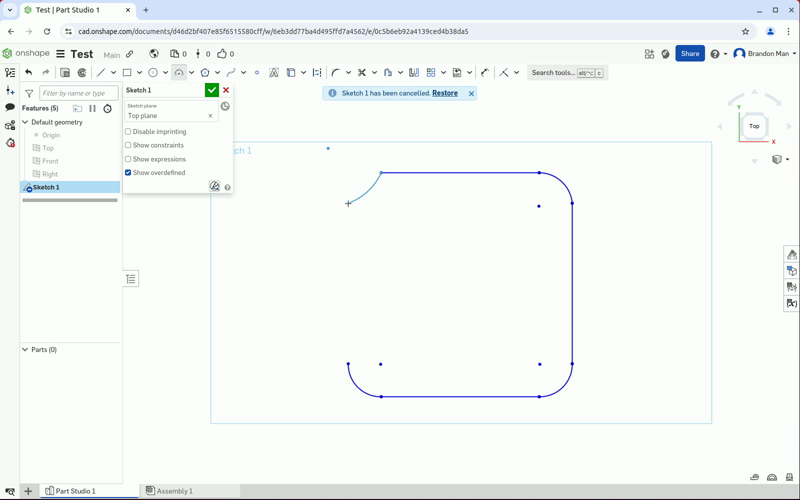
click(348, 203)
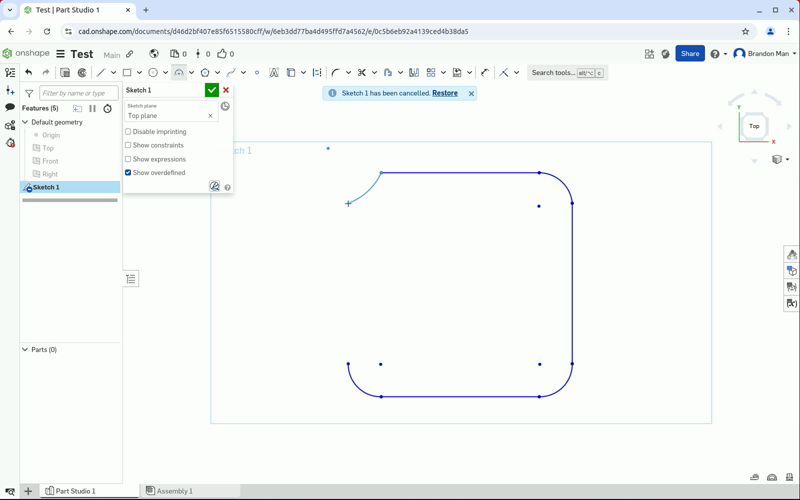
mouse_move(358, 181)
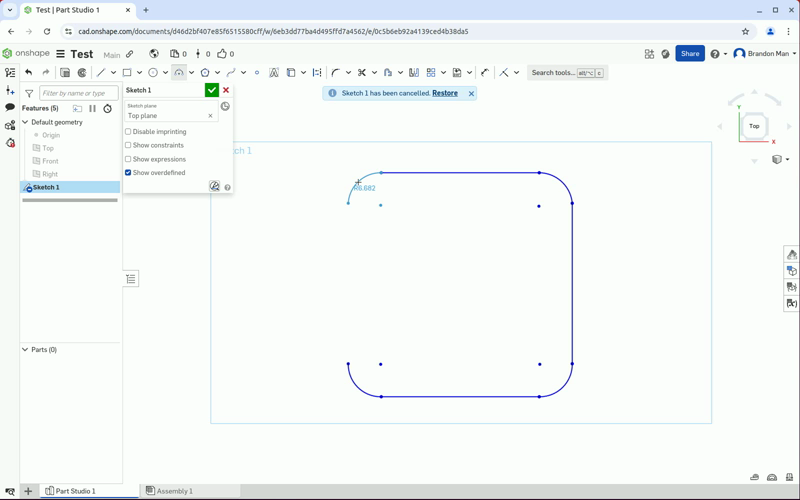
click(358, 181)
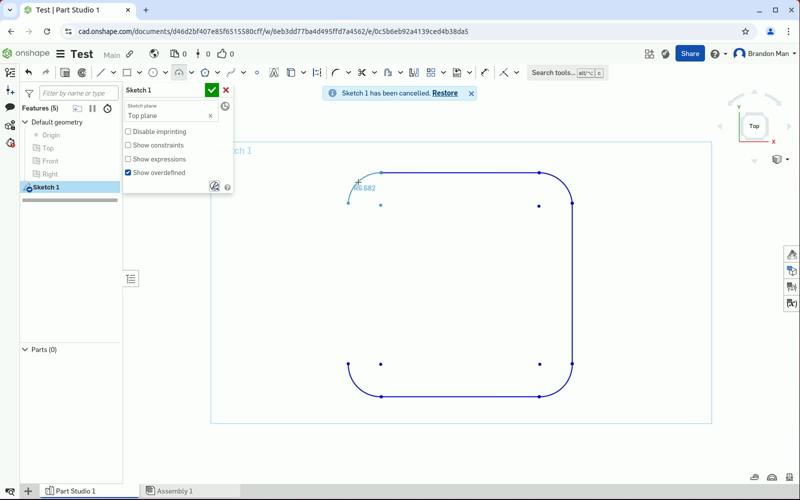
key_up(shift)
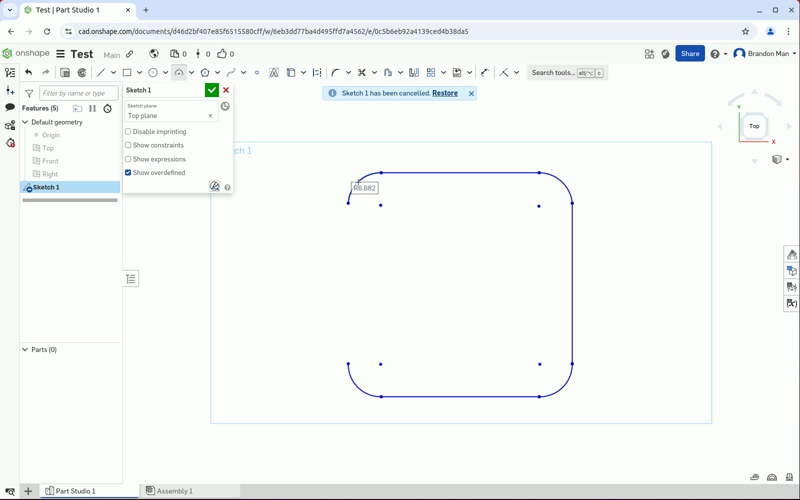
key(esc)
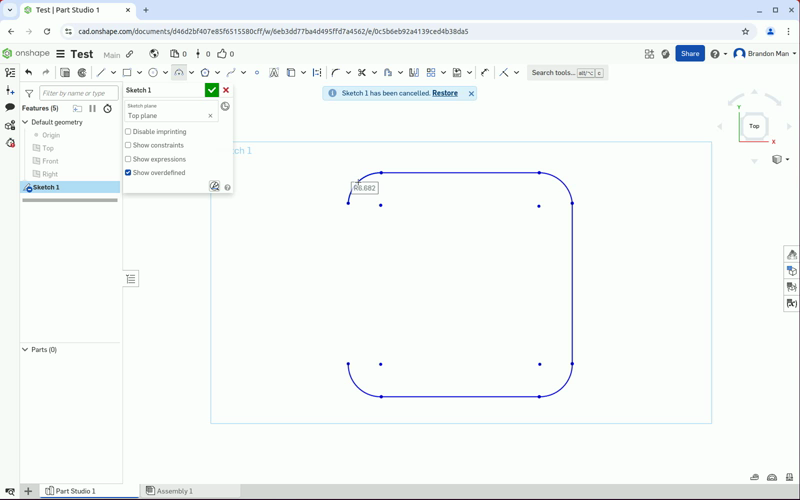
key(l)
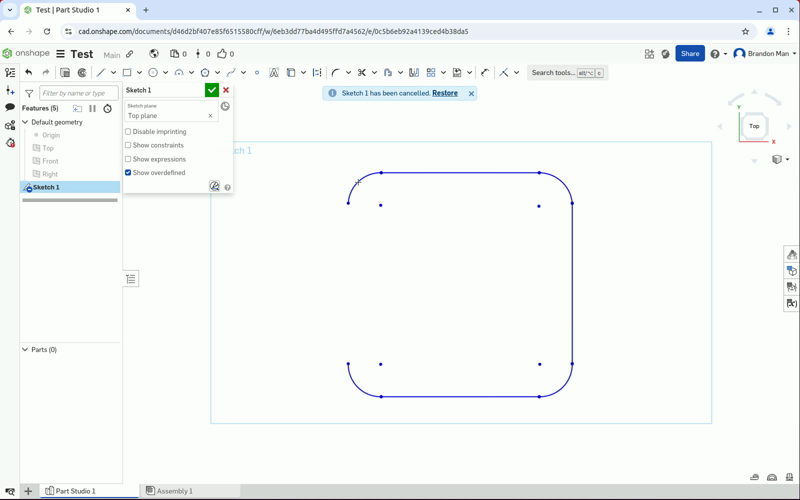
mouse_move(348, 203)
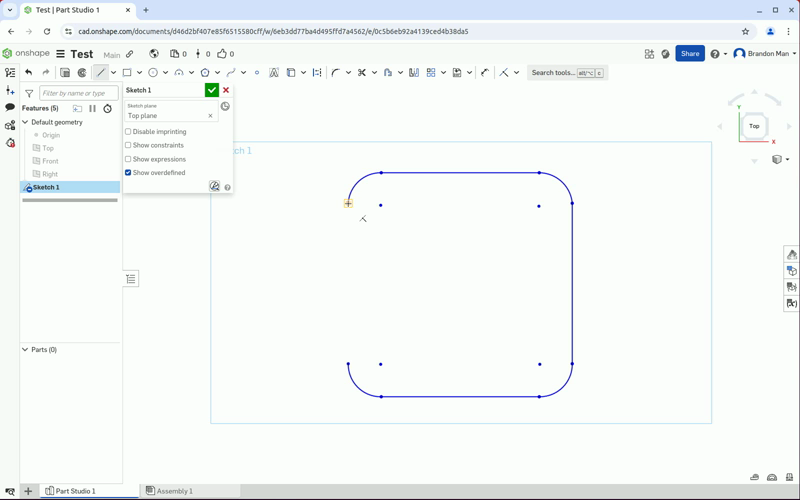
click(348, 203)
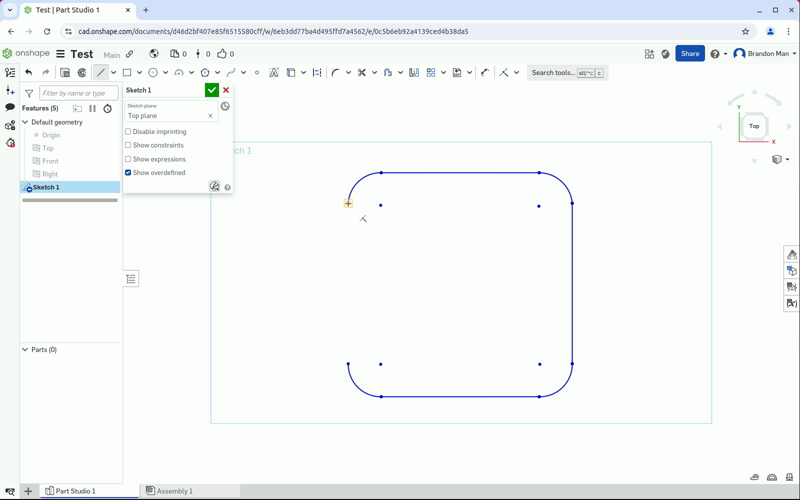
key_down(shift)
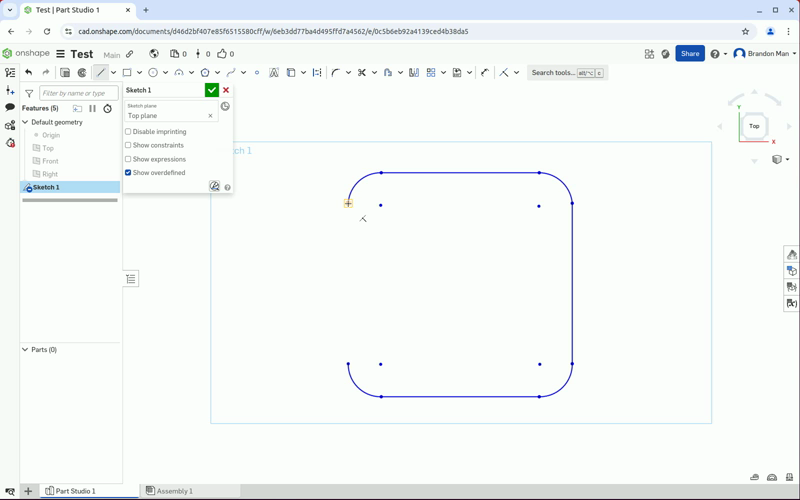
mouse_move(378, 203)
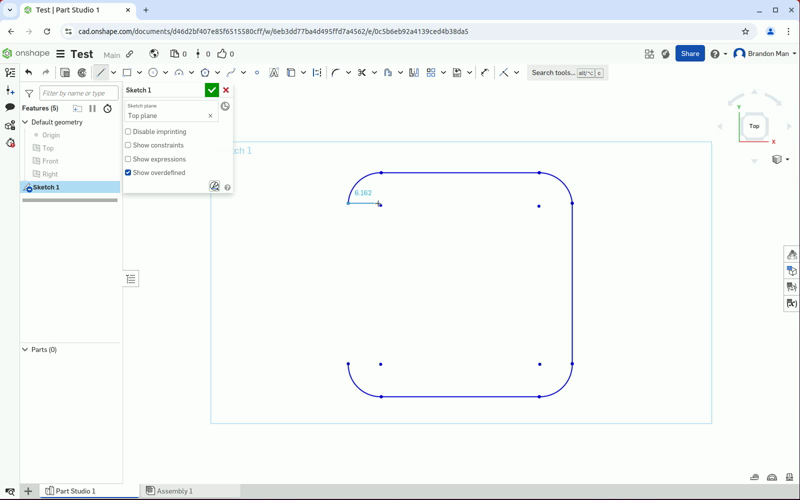
mouse_move(348, 236)
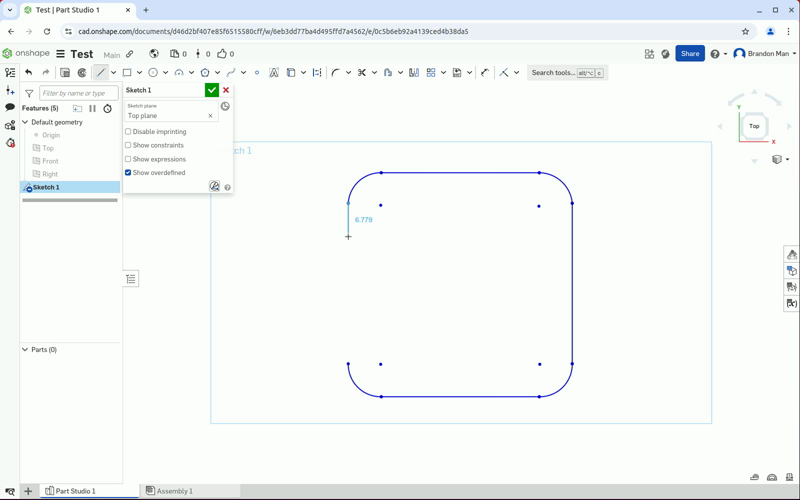
click(348, 236)
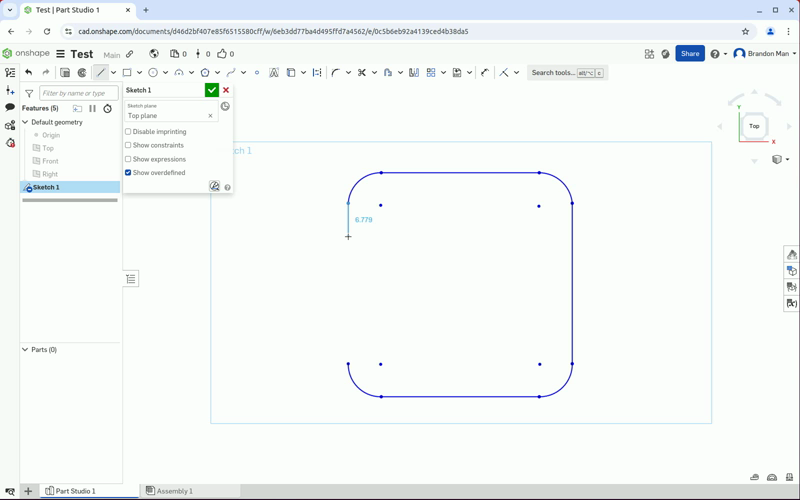
key_up(shift)
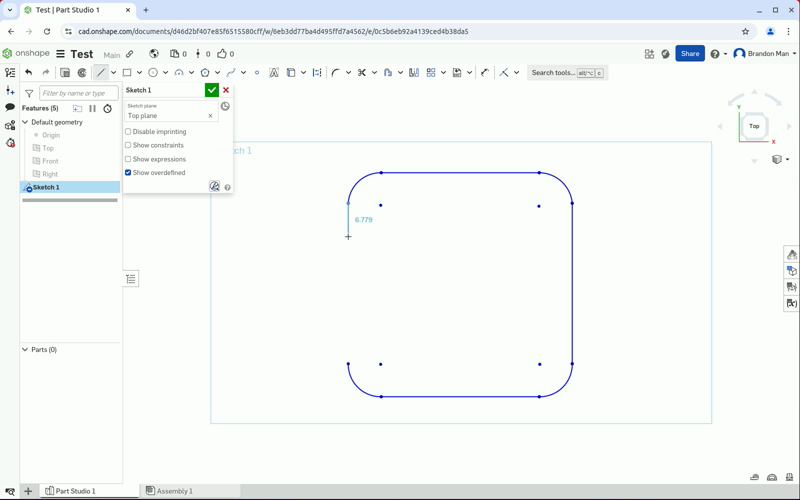
key(esc)
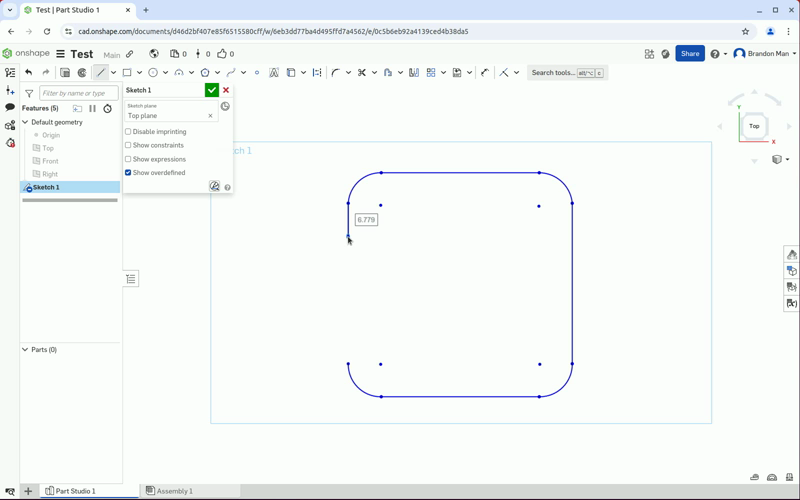
key(a)
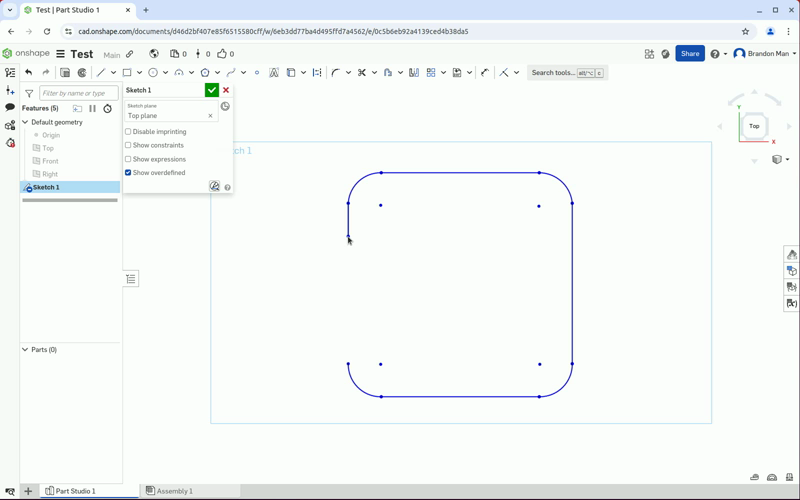
mouse_move(348, 236)
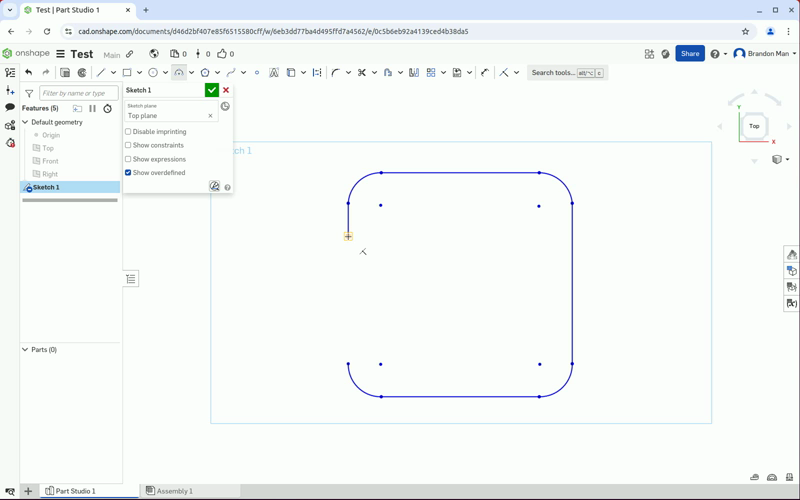
click(348, 236)
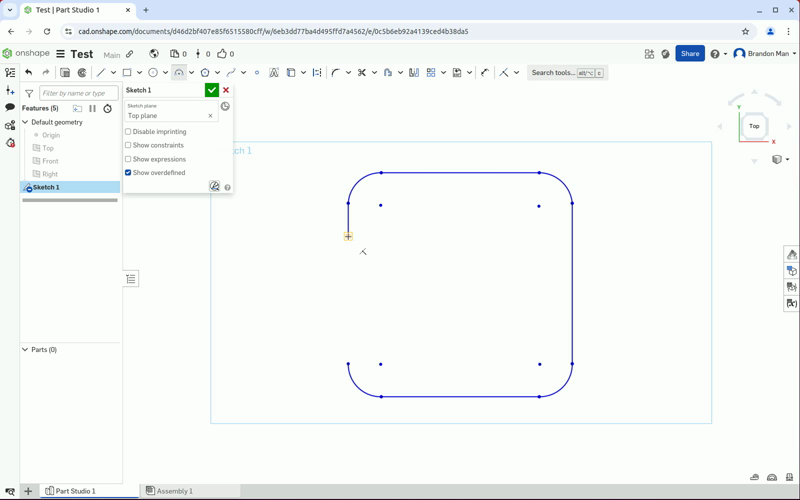
key_down(shift)
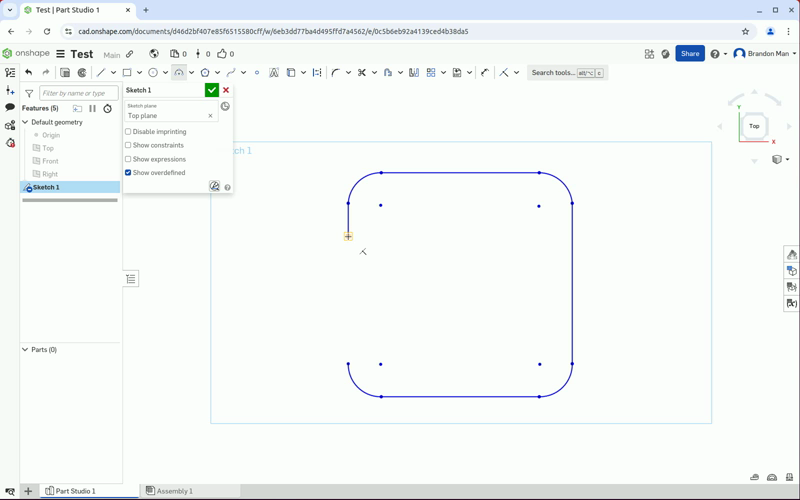
mouse_move(348, 330)
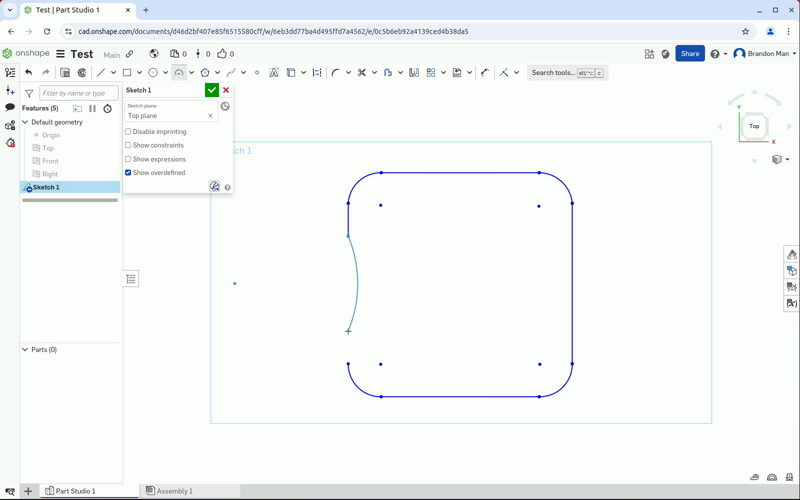
click(348, 330)
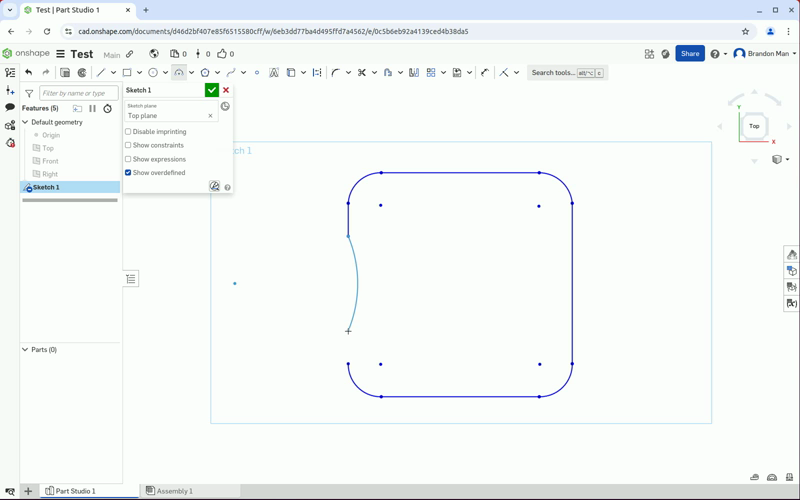
mouse_move(395, 283)
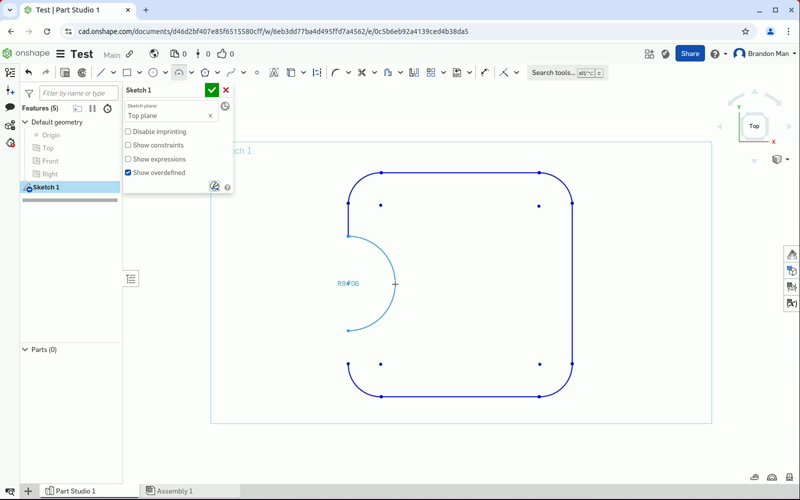
click(395, 283)
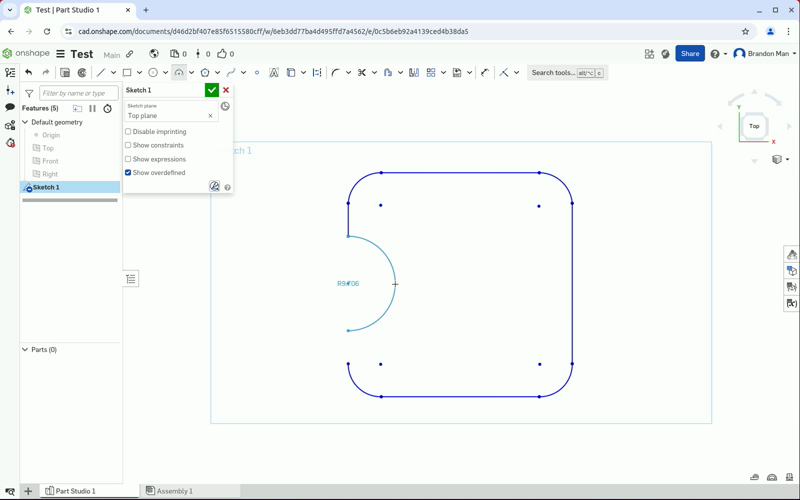
key_up(shift)
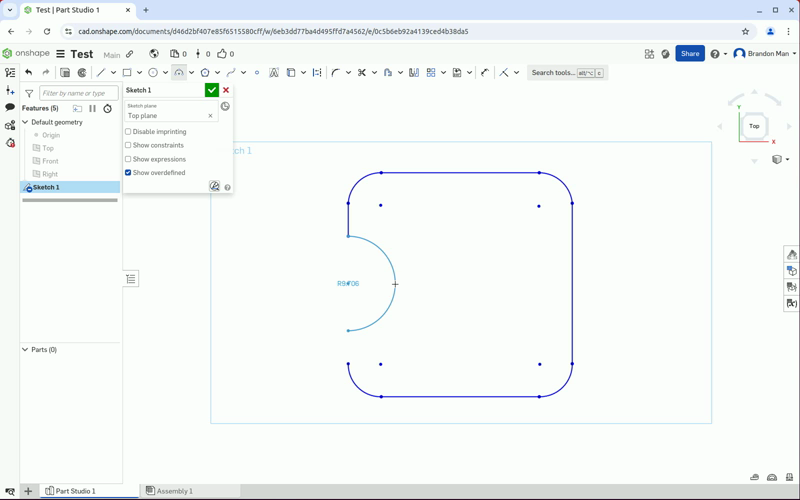
key(esc)
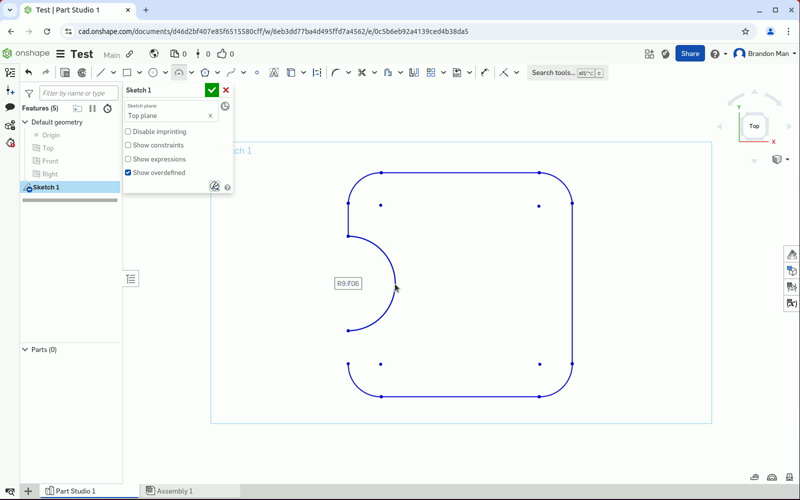
key(l)
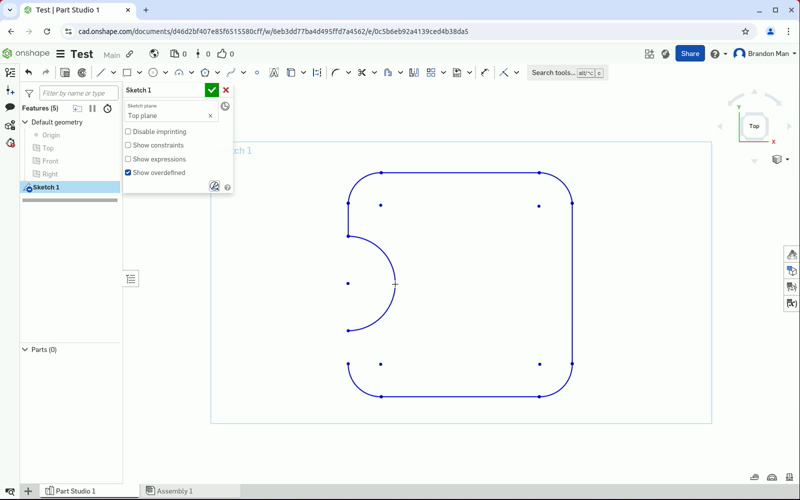
mouse_move(348, 330)
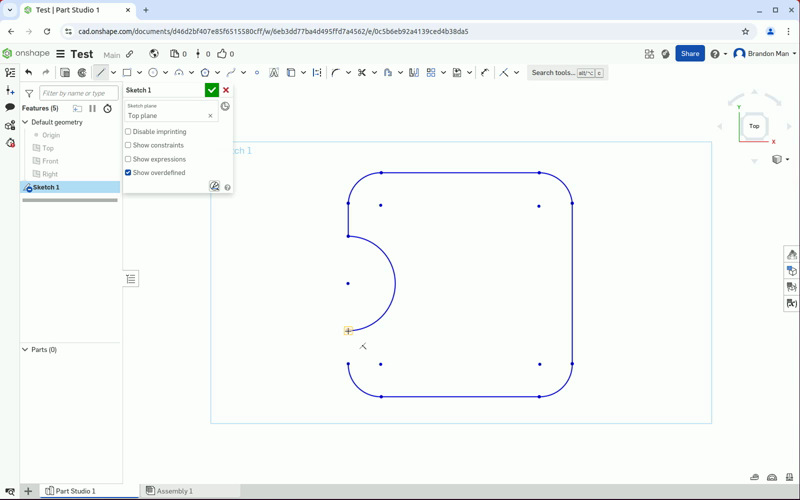
click(348, 330)
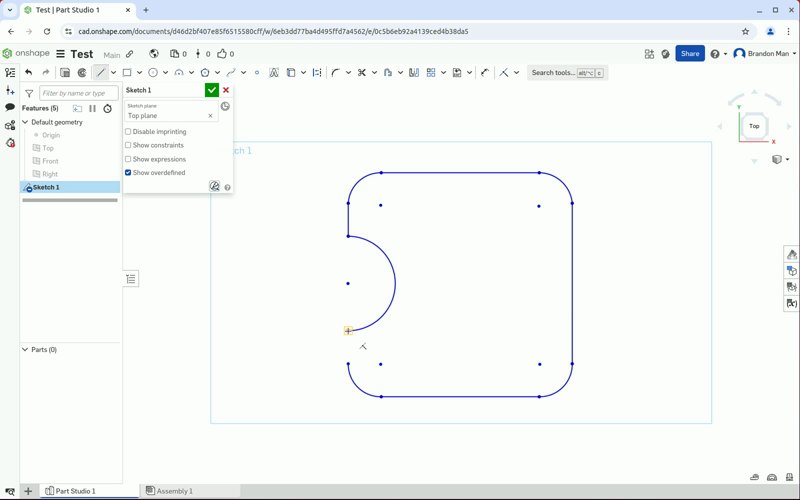
mouse_move(378, 330)
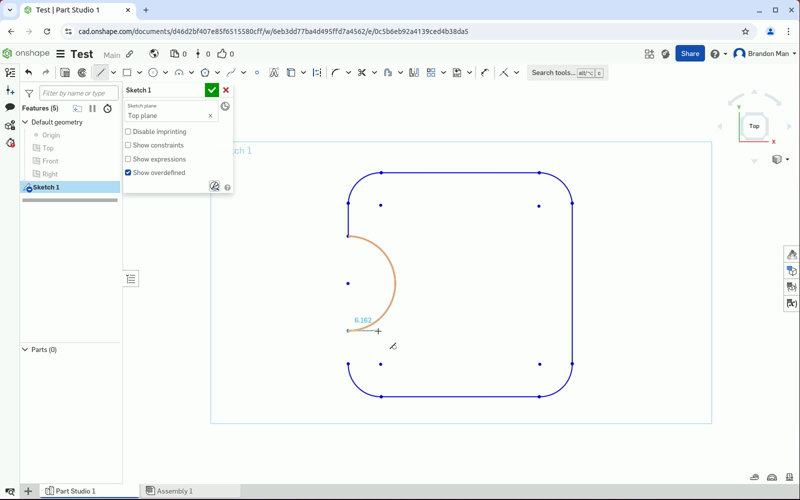
key_down(shift)
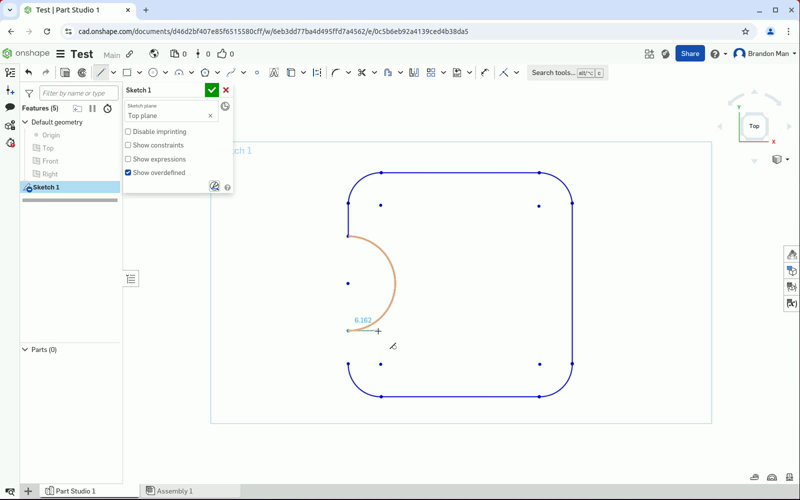
mouse_move(348, 363)
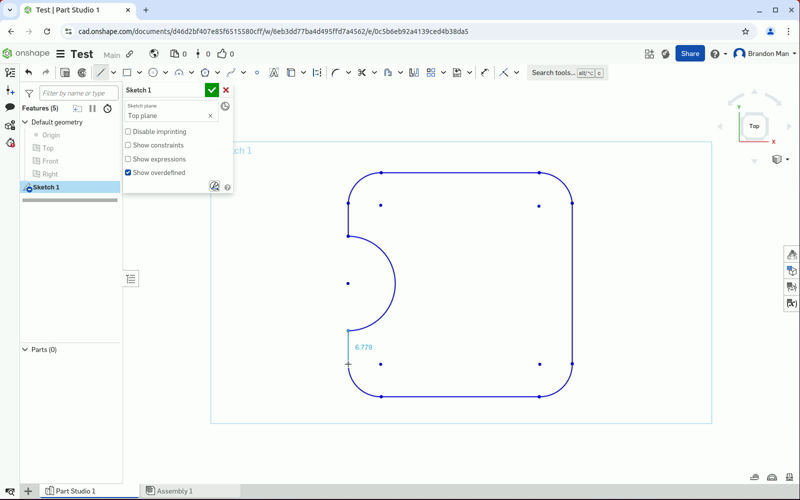
key_up(shift)
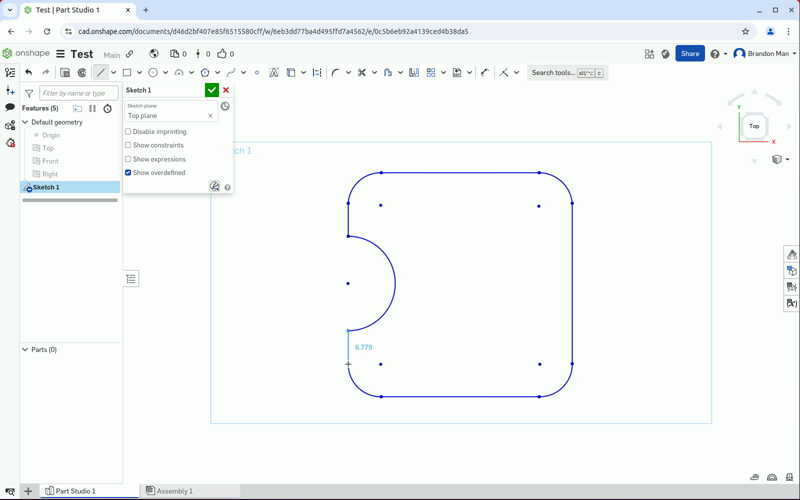
click(348, 363)
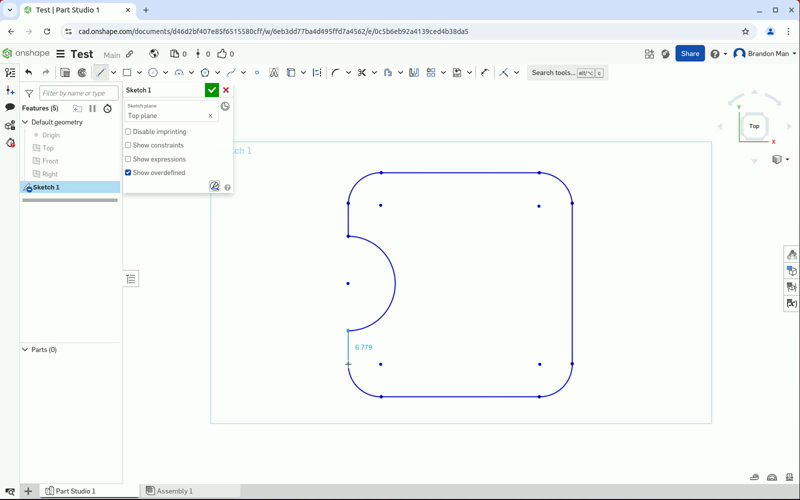
key(esc)
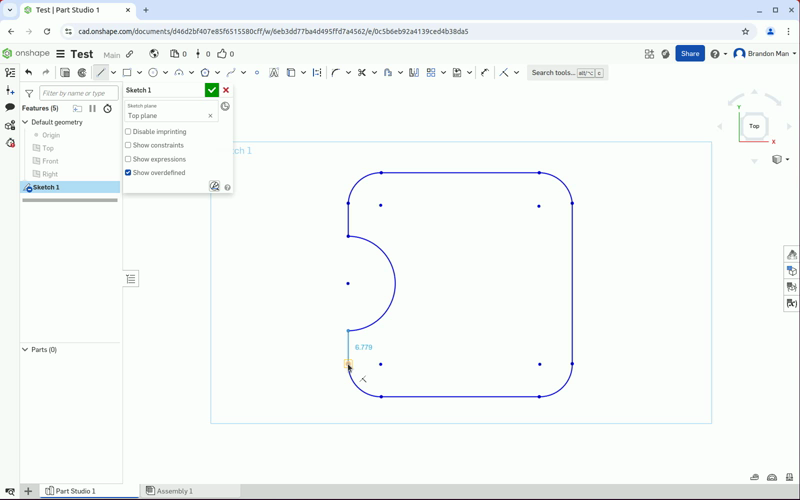
key(c)
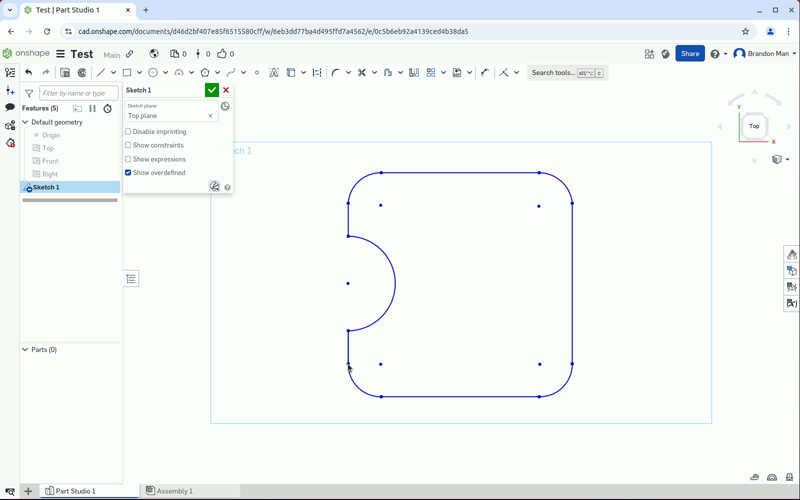
key_down(shift)
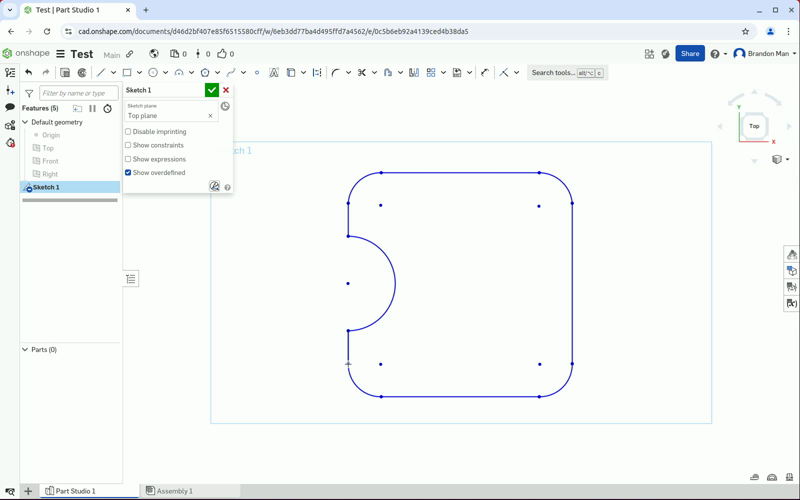
mouse_move(381, 363)
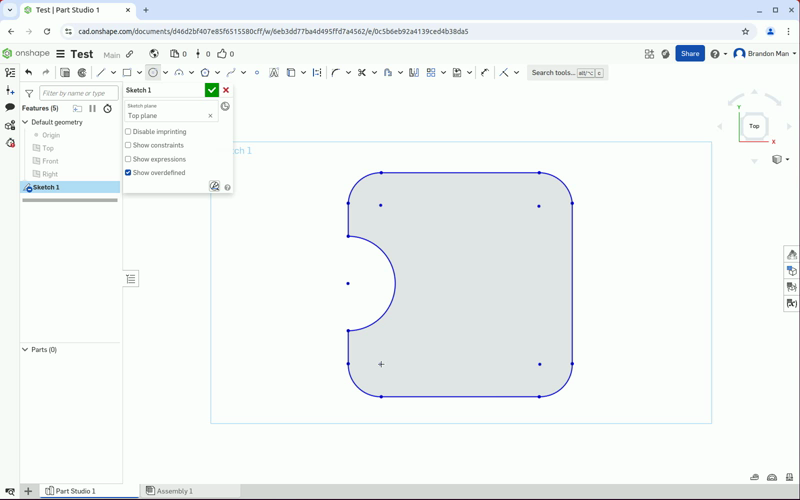
click(381, 363)
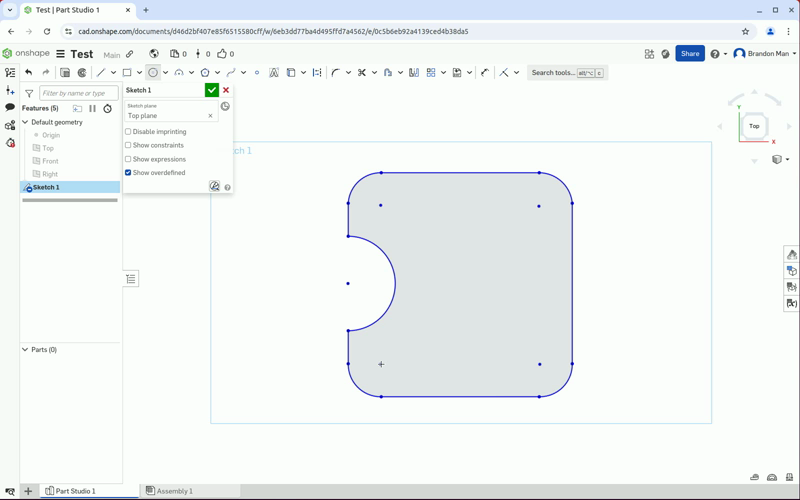
key_up(shift)
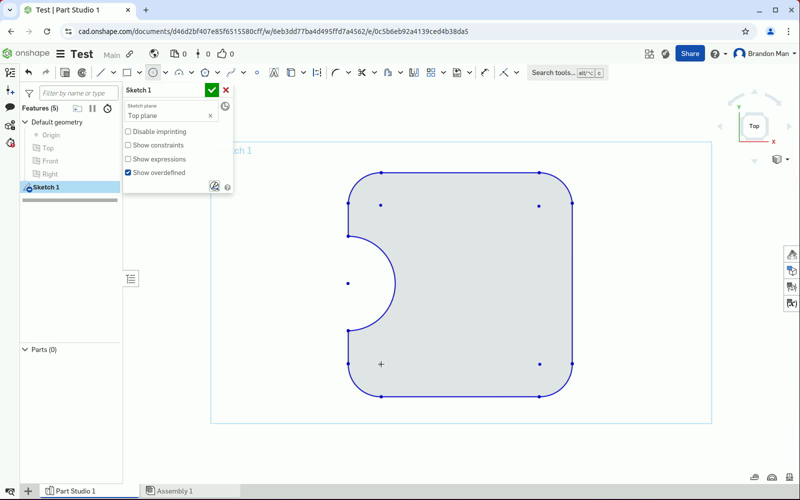
mouse_move(397, 363)
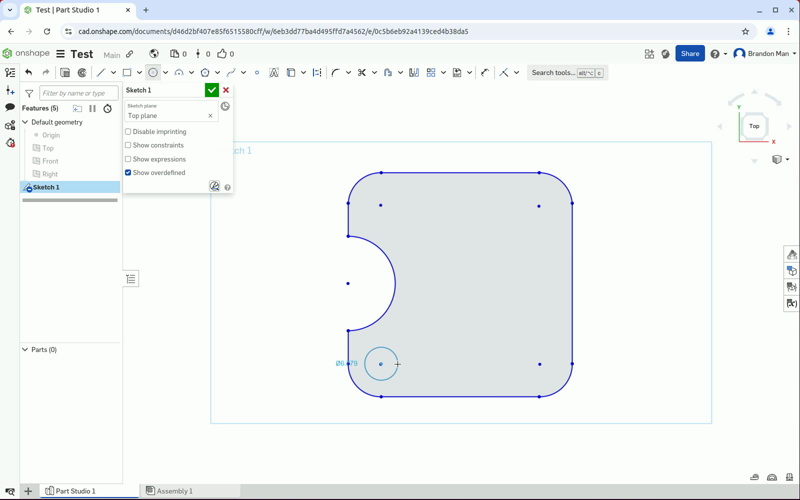
click(397, 363)
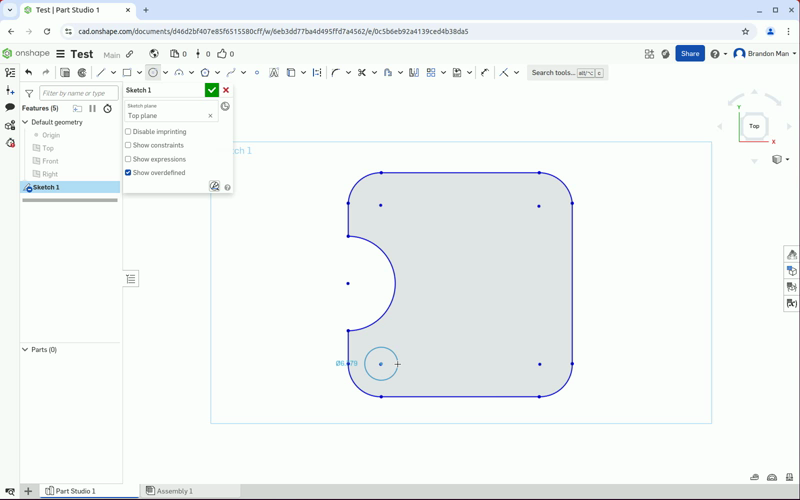
key(esc)
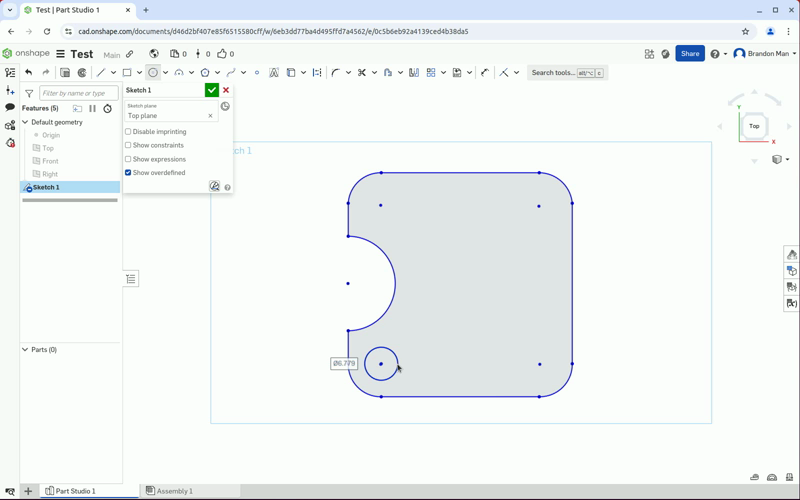
key(c)
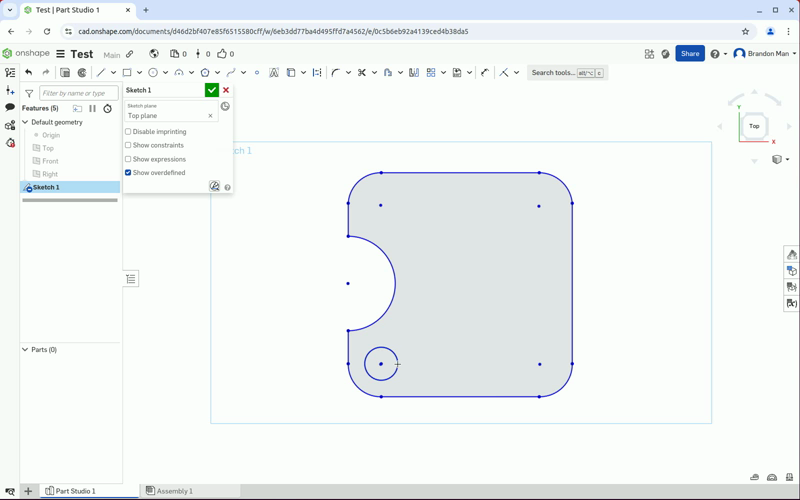
key_down(shift)
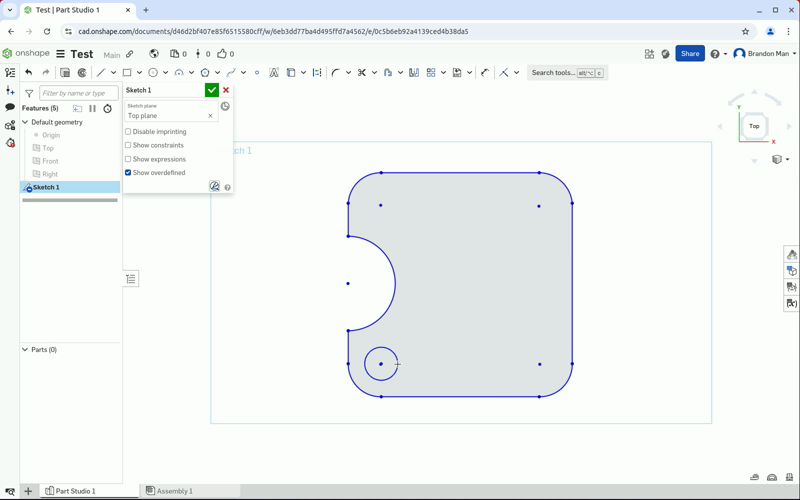
mouse_move(381, 203)
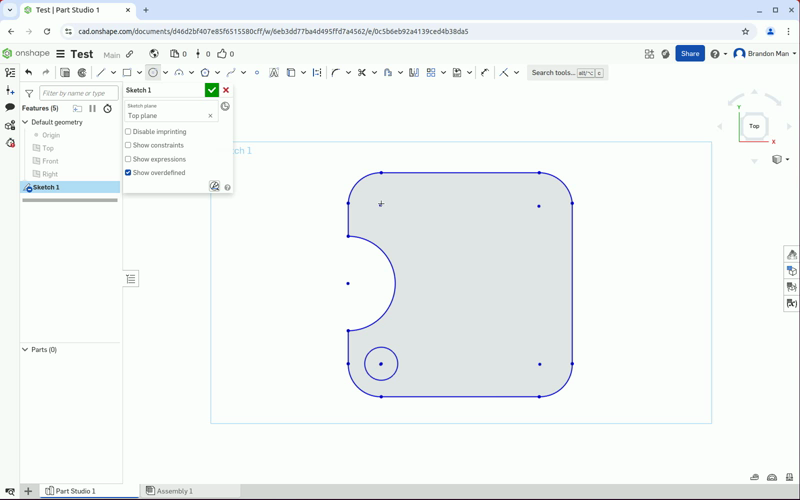
scroll(6)
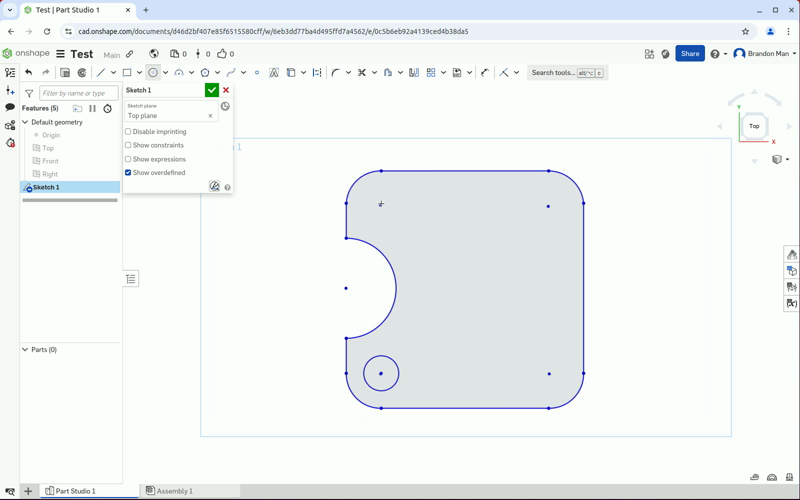
scroll(6)
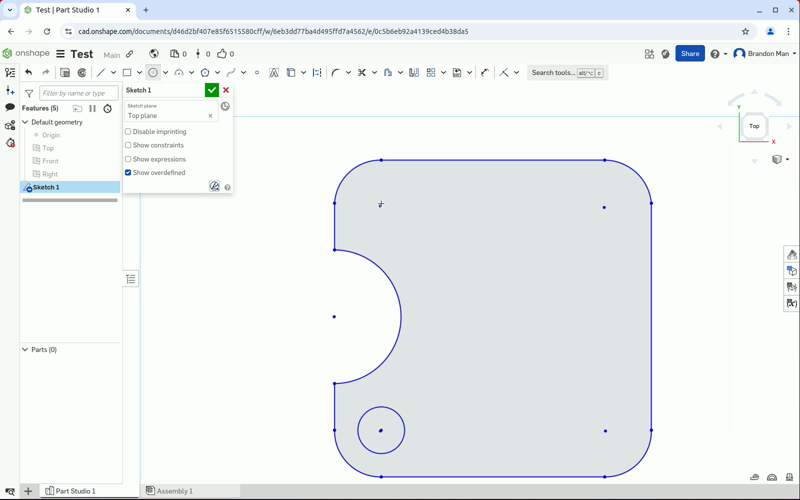
scroll(6)
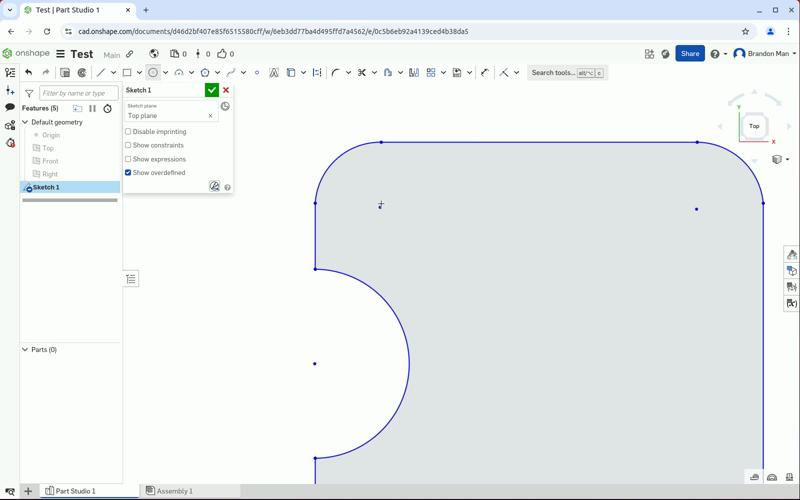
scroll(6)
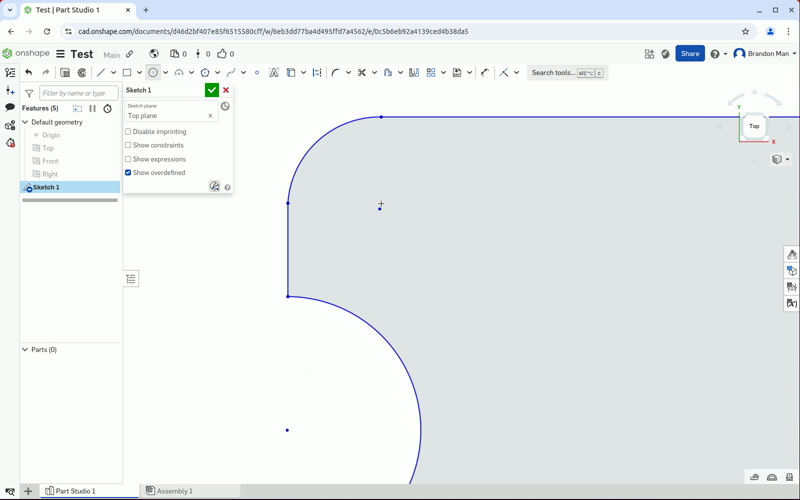
scroll(6)
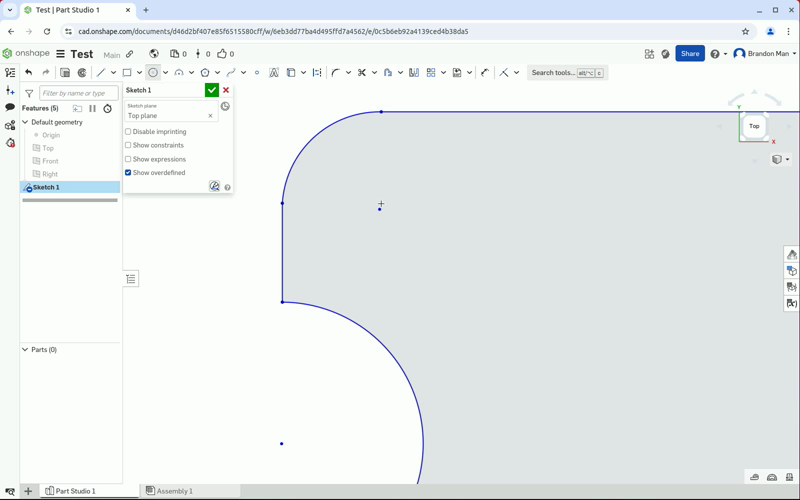
scroll(6)
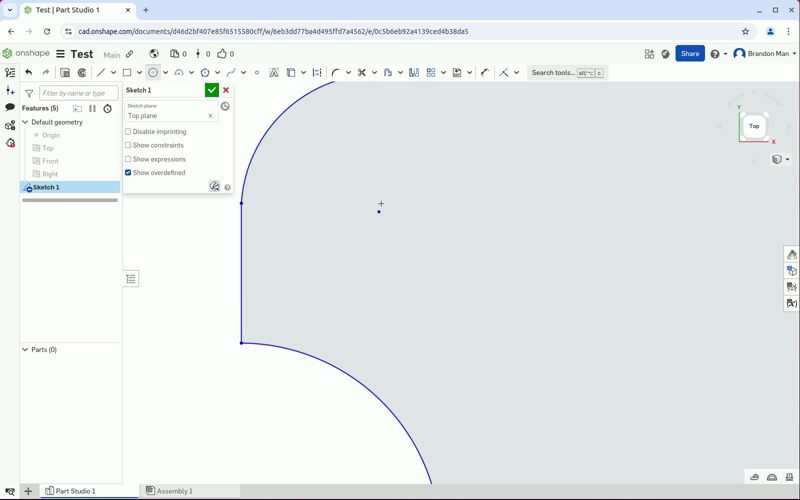
scroll(6)
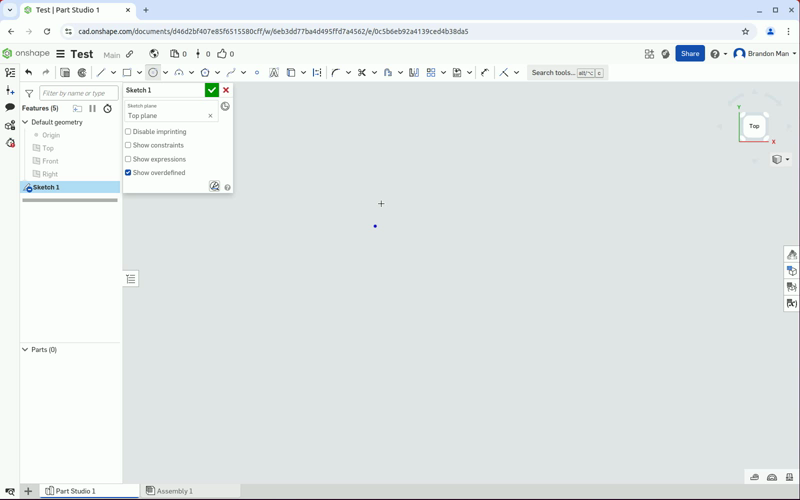
click(381, 203)
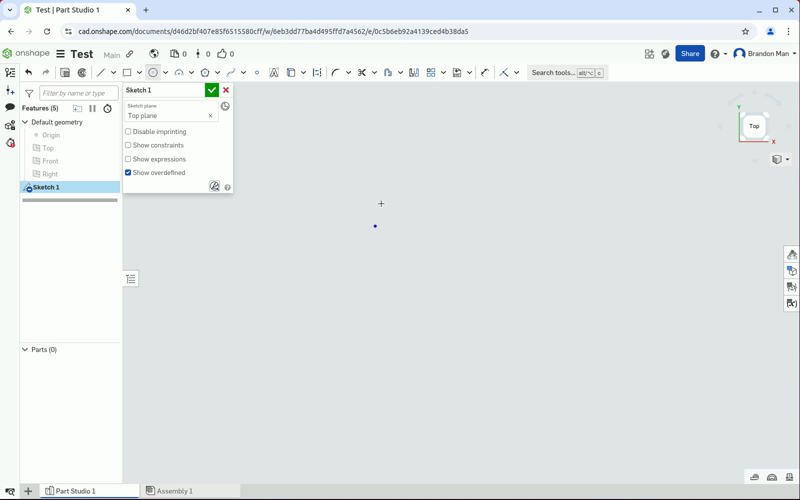
scroll(-6)
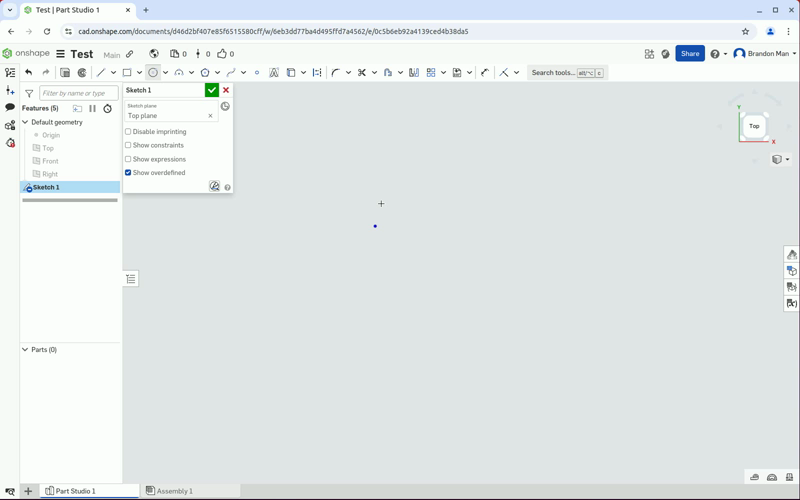
scroll(-6)
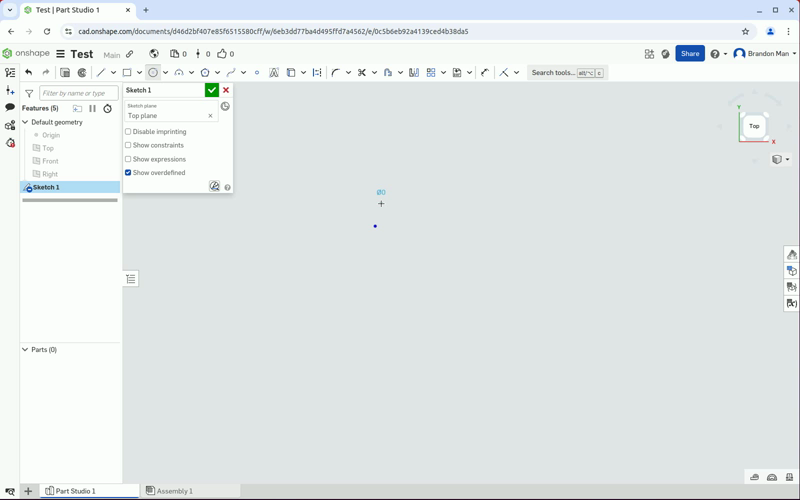
scroll(-6)
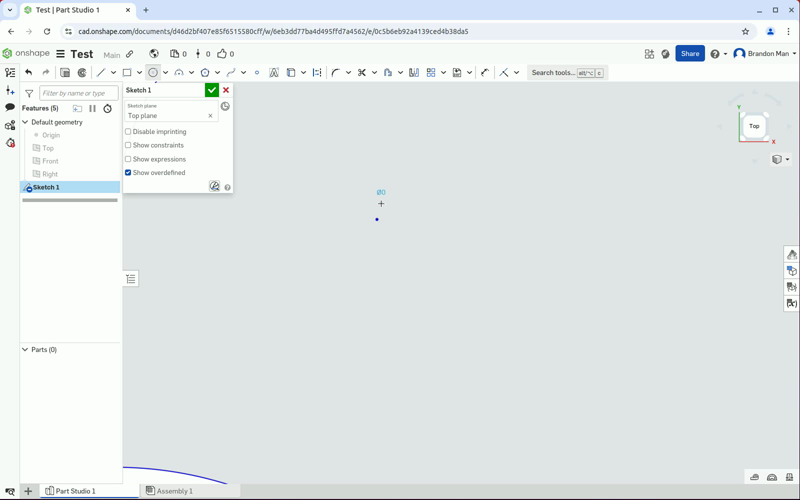
scroll(-6)
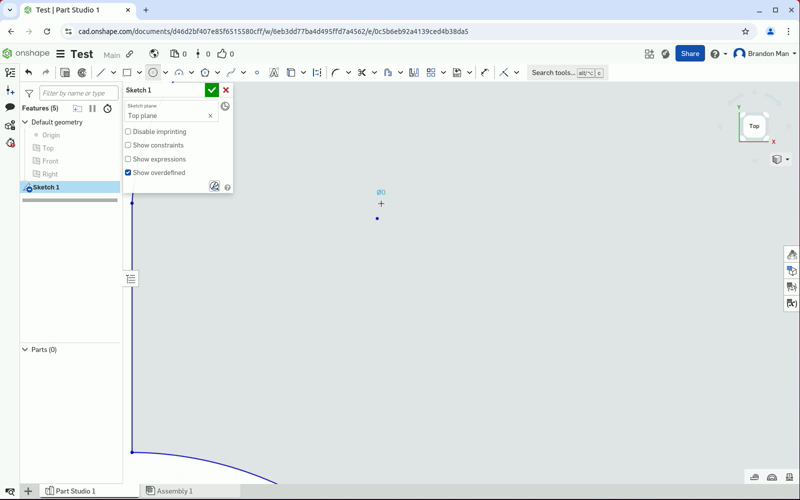
scroll(-6)
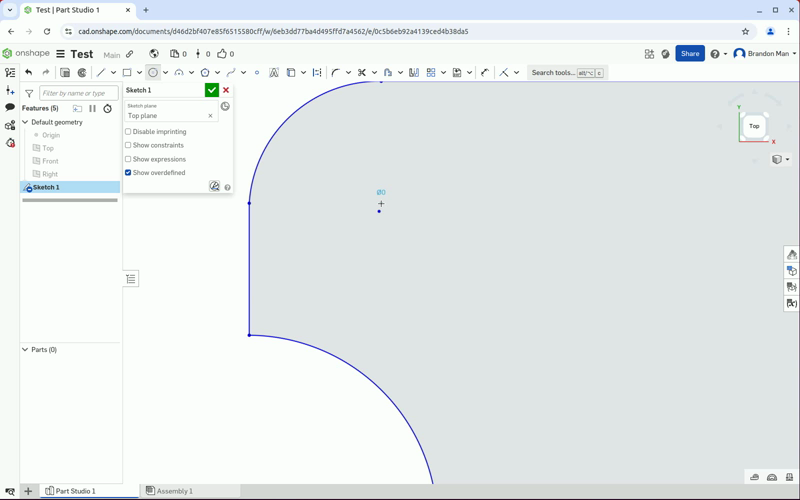
scroll(-6)
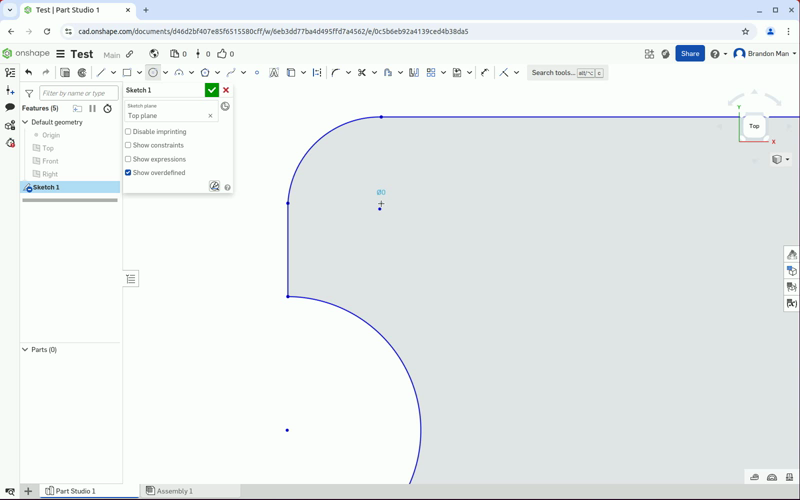
scroll(-6)
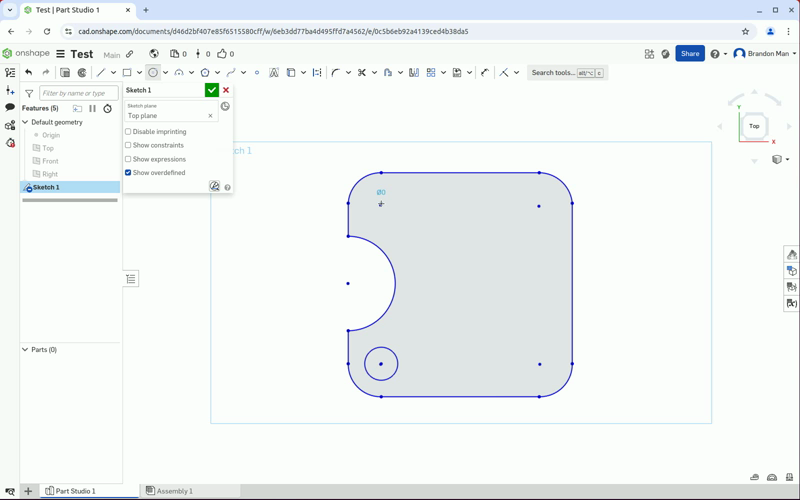
key_up(shift)
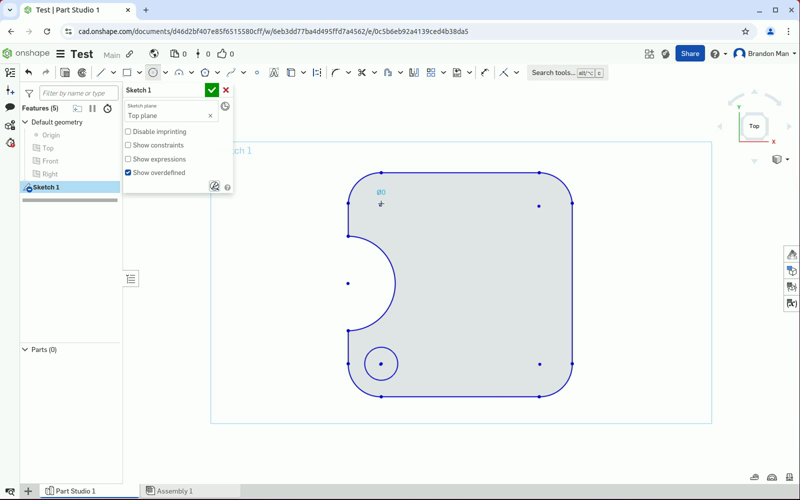
mouse_move(397, 203)
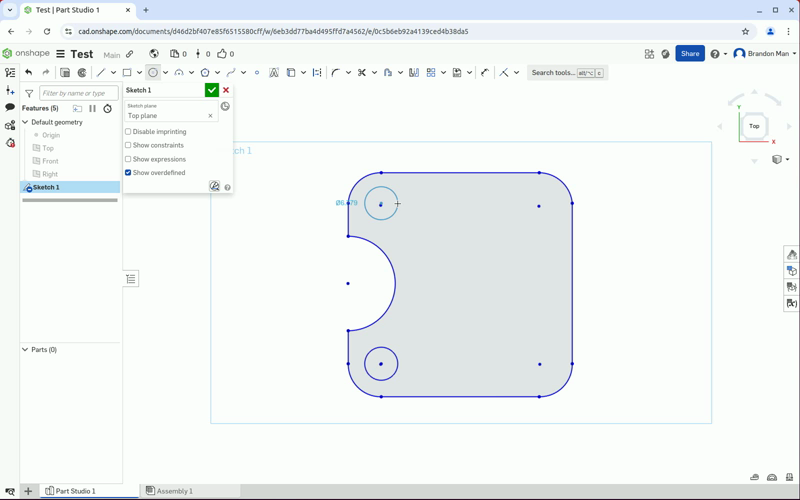
click(397, 203)
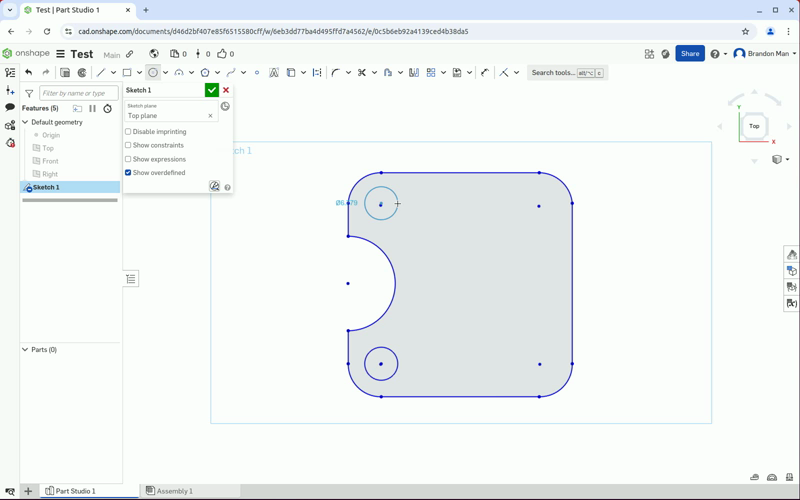
key(esc)
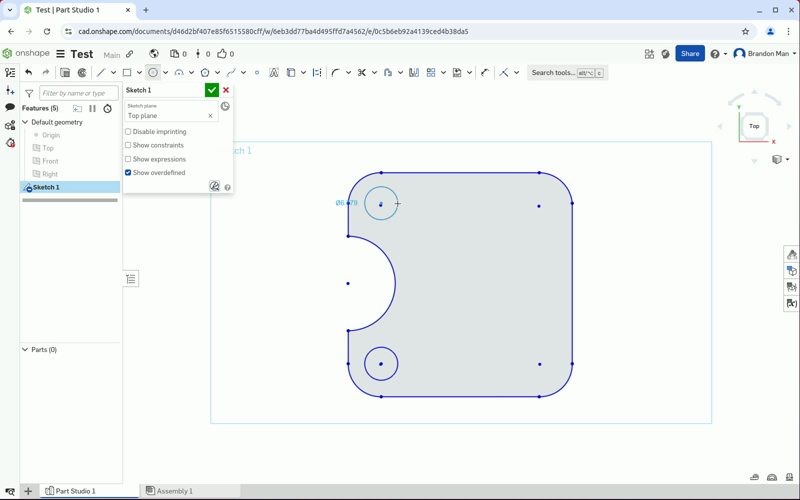
key(a)
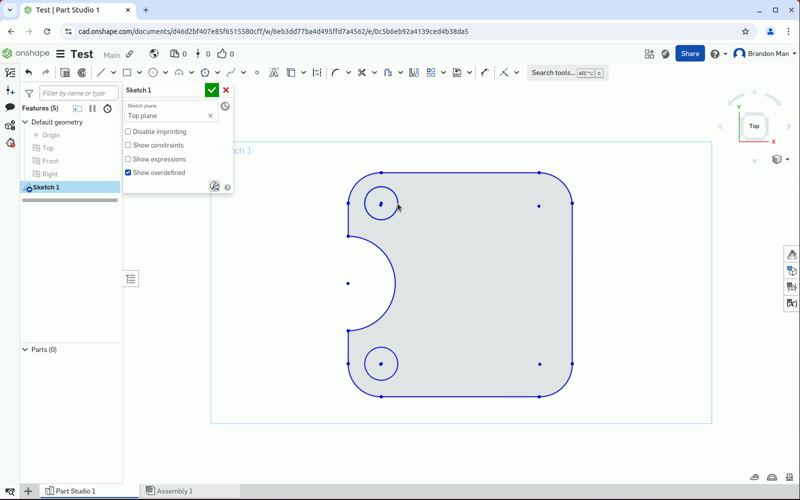
key_down(shift)
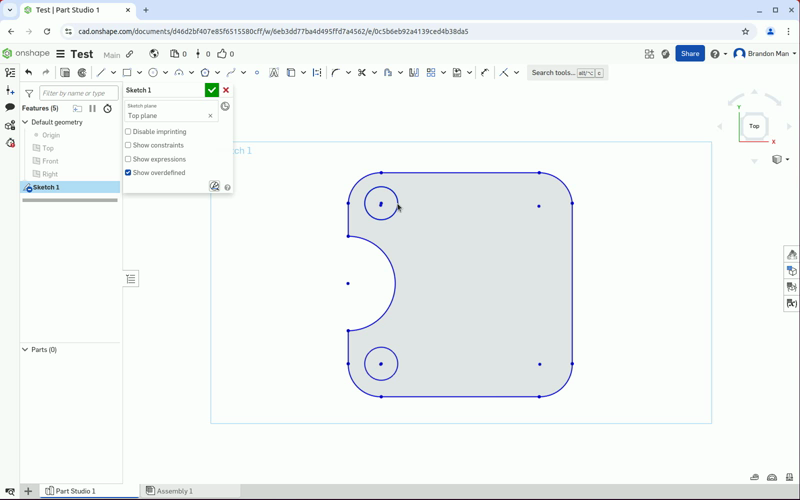
mouse_move(411, 363)
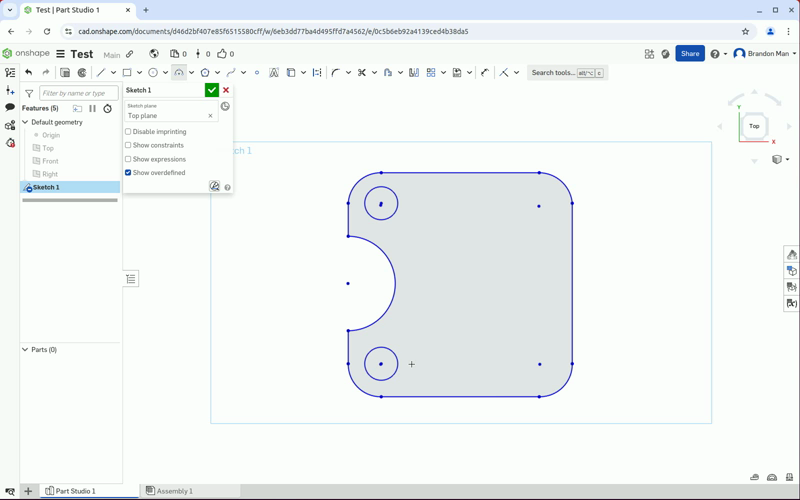
click(411, 363)
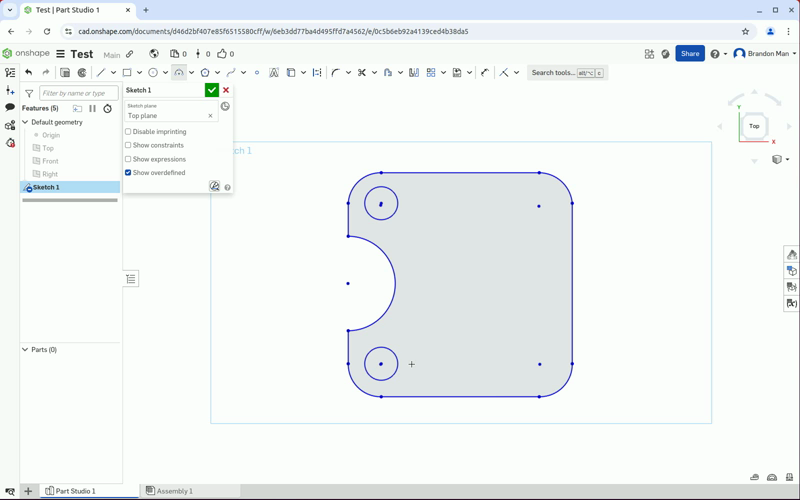
key_up(shift)
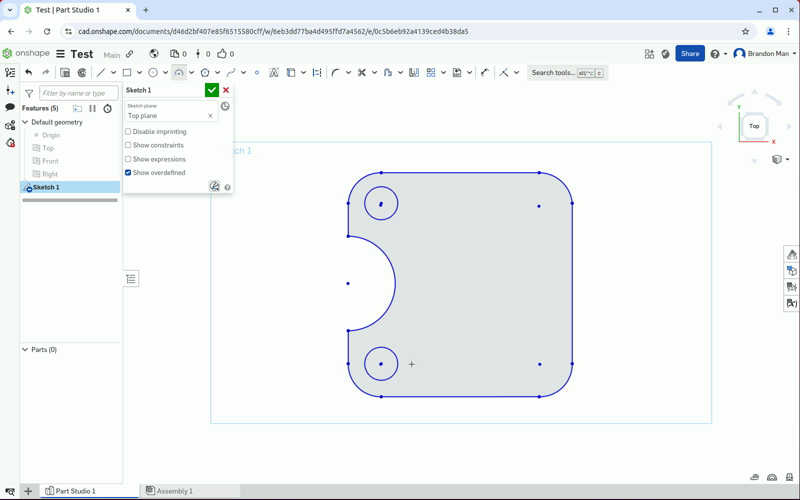
key_down(shift)
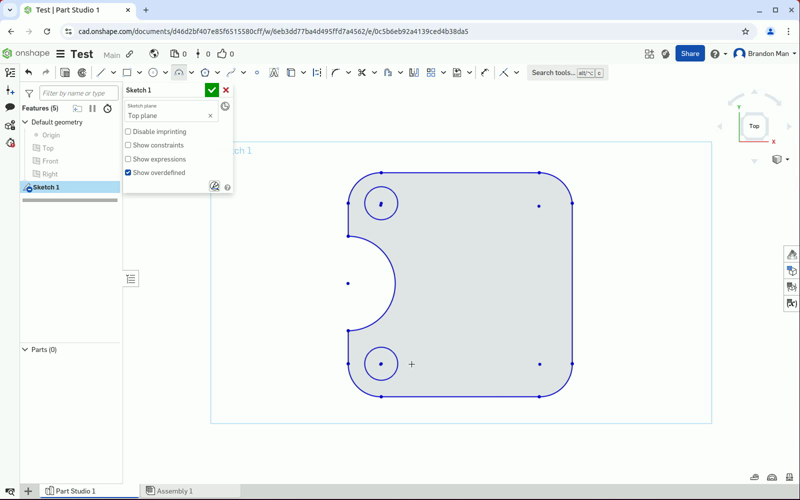
mouse_move(428, 380)
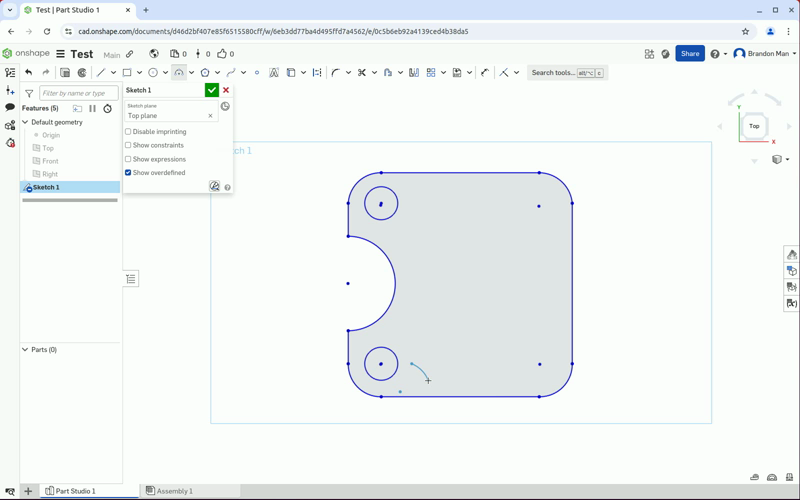
click(428, 380)
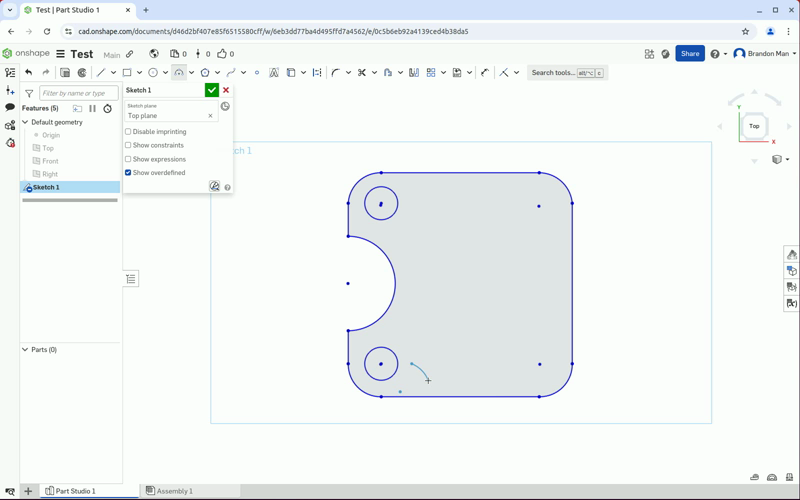
mouse_move(416, 375)
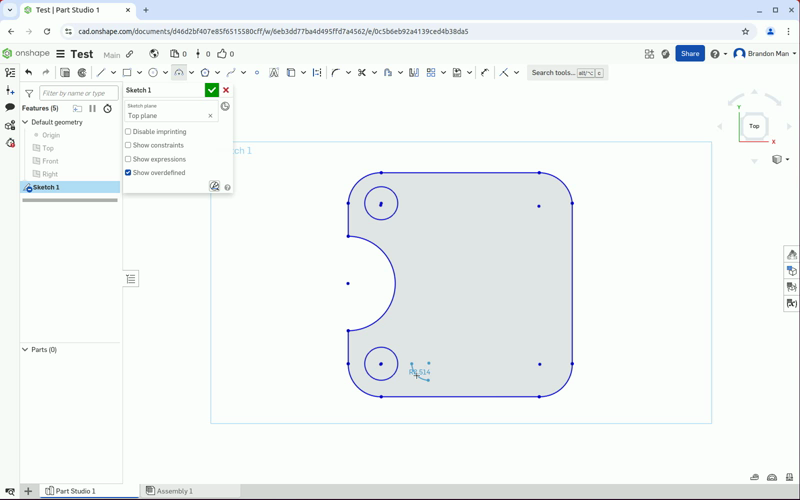
click(416, 375)
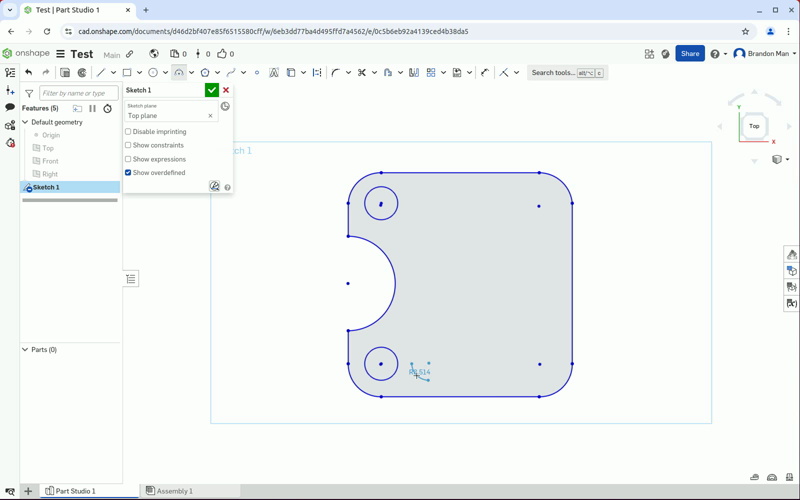
key_up(shift)
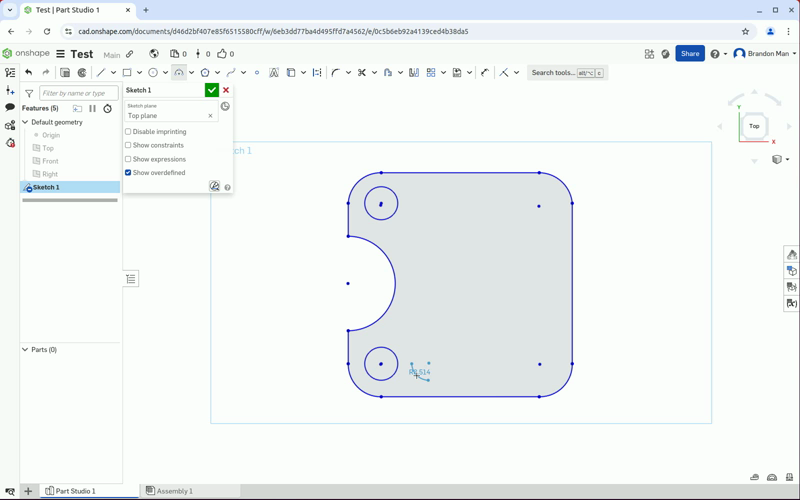
key(esc)
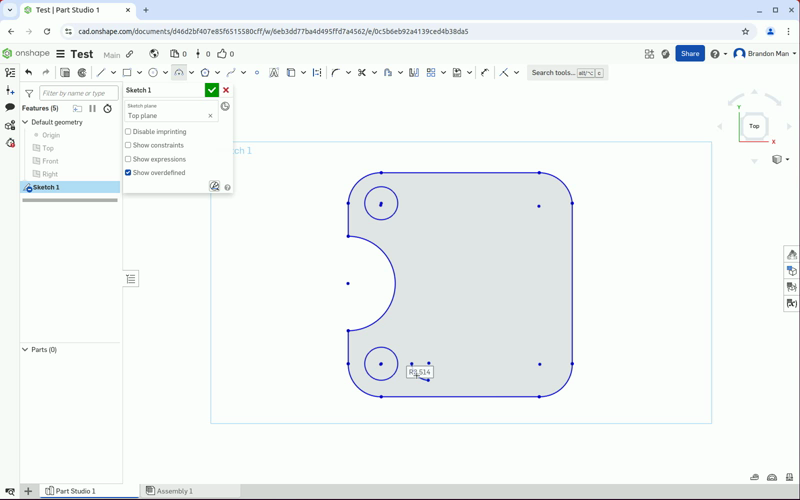
key(l)
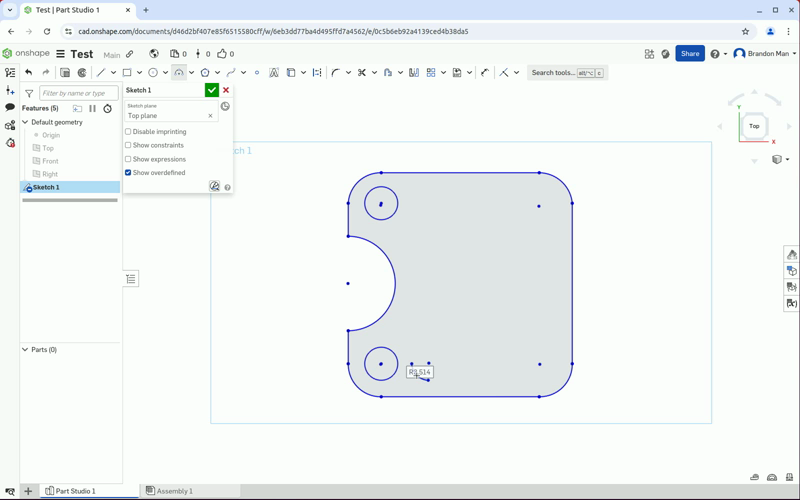
mouse_move(428, 380)
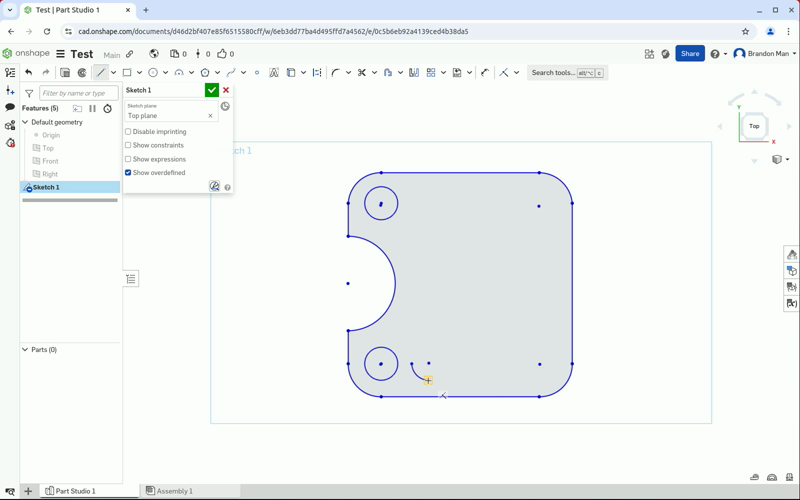
click(428, 380)
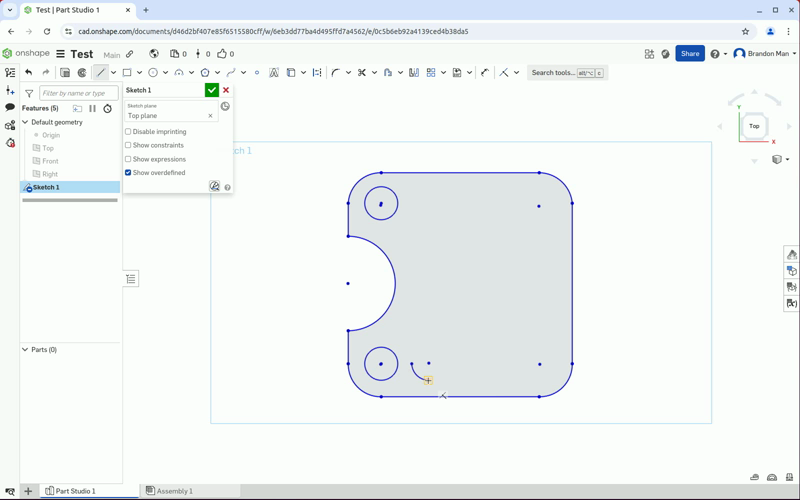
key_down(shift)
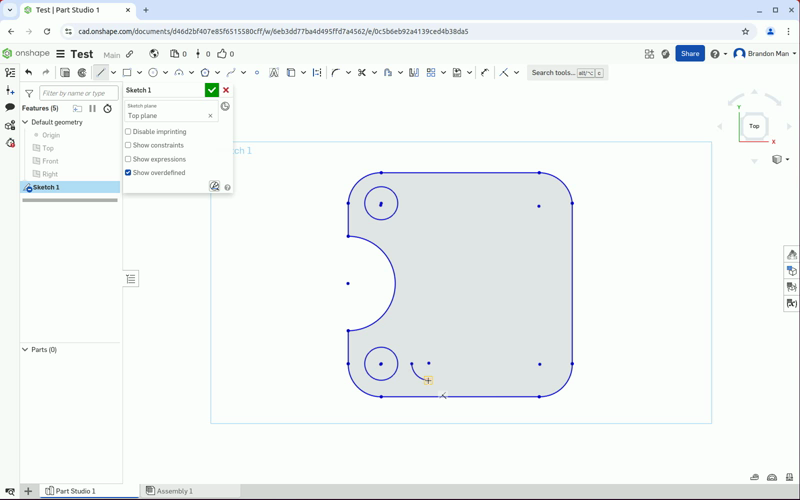
mouse_move(539, 380)
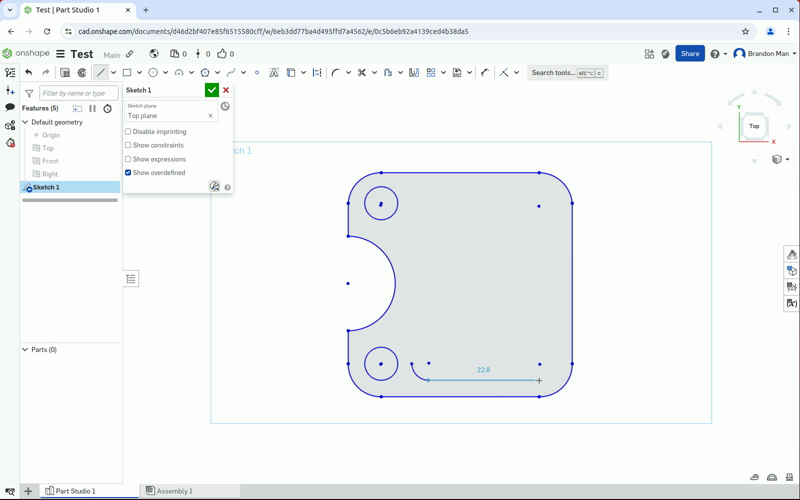
click(539, 380)
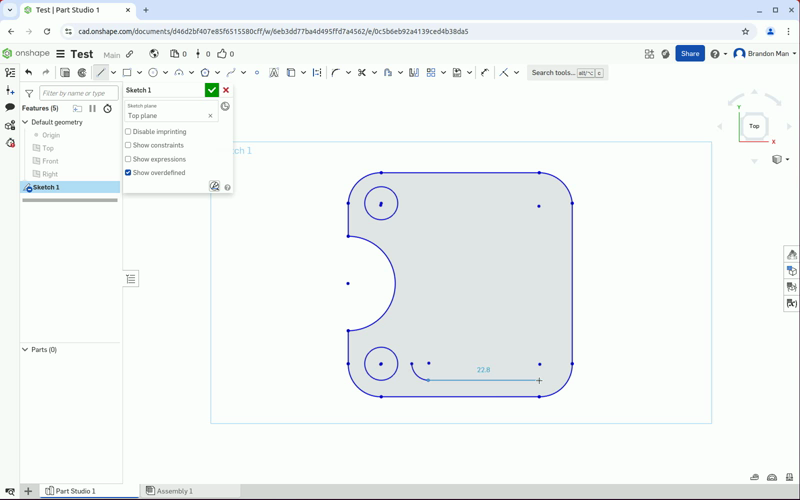
key_up(shift)
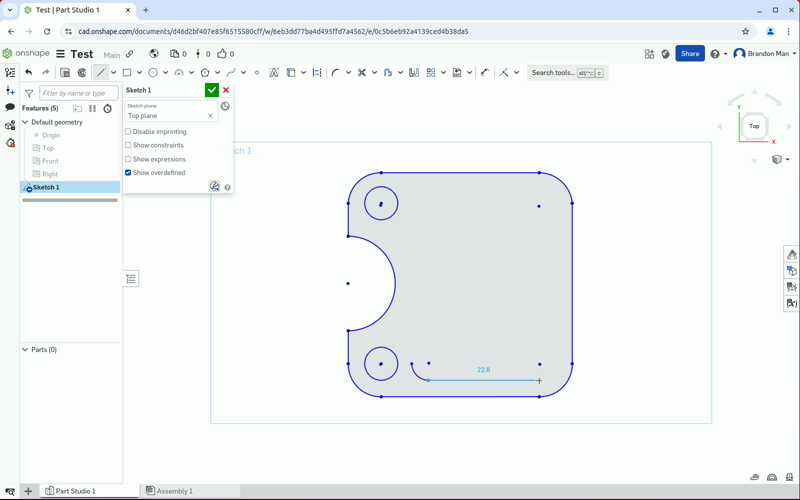
key(esc)
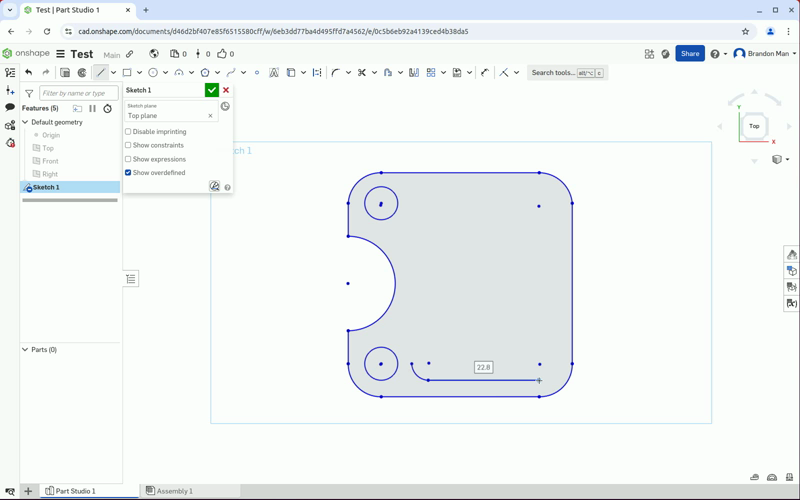
key(a)
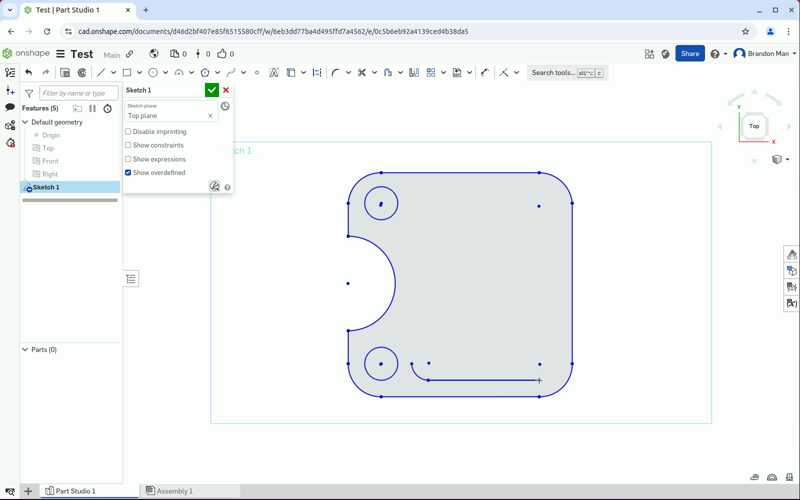
mouse_move(539, 380)
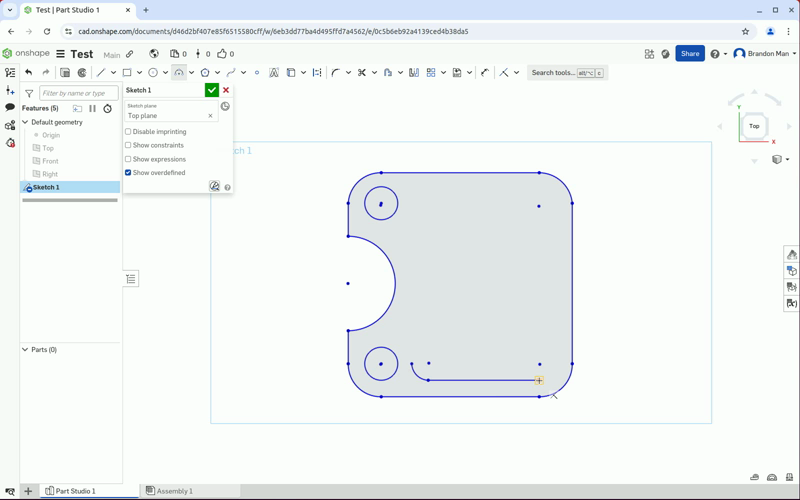
click(539, 380)
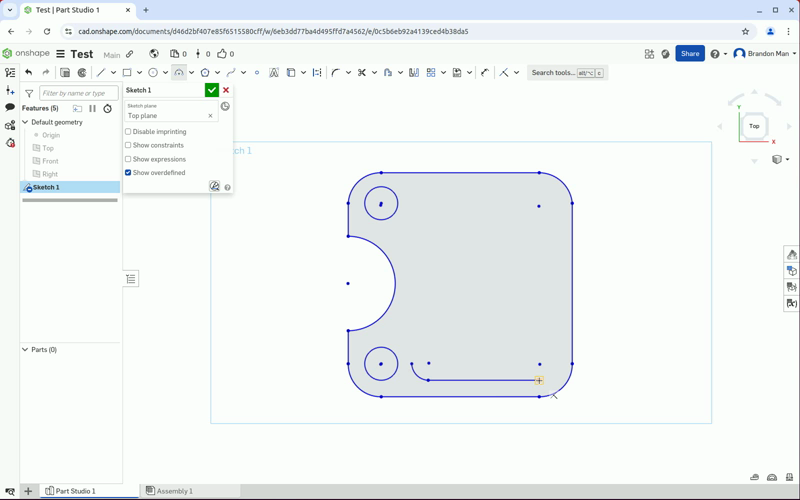
key_down(shift)
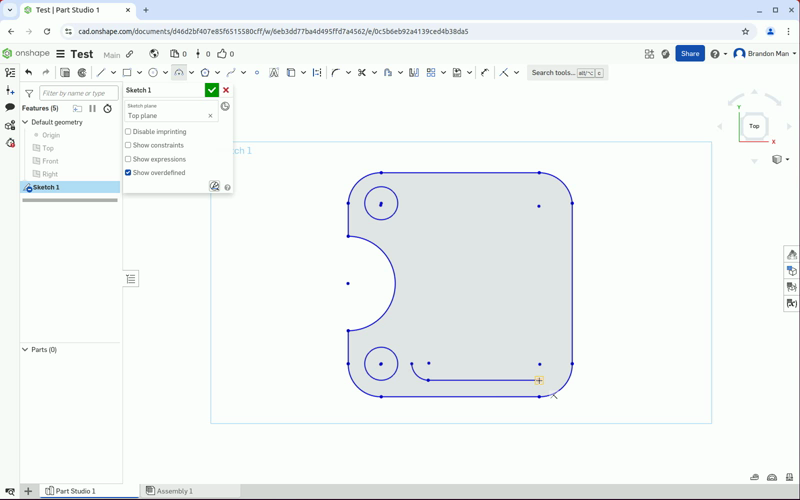
mouse_move(555, 363)
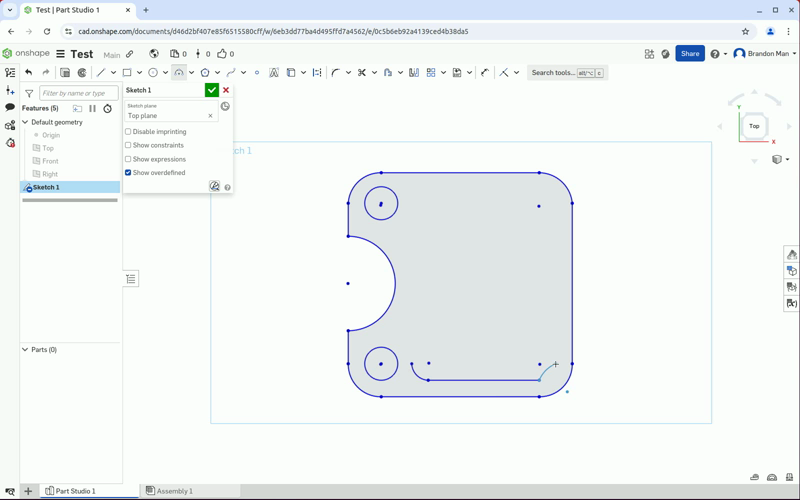
click(555, 363)
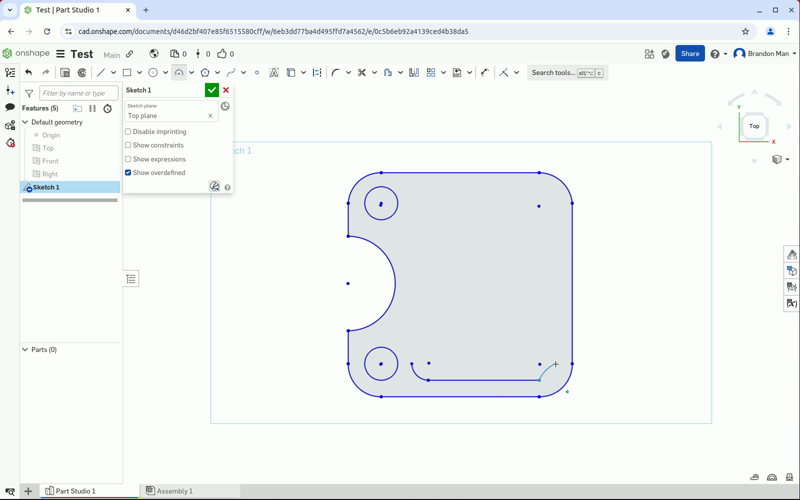
mouse_move(550, 375)
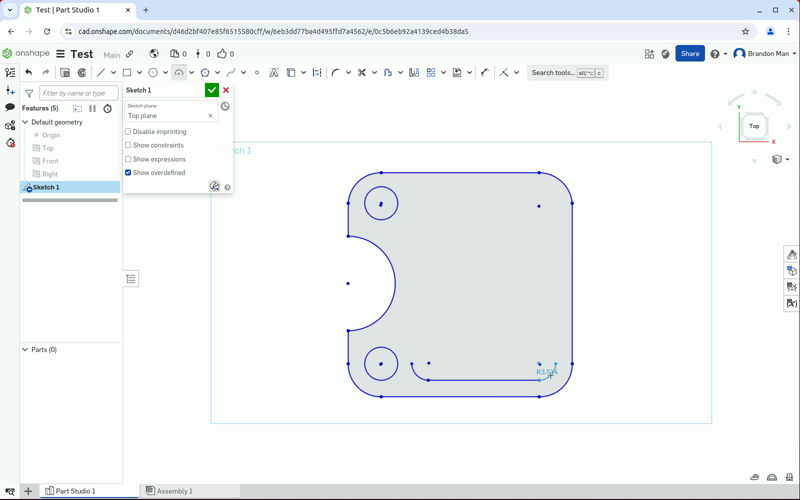
click(550, 375)
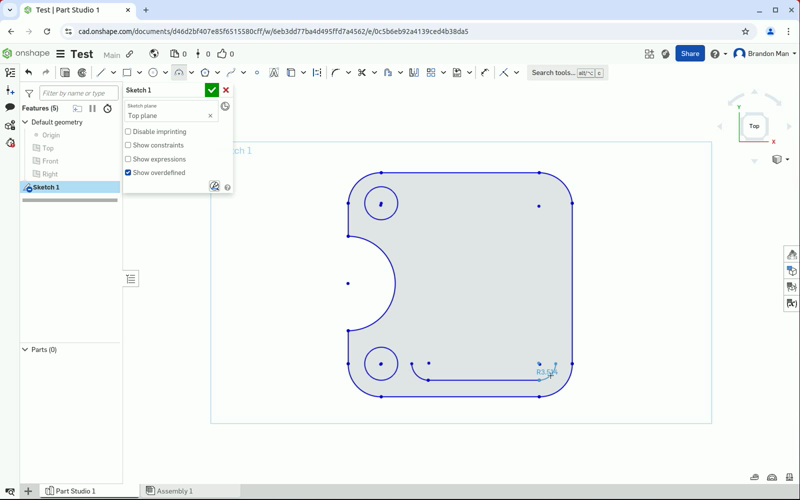
key_up(shift)
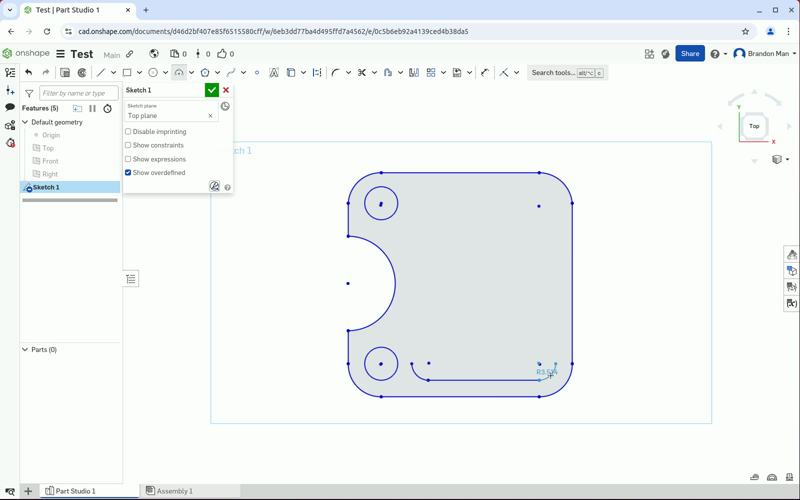
key(esc)
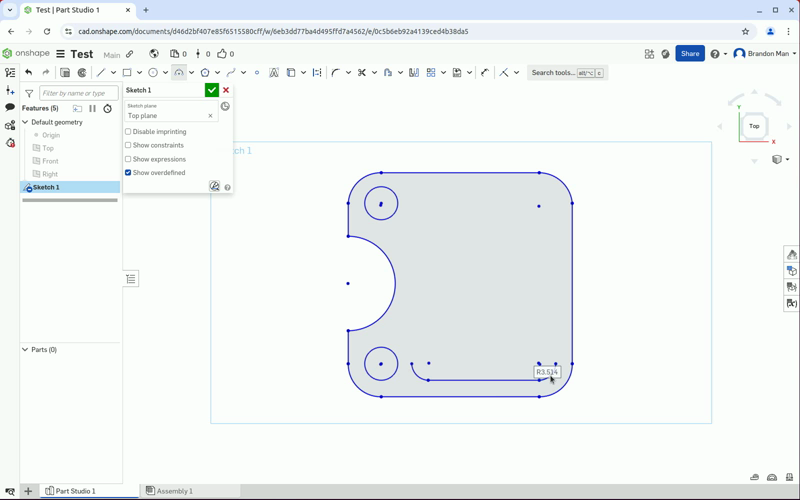
key(l)
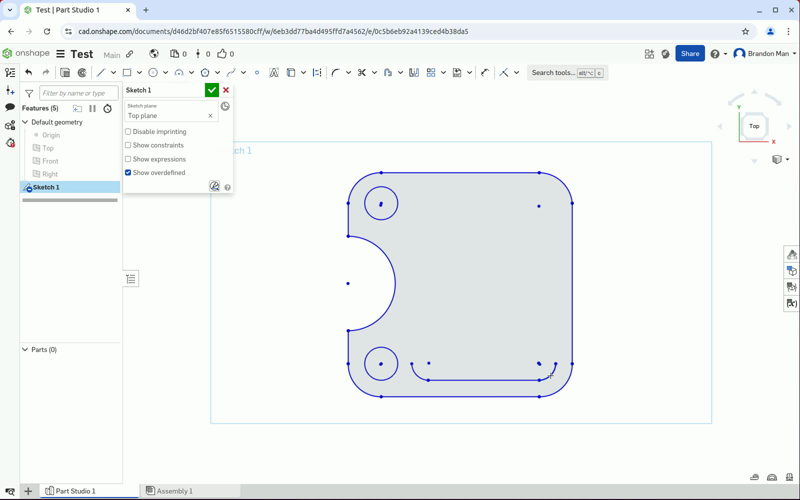
mouse_move(555, 363)
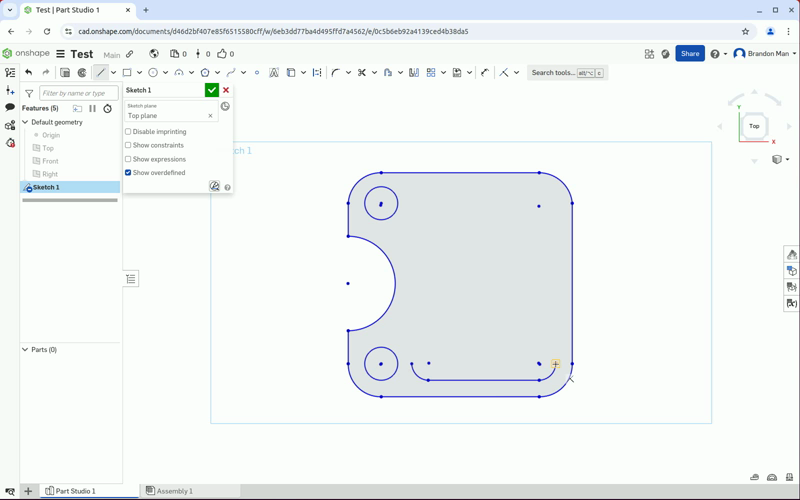
click(555, 363)
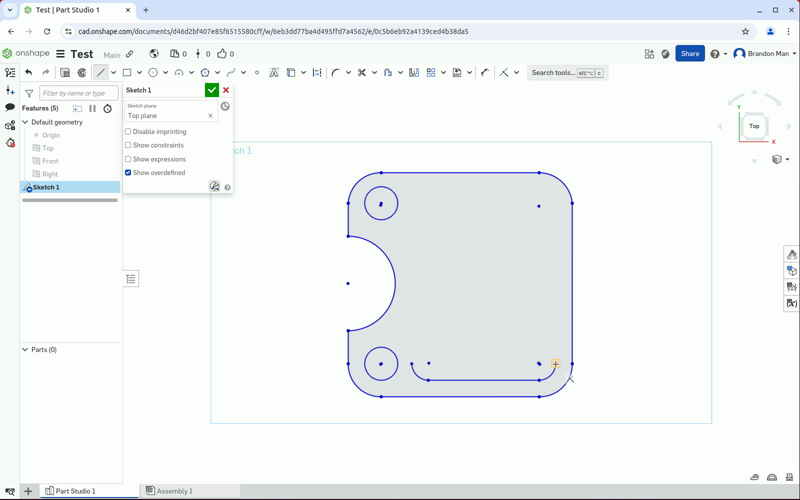
key_down(shift)
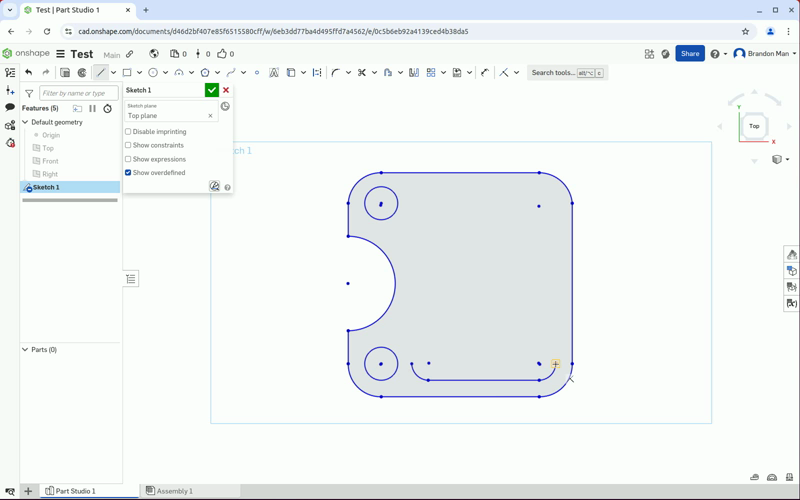
mouse_move(555, 203)
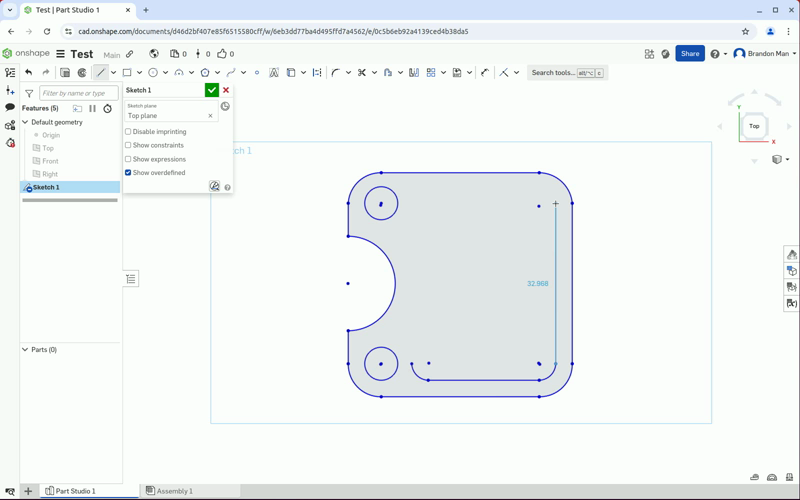
click(555, 203)
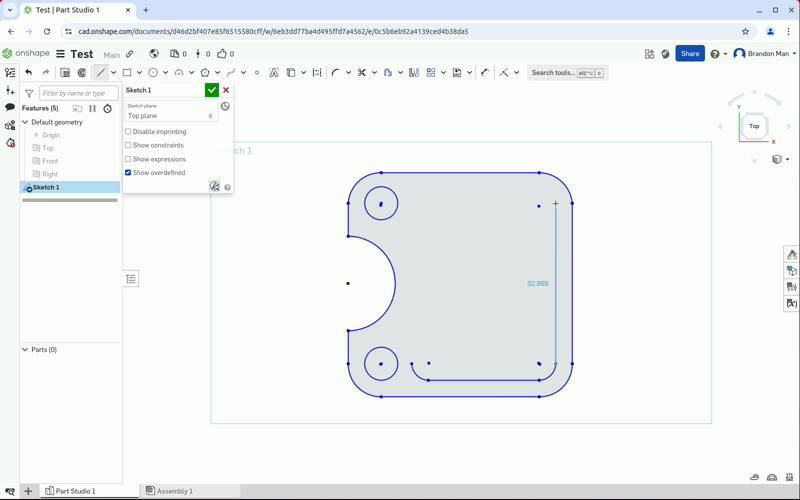
key_up(shift)
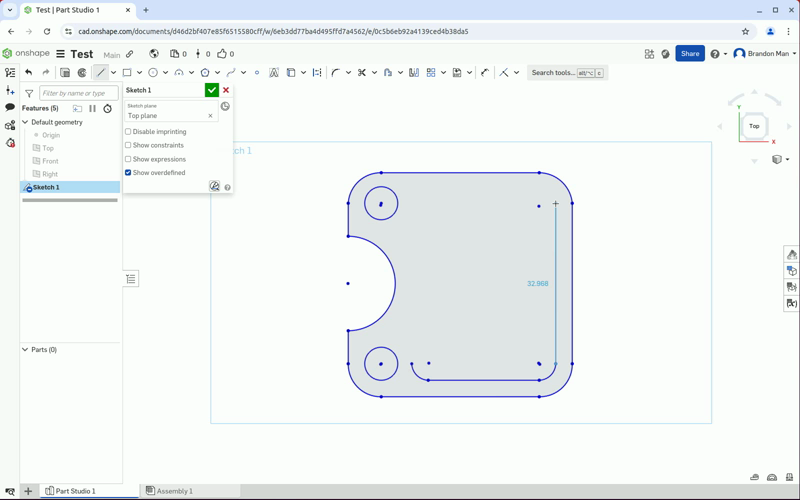
key(esc)
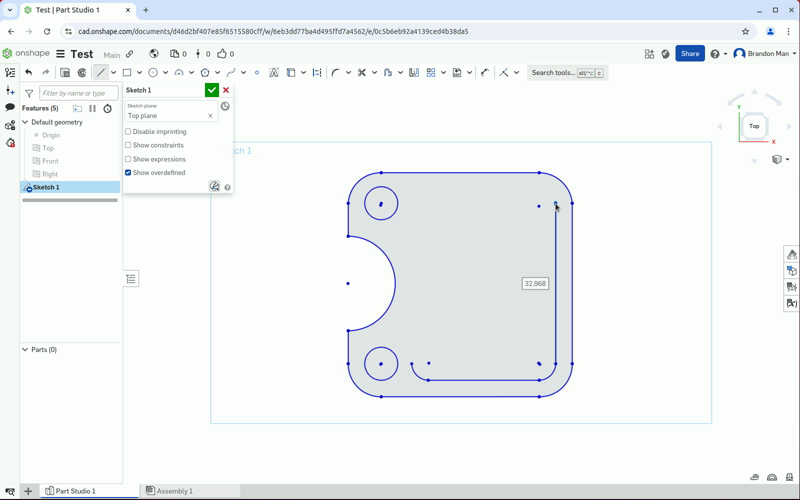
key(a)
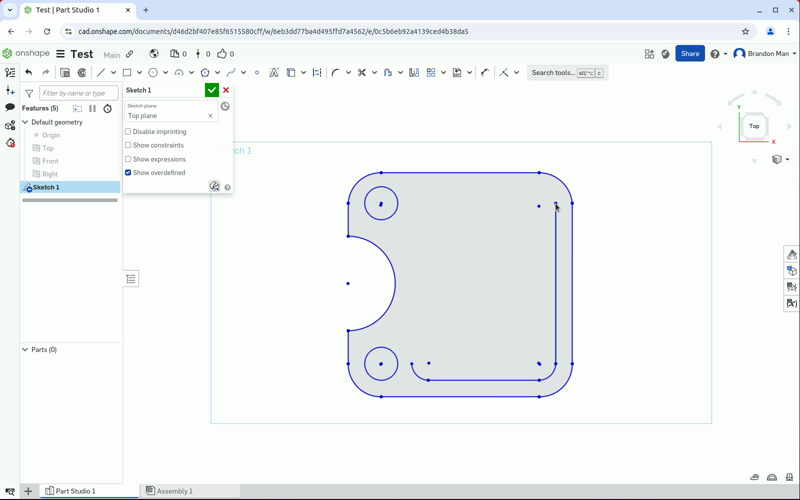
mouse_move(555, 203)
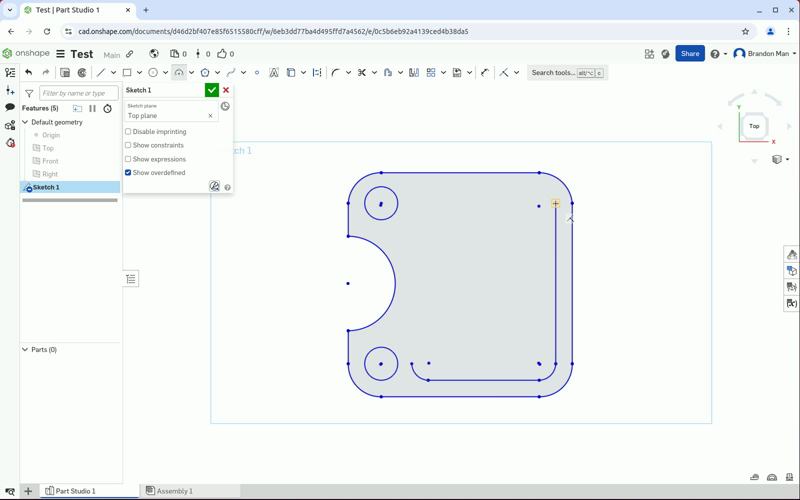
click(555, 203)
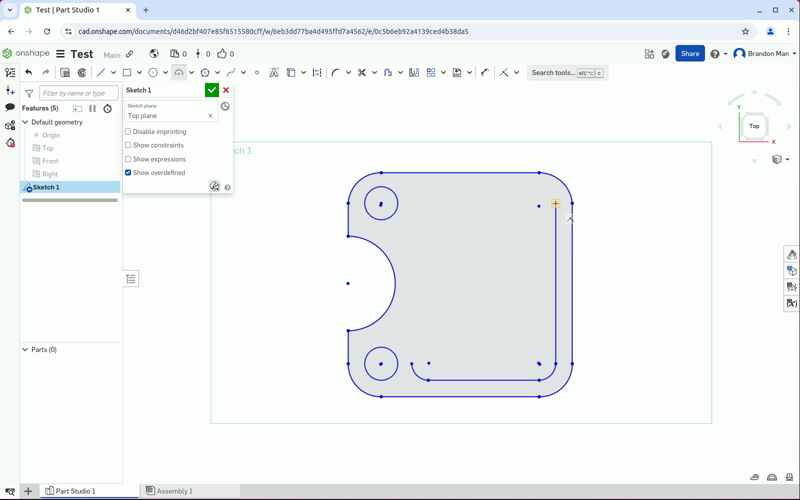
key_down(shift)
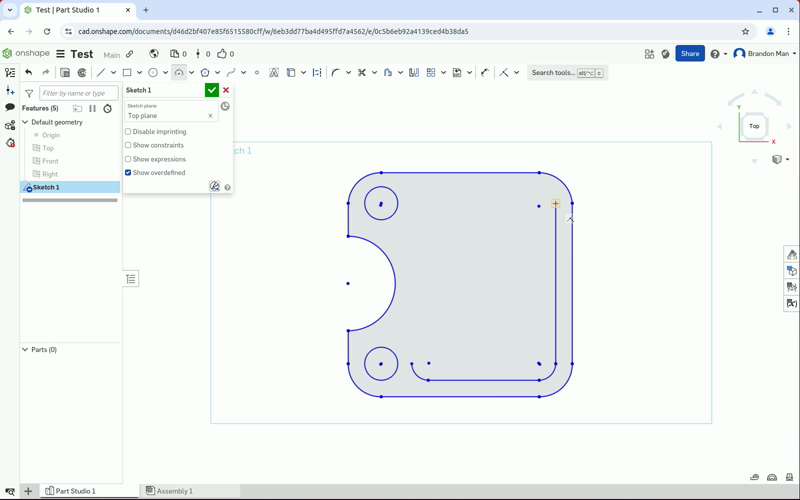
mouse_move(539, 187)
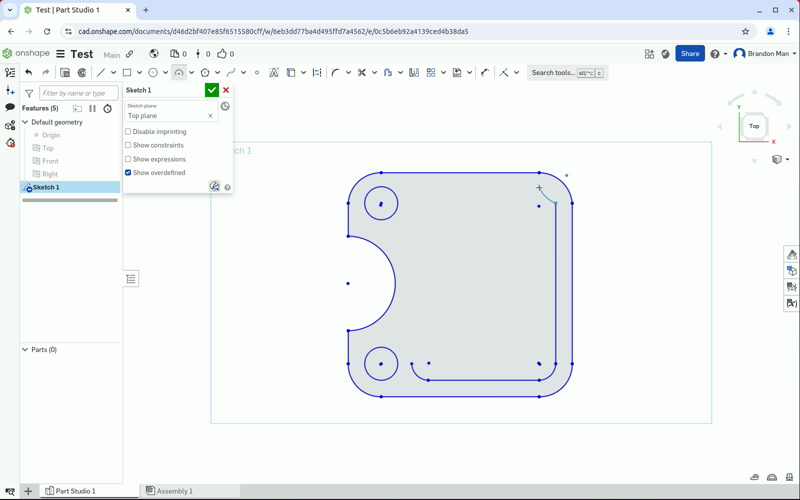
click(539, 187)
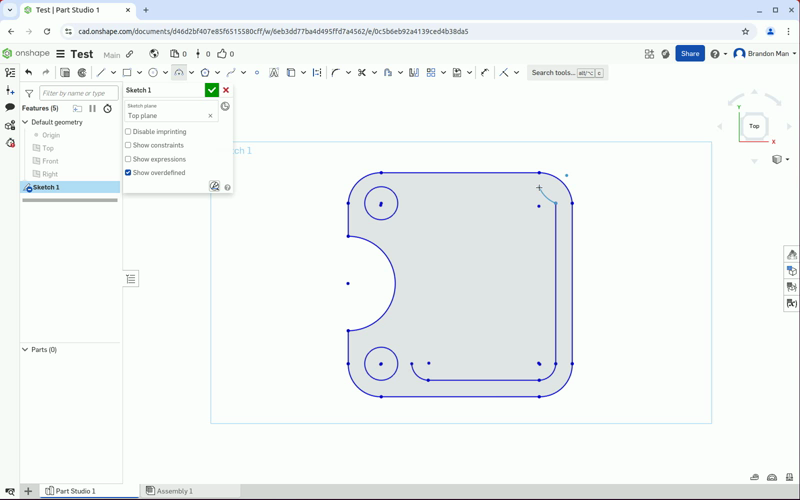
mouse_move(550, 192)
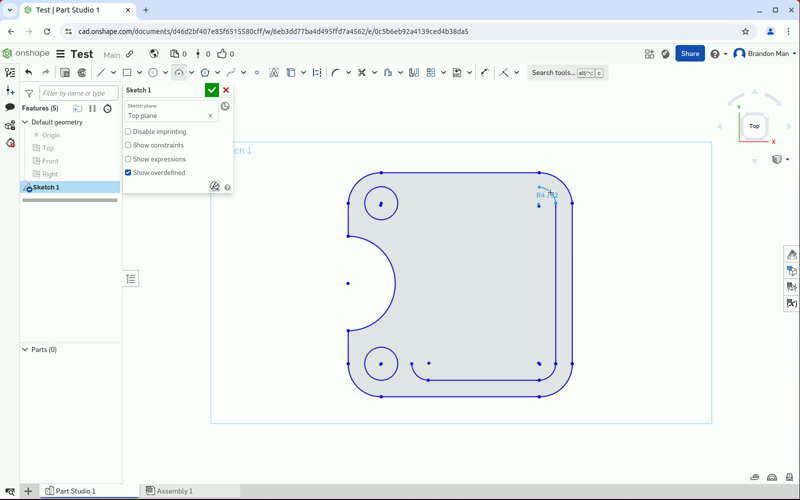
click(550, 192)
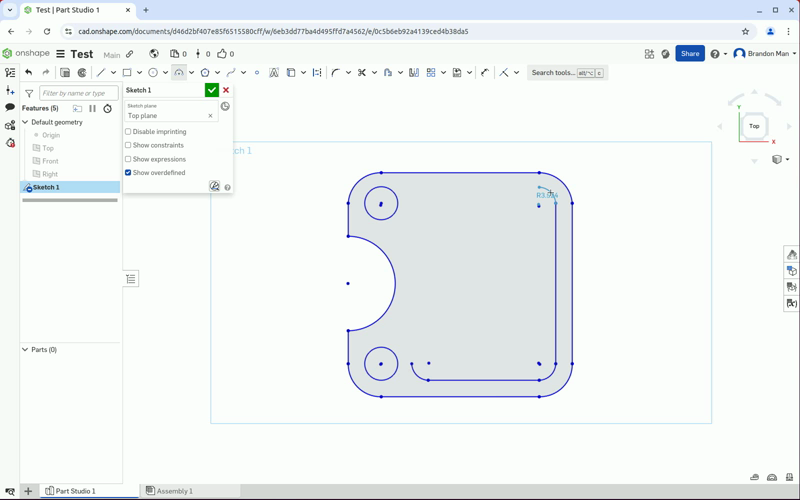
key_up(shift)
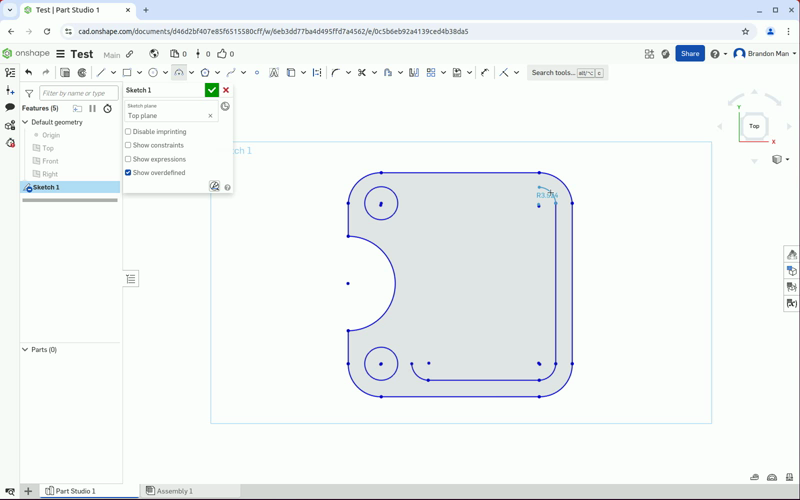
key(esc)
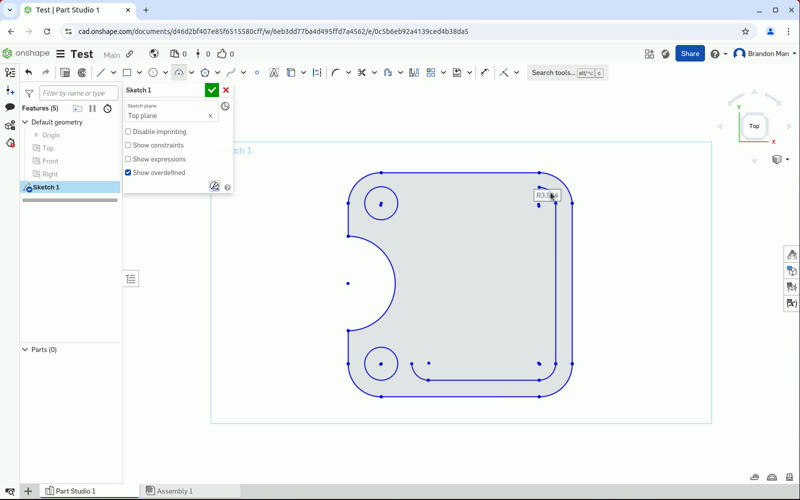
key(l)
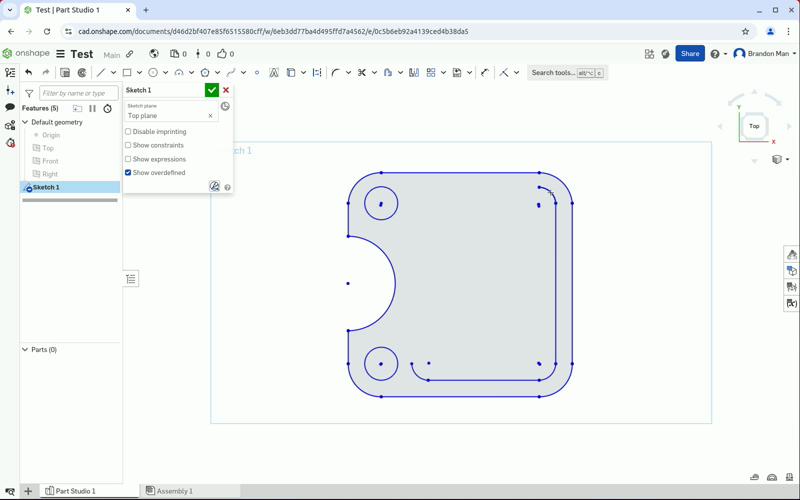
mouse_move(539, 187)
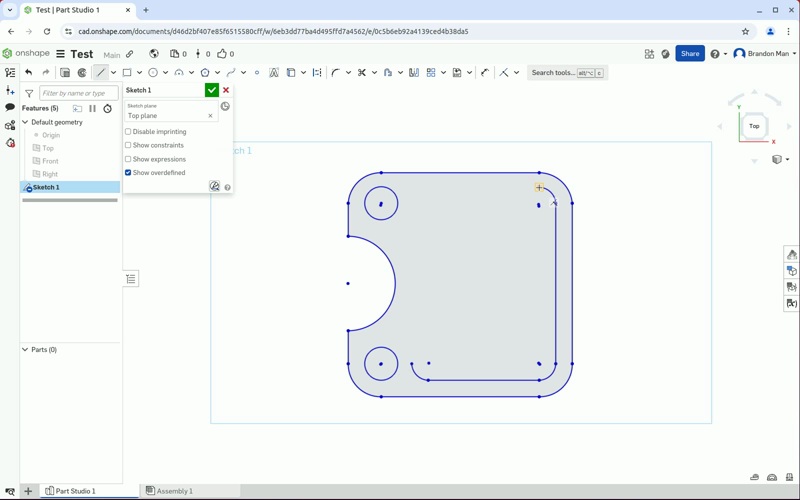
click(539, 187)
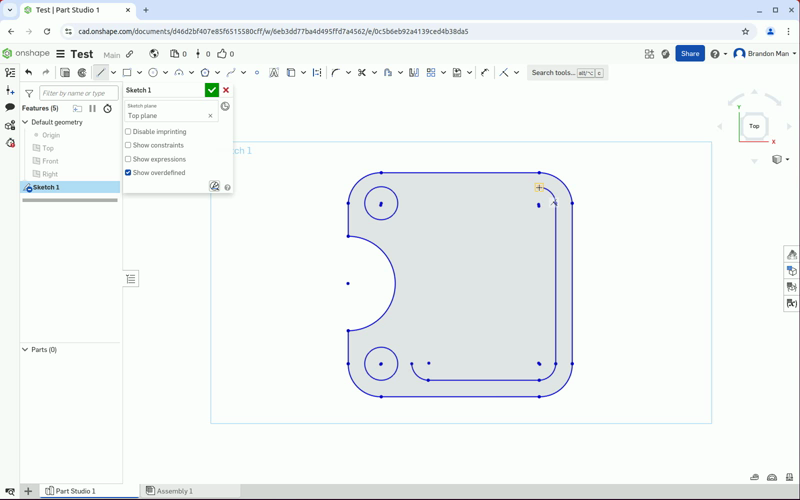
key_down(shift)
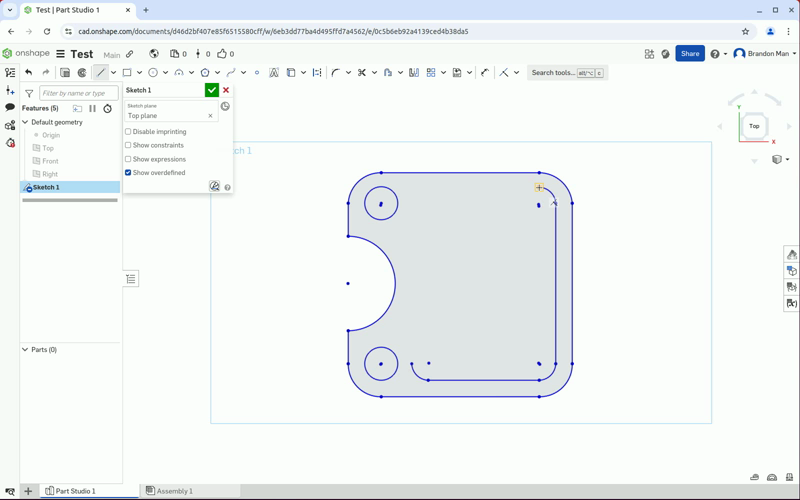
mouse_move(428, 187)
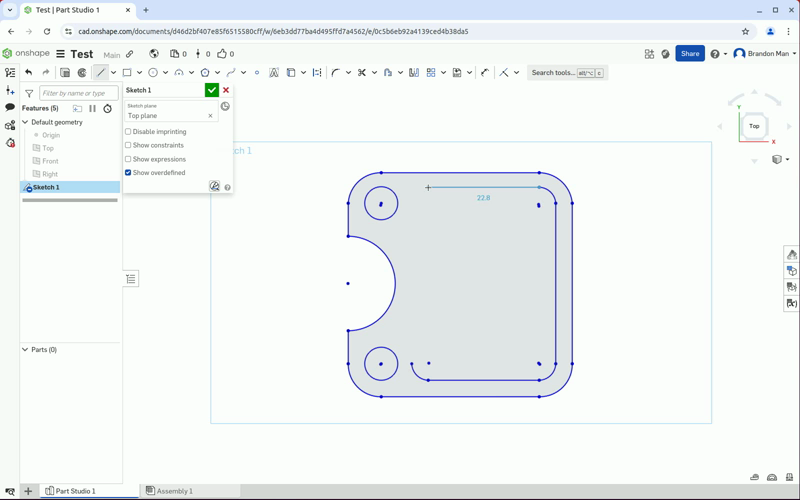
click(428, 187)
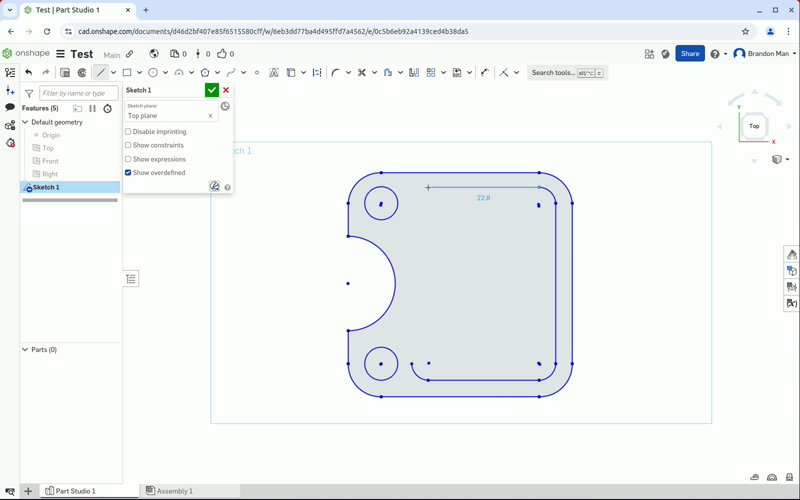
key_up(shift)
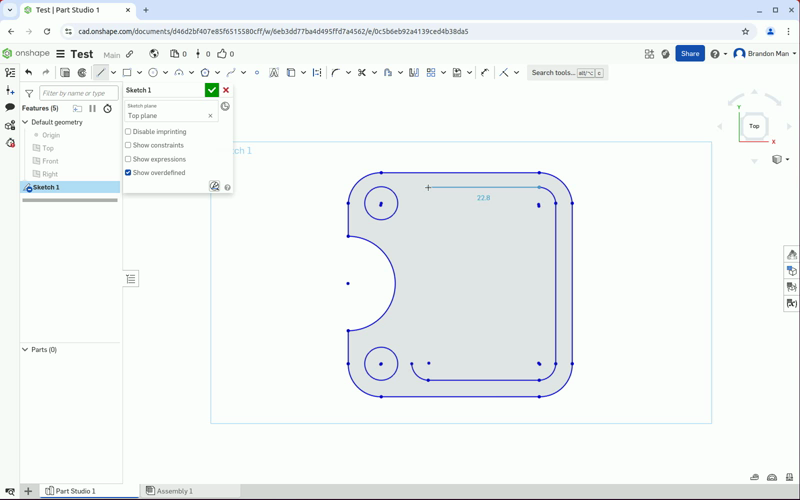
key(esc)
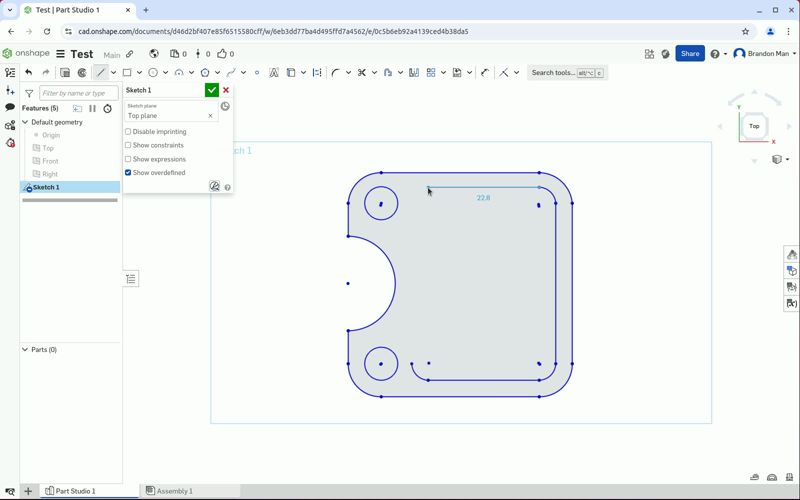
key(a)
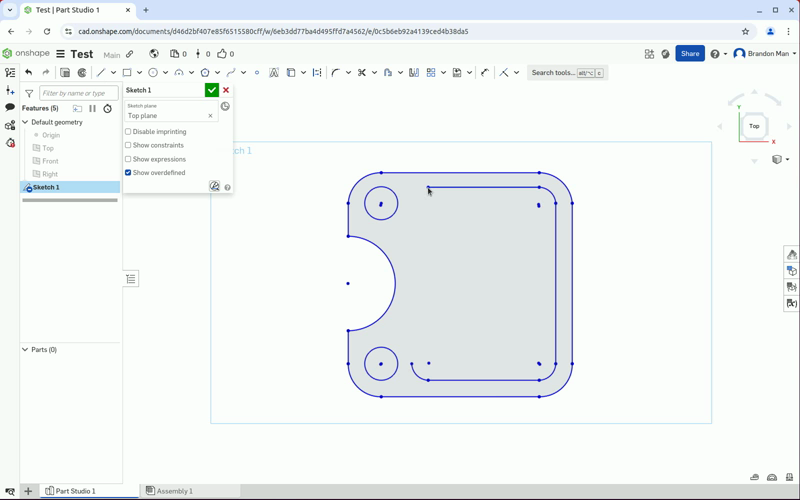
mouse_move(428, 187)
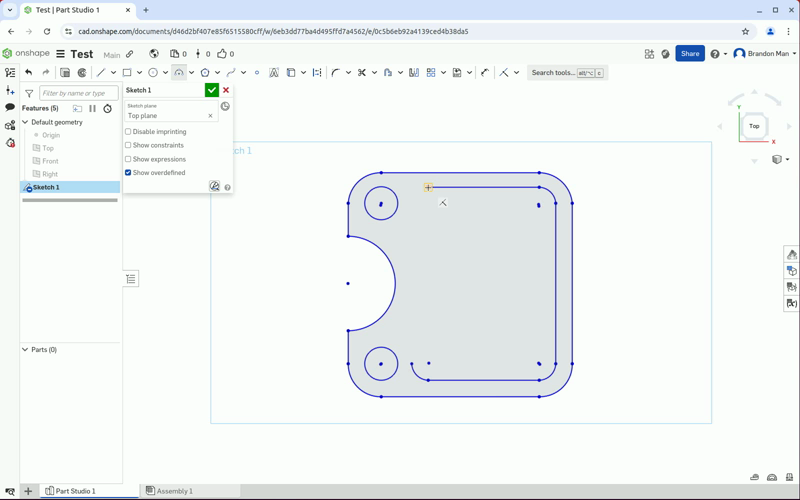
click(428, 187)
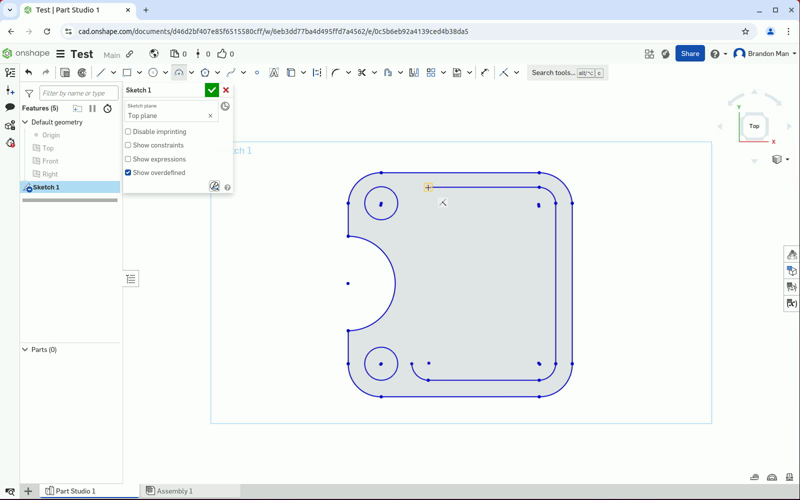
key_down(shift)
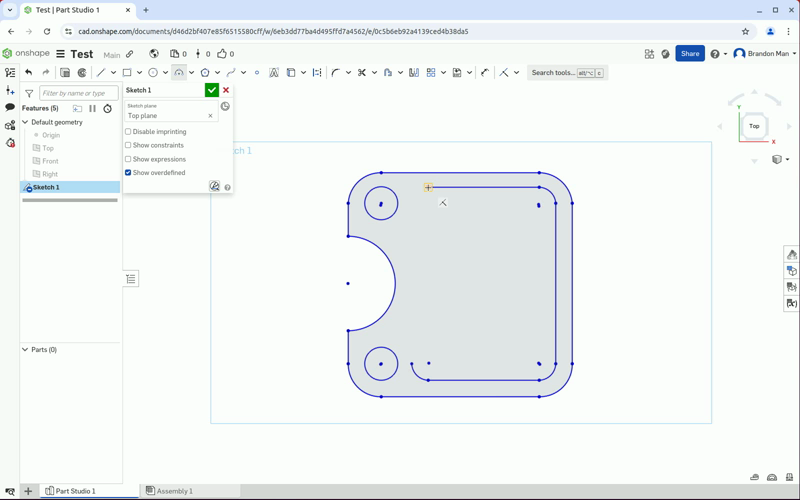
mouse_move(411, 203)
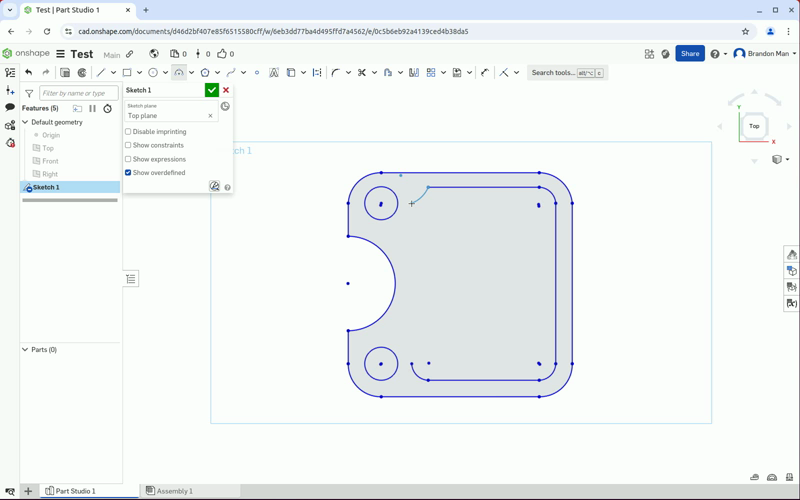
click(411, 203)
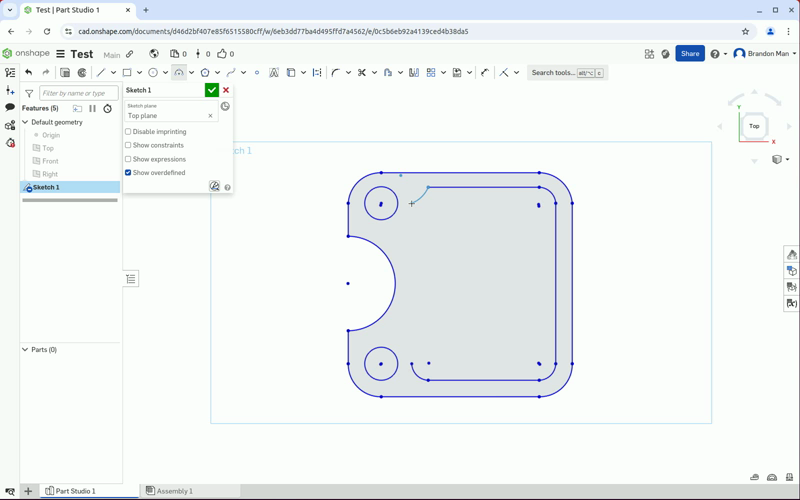
mouse_move(416, 192)
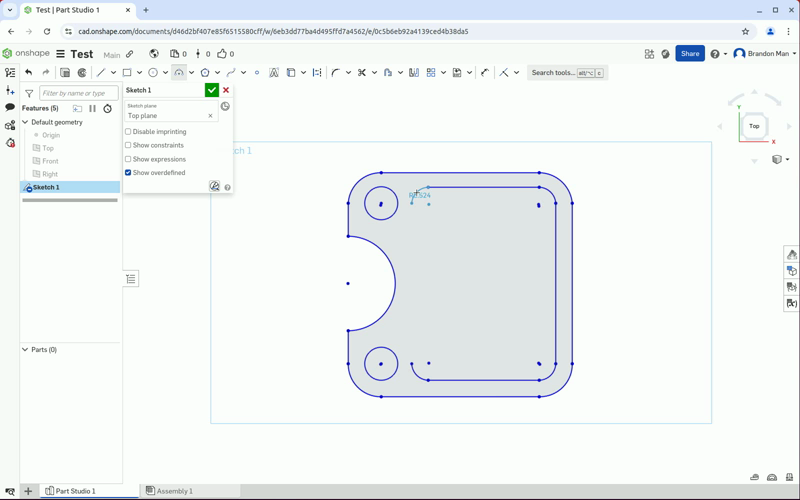
click(416, 192)
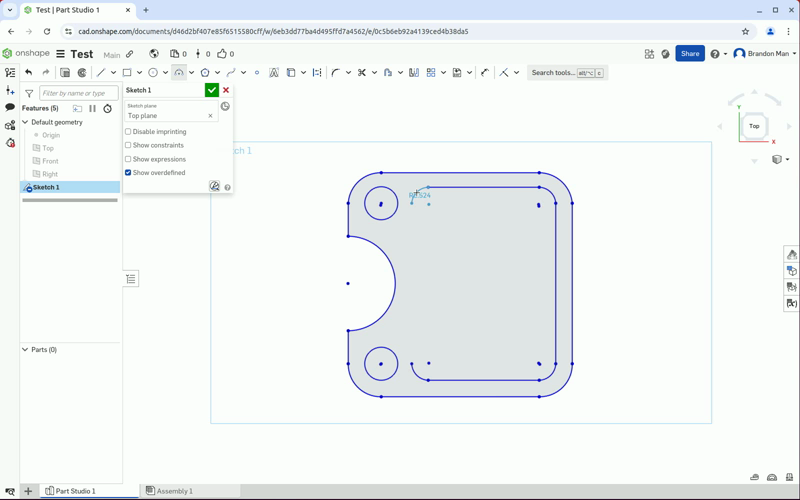
key_up(shift)
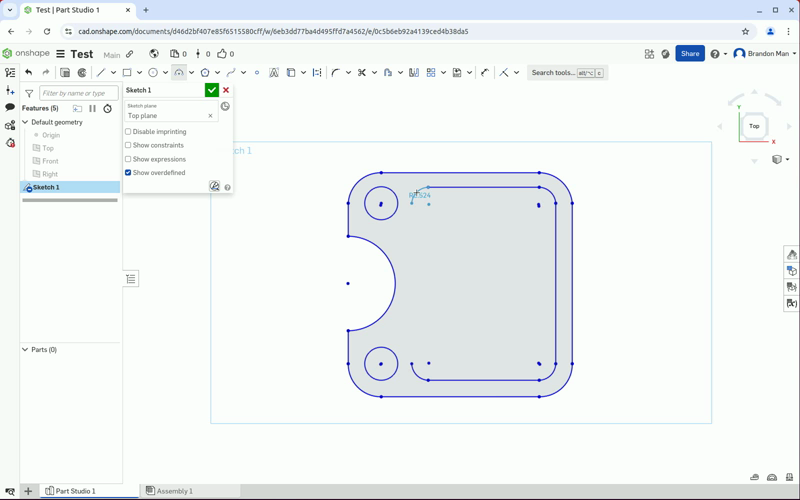
key(esc)
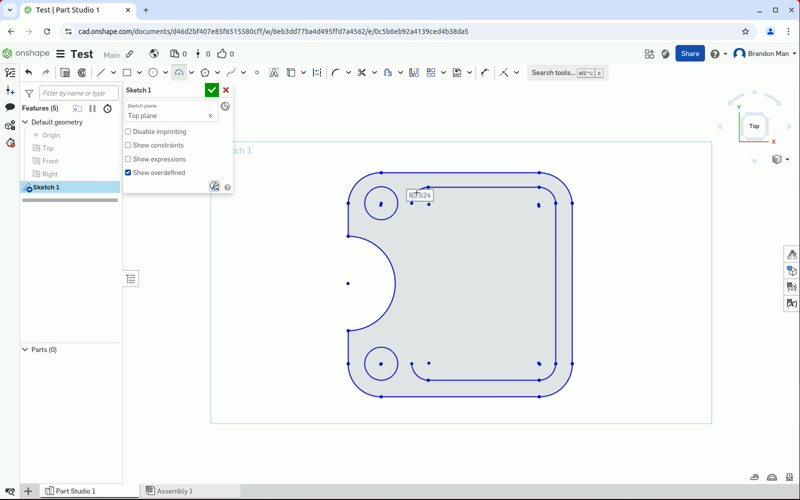
key(l)
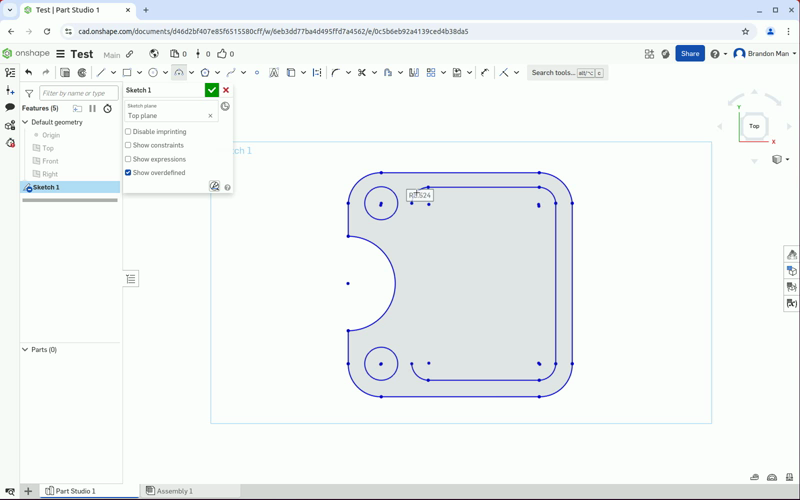
mouse_move(411, 203)
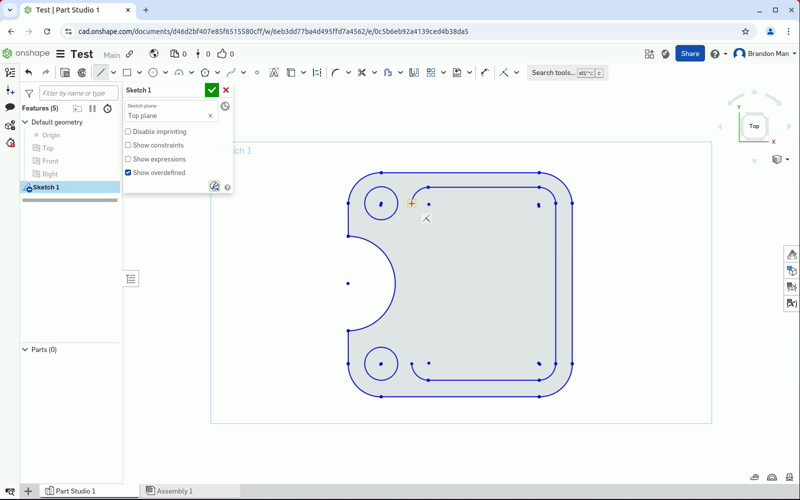
click(411, 203)
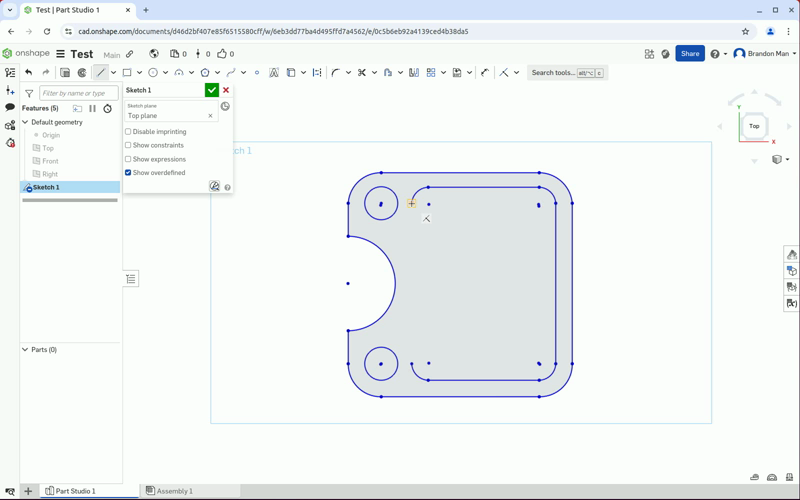
key_down(shift)
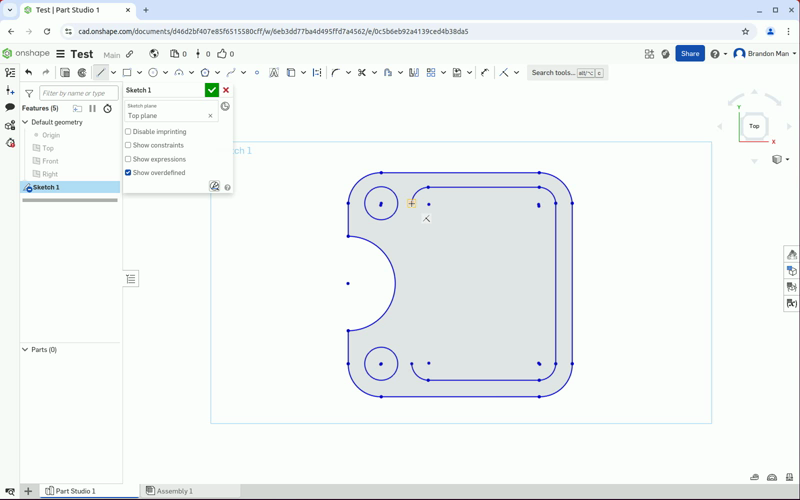
mouse_move(411, 363)
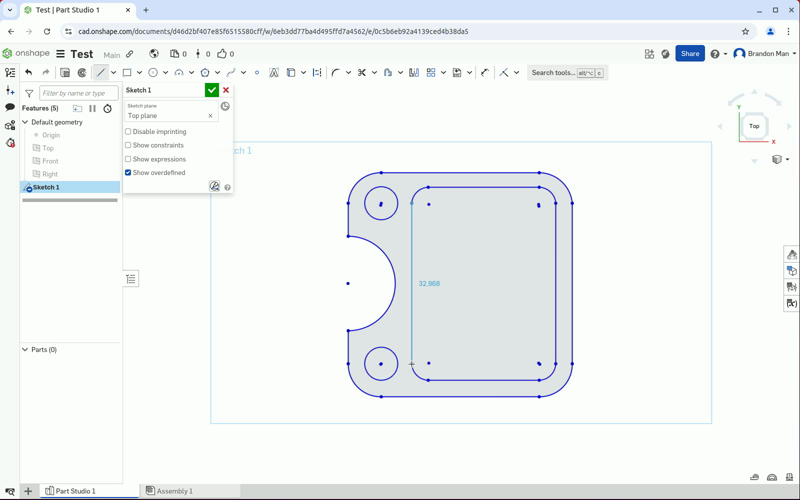
key_up(shift)
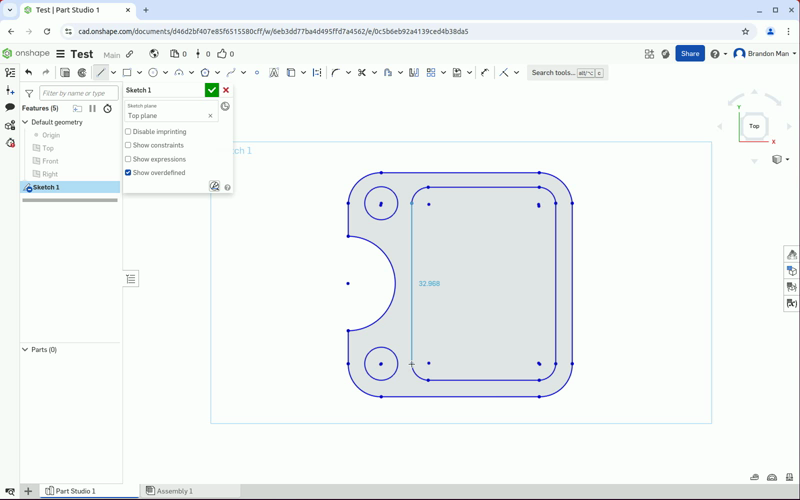
click(411, 363)
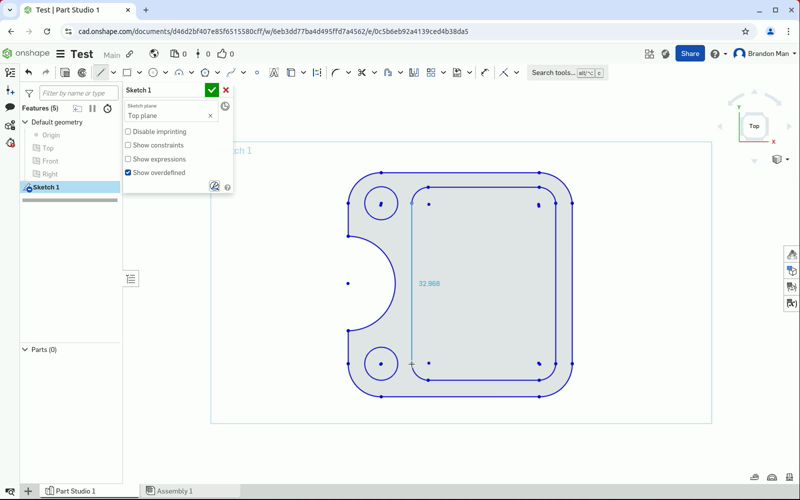
key(esc)
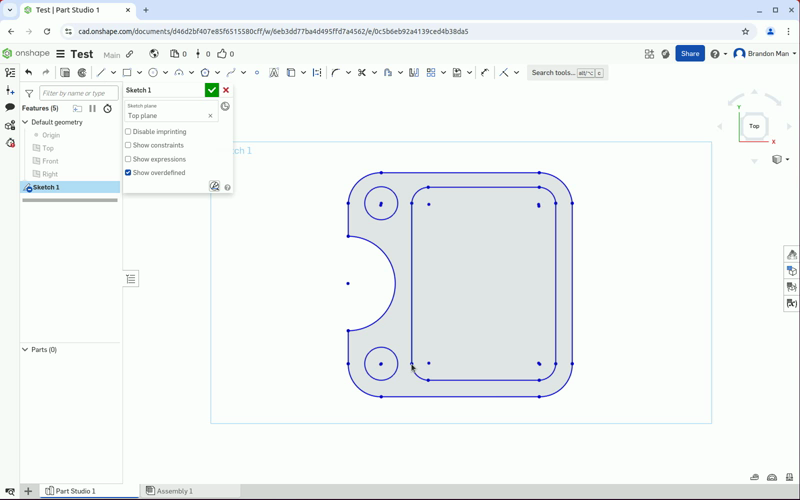
mouse_move(376, 328)
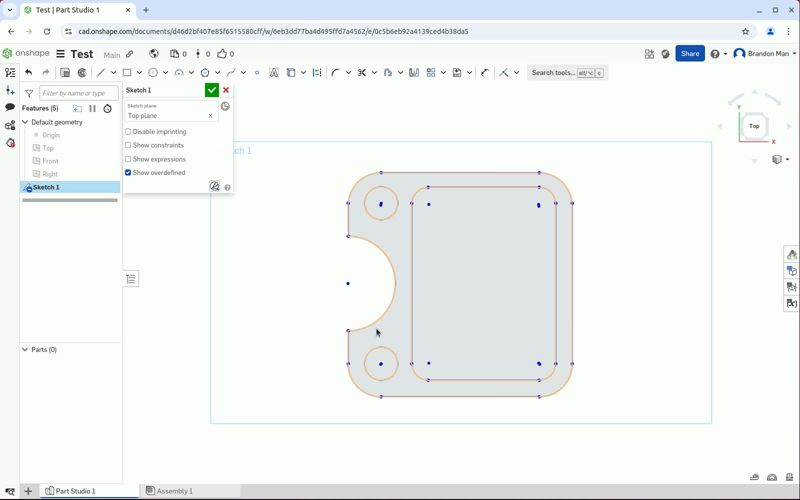
click(376, 328)
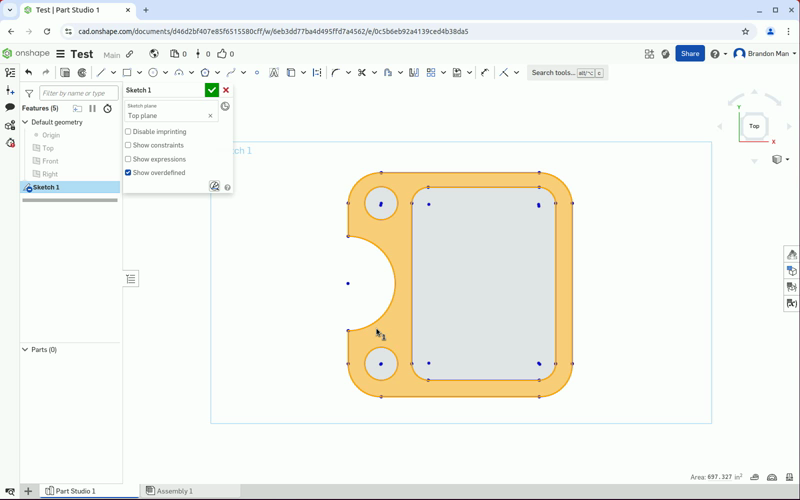
mouse_move(73, 352)
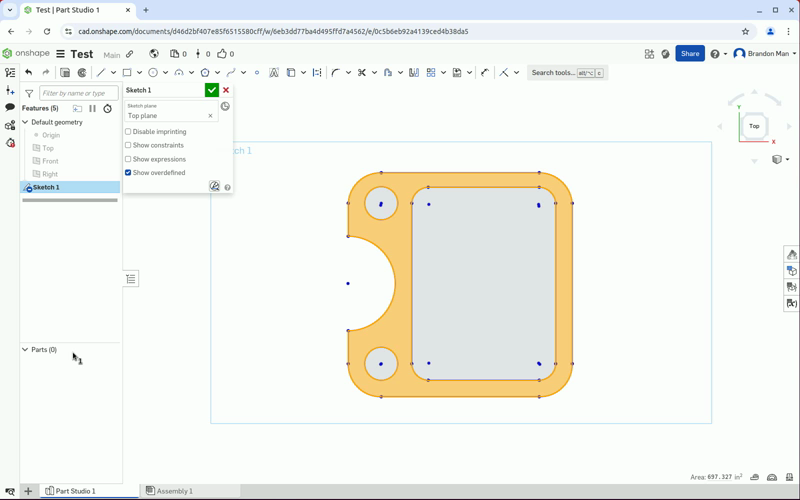
key(shift+y)
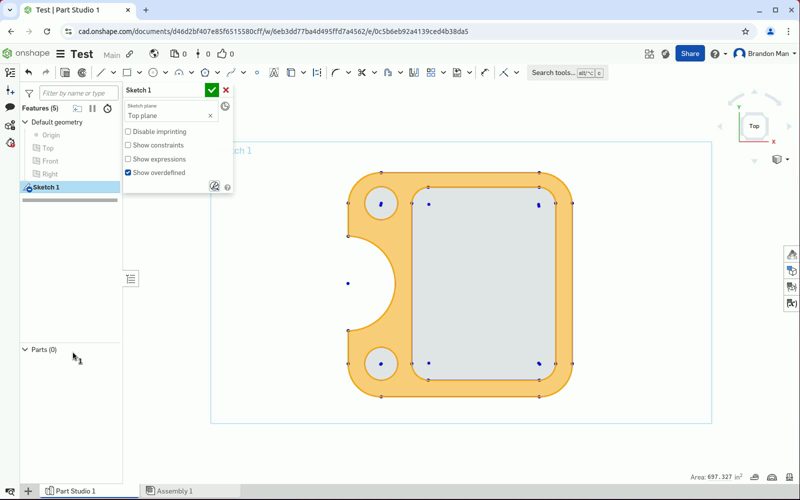
key(shift+e)
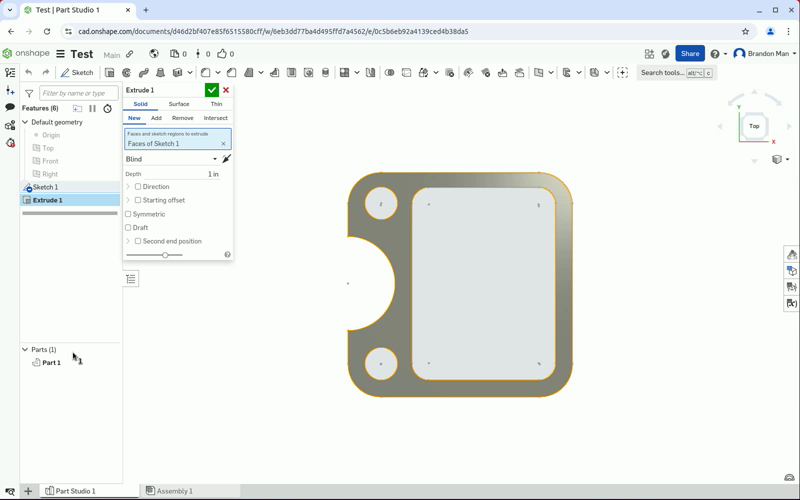
mouse_move(143, 106)
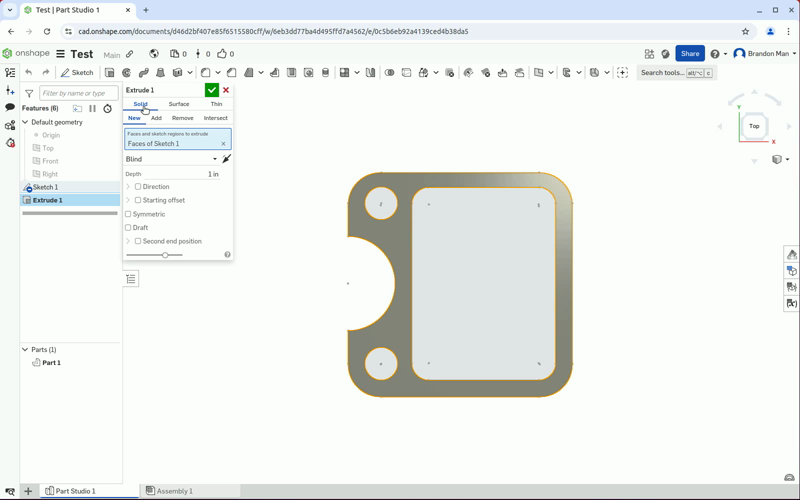
click(143, 106)
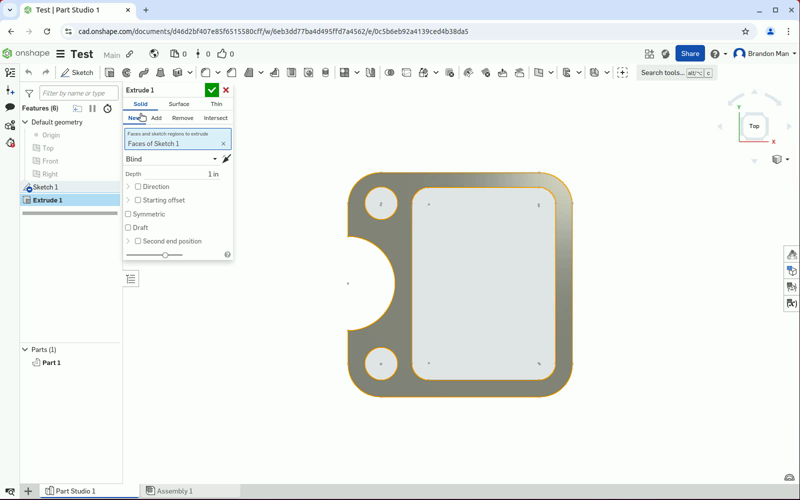
mouse_move(137, 120)
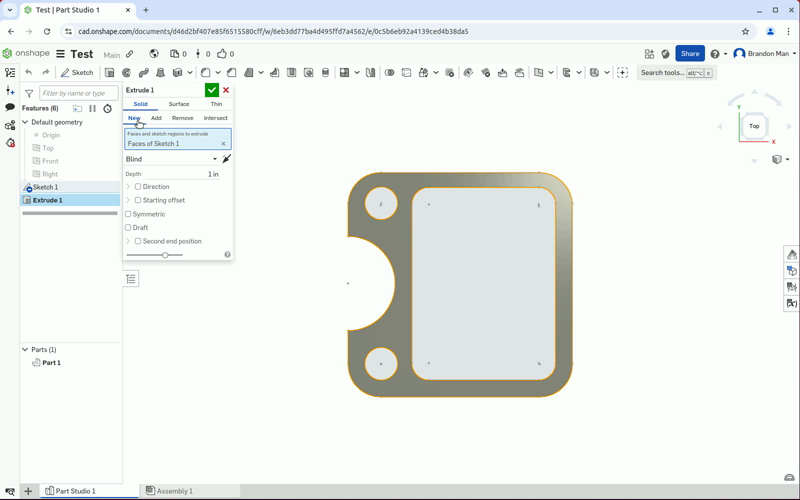
click(137, 120)
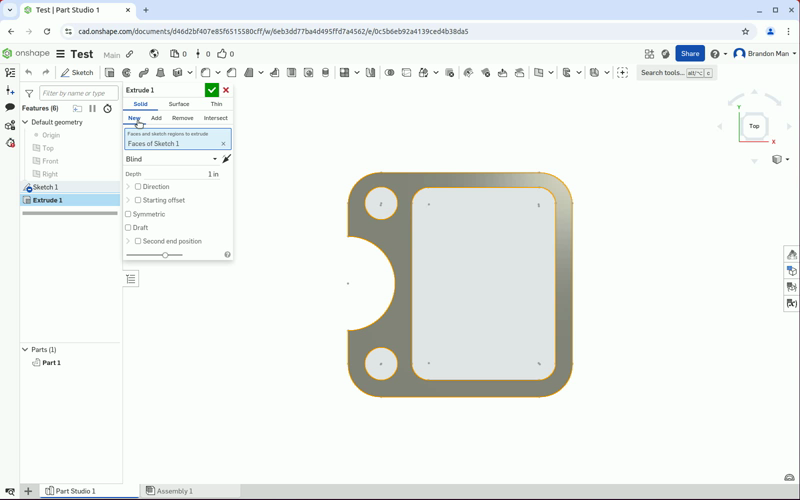
key(tab, 4)
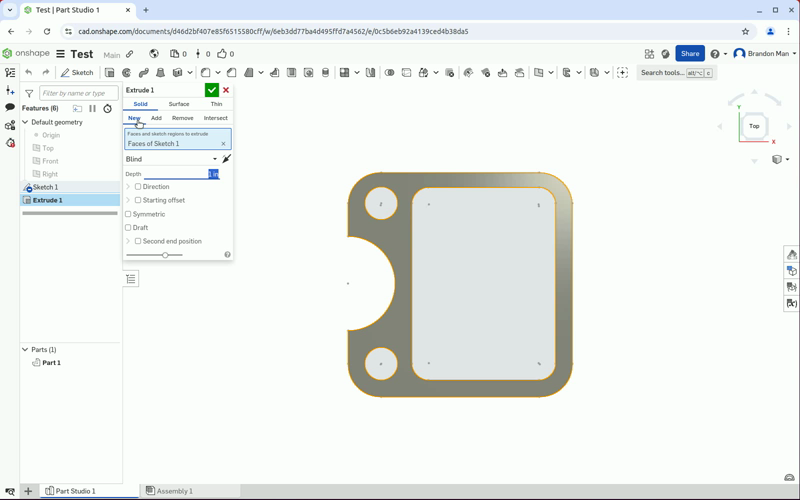
text(13.239)
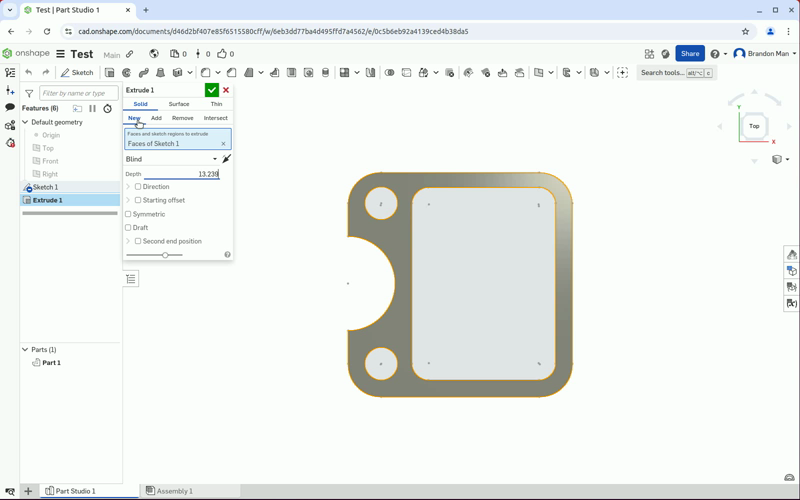
key(enter)
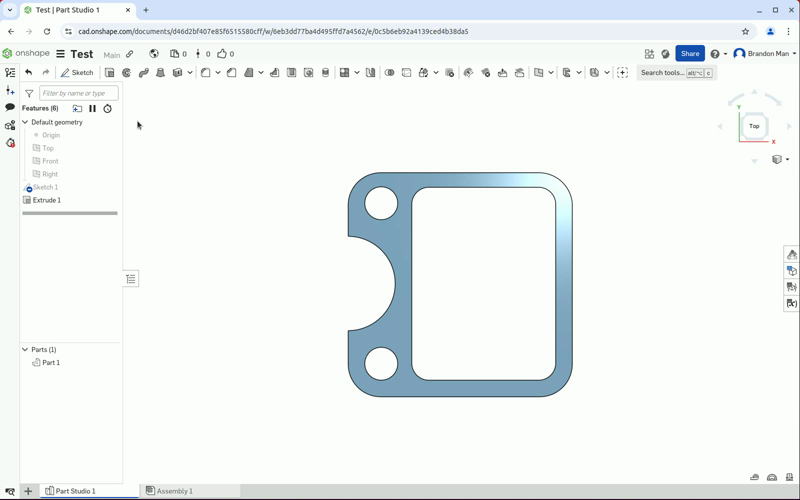
key(shift+h)
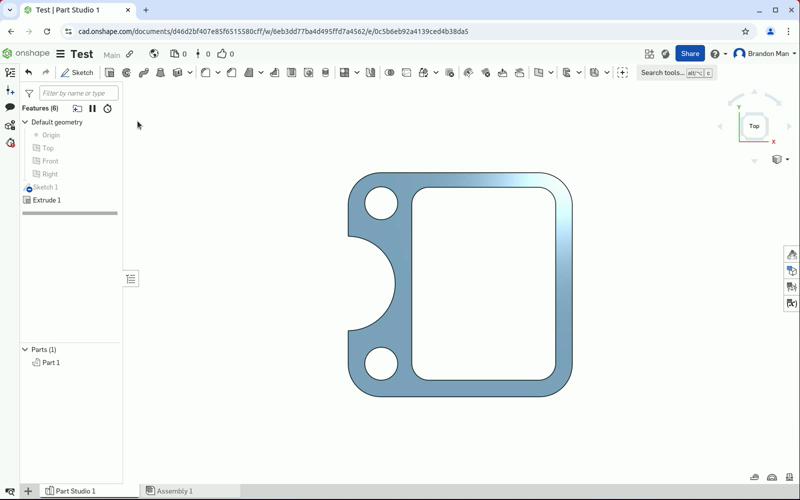
key(shift+h)
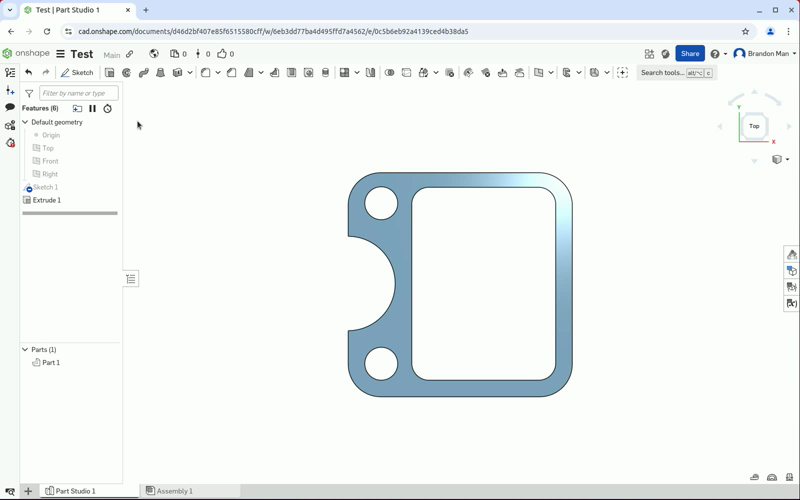
mouse_move(73, 189)
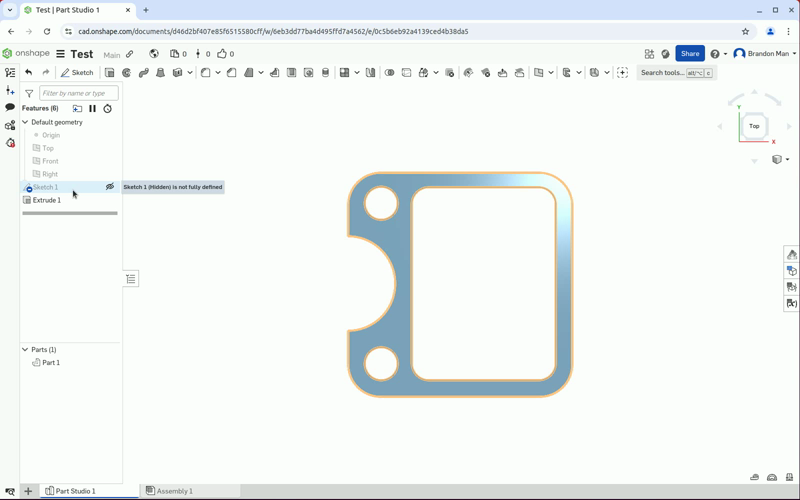
click(73, 189)
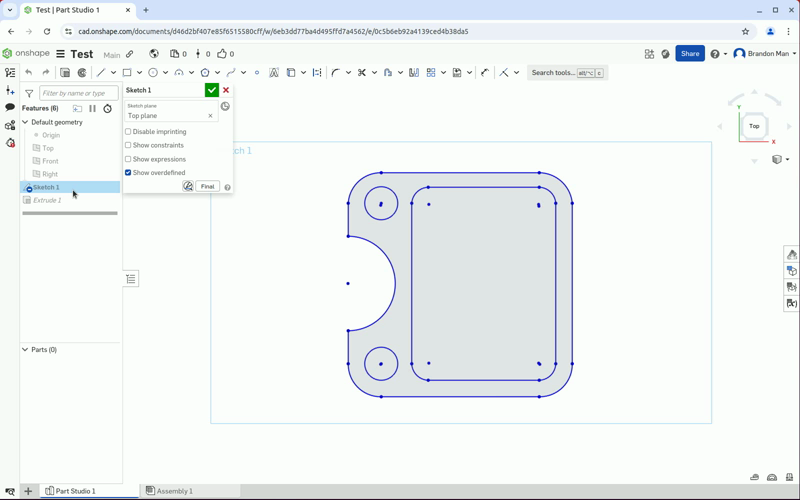
mouse_move(229, 92)
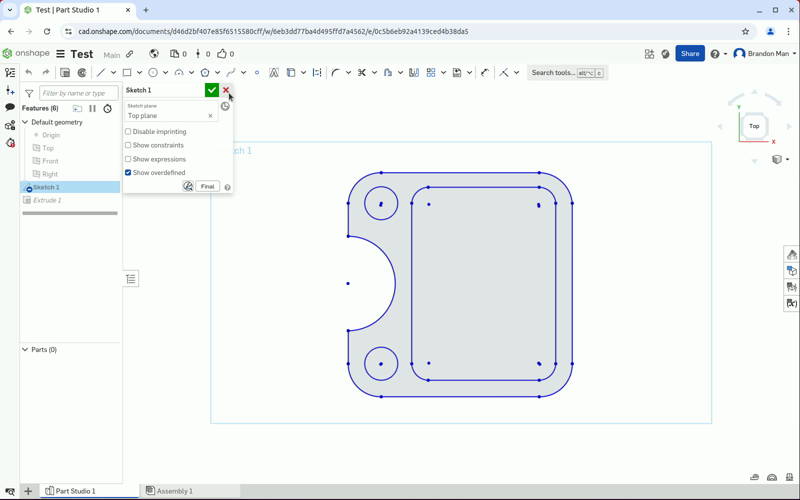
click(229, 92)
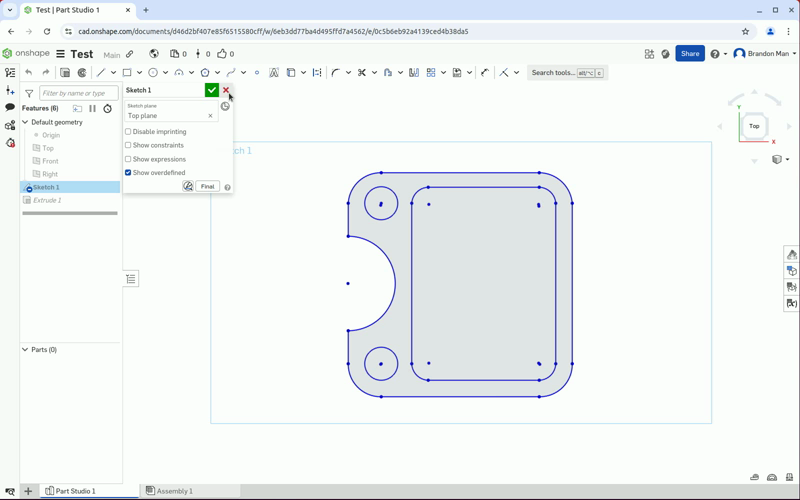
key(shift+s)
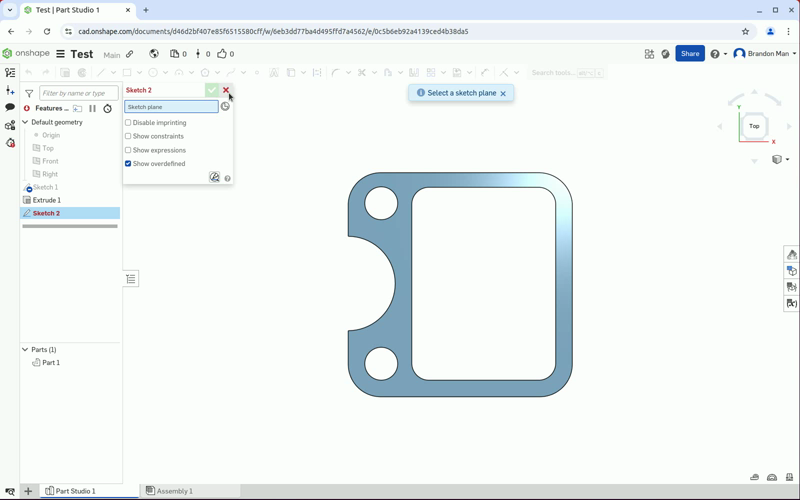
mouse_move(73, 150)
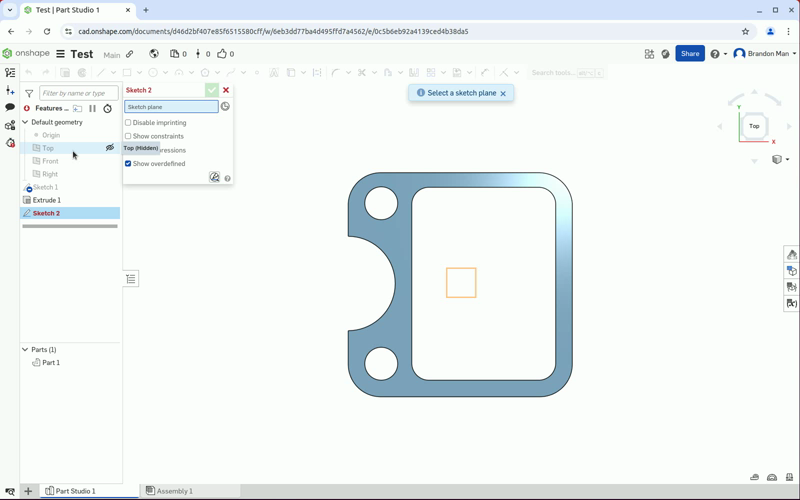
click(73, 150)
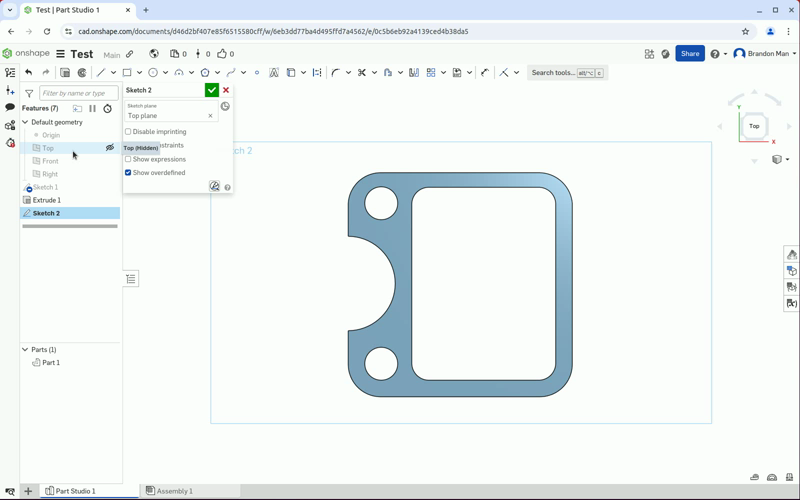
mouse_move(73, 352)
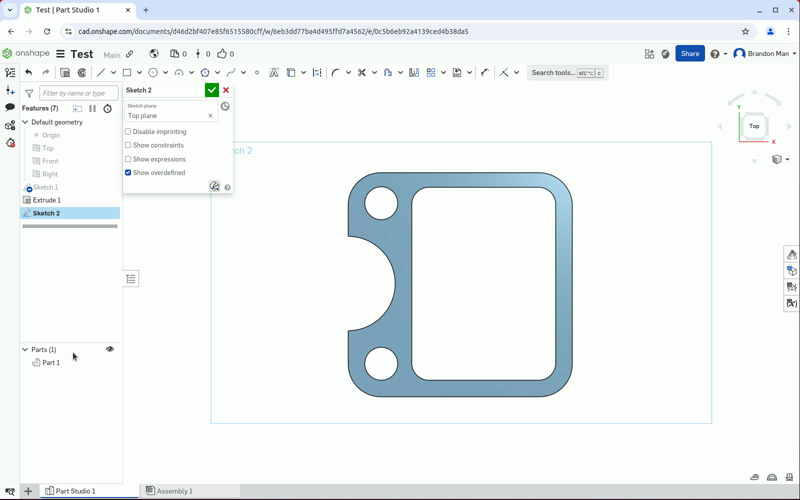
key(y)
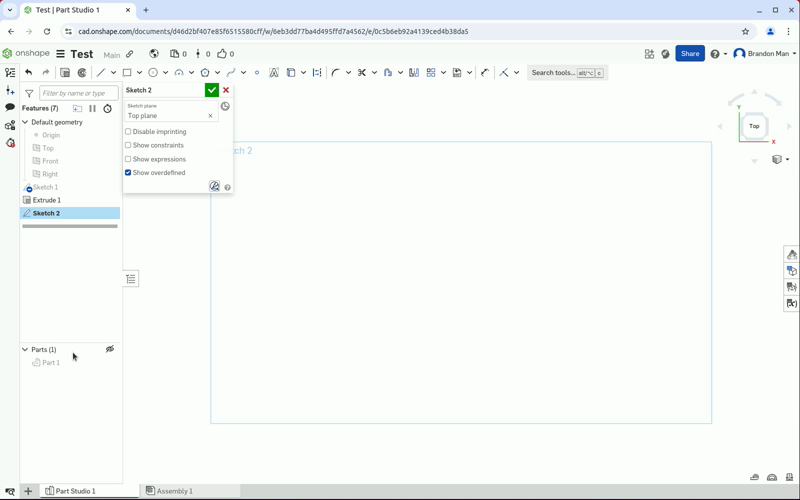
key(a)
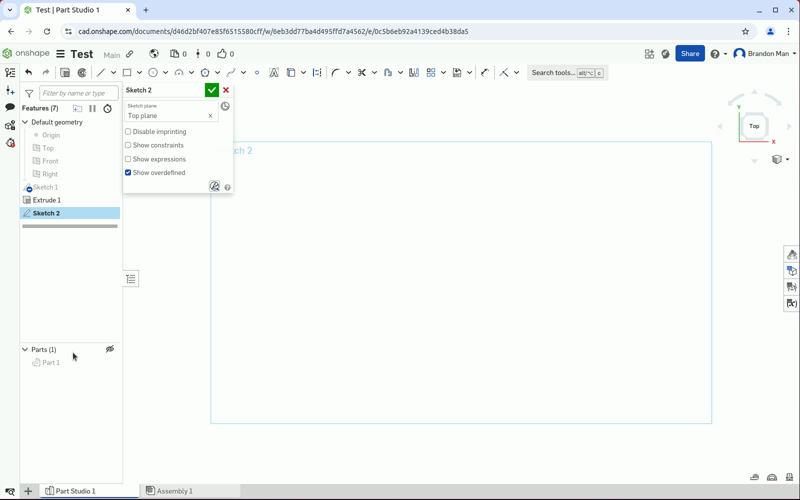
key_down(shift)
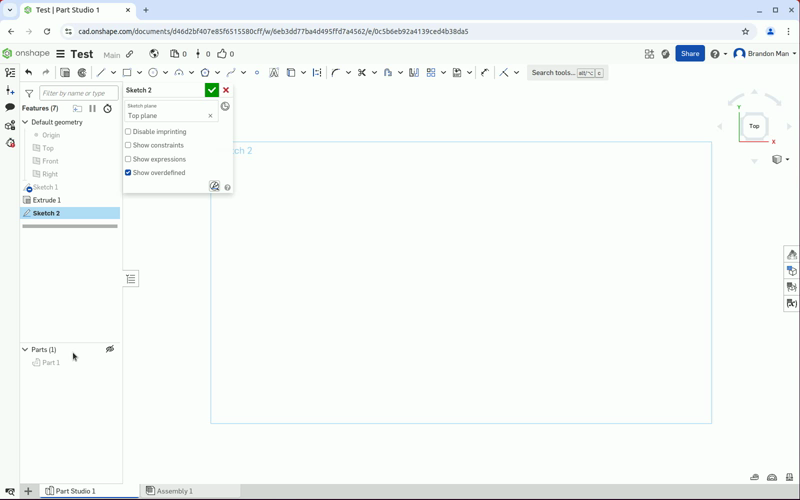
mouse_move(412, 363)
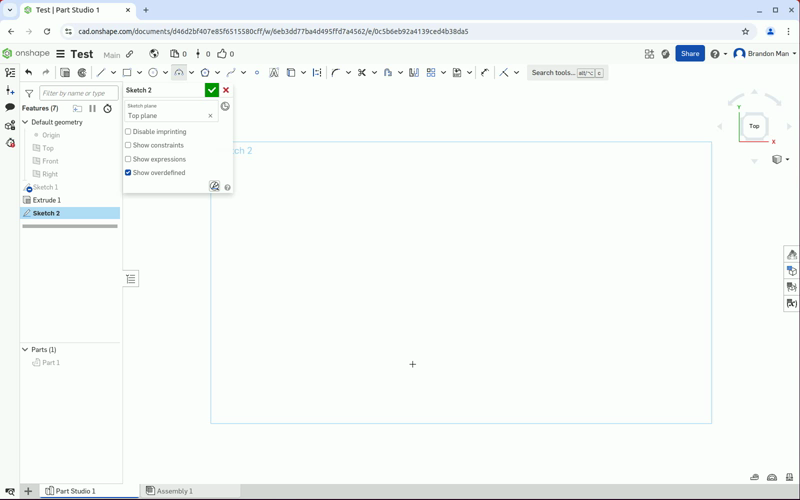
click(412, 363)
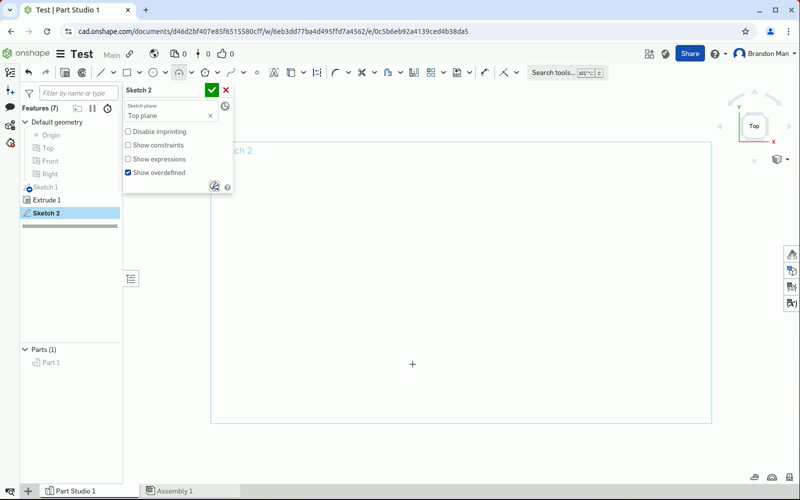
key_up(shift)
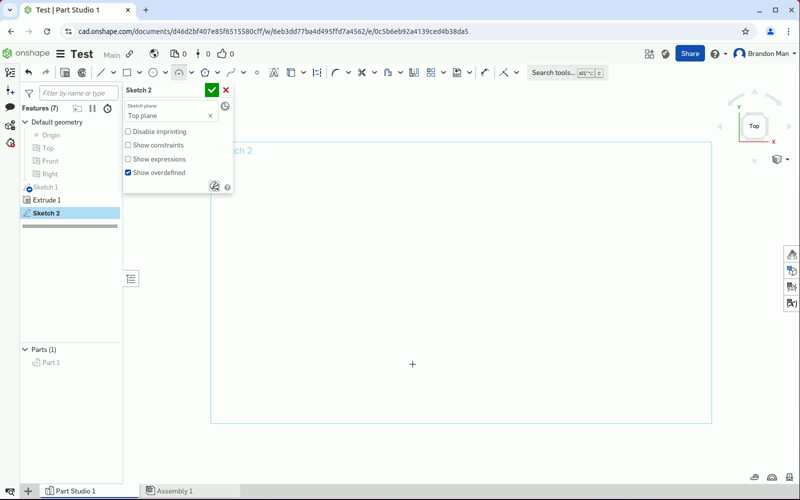
key_down(shift)
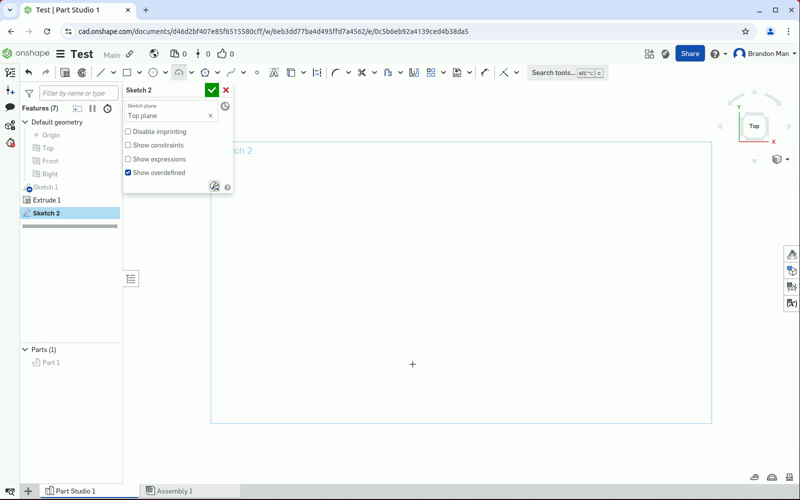
mouse_move(429, 380)
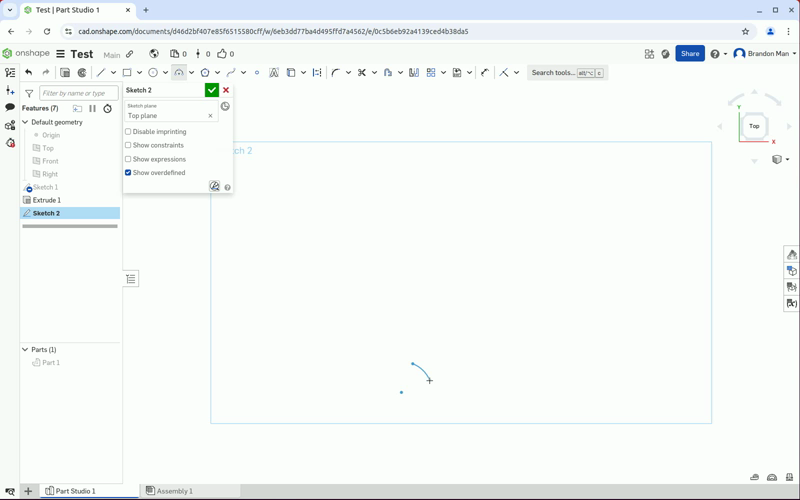
click(429, 380)
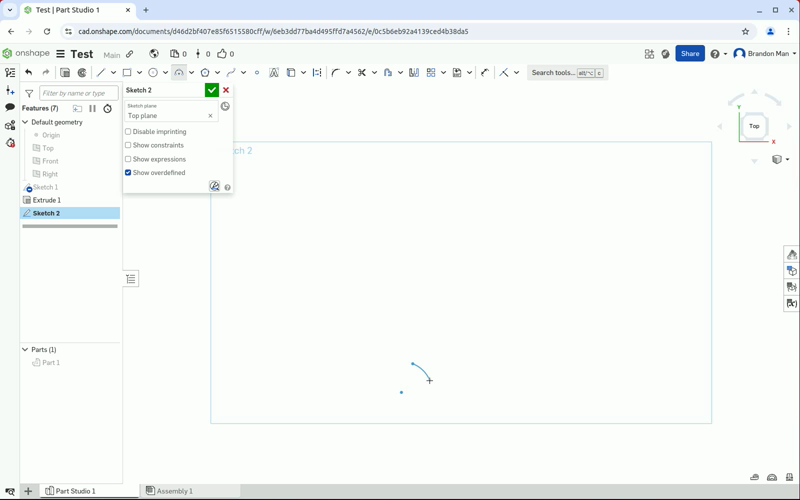
mouse_move(417, 375)
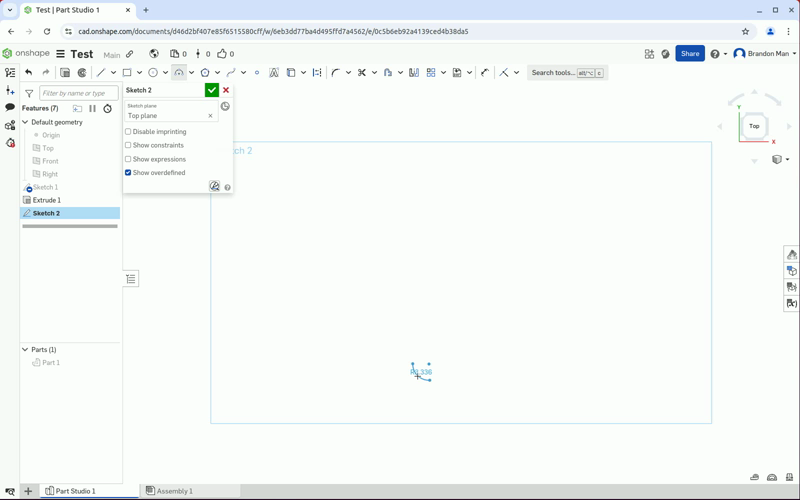
click(417, 375)
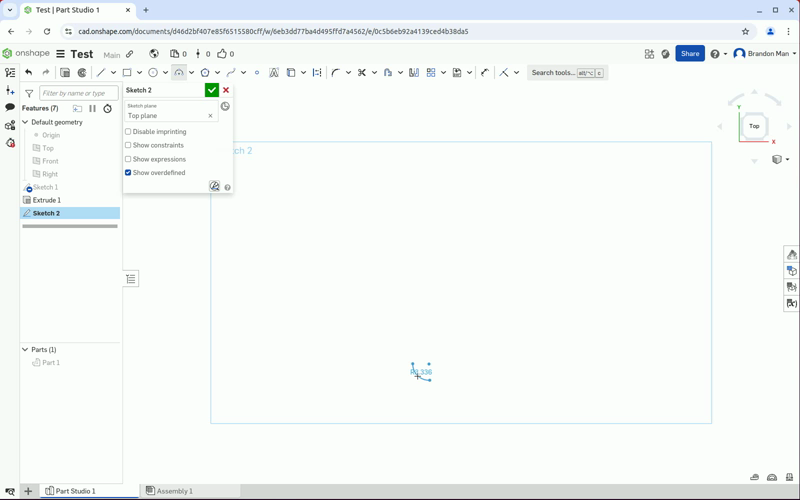
key_up(shift)
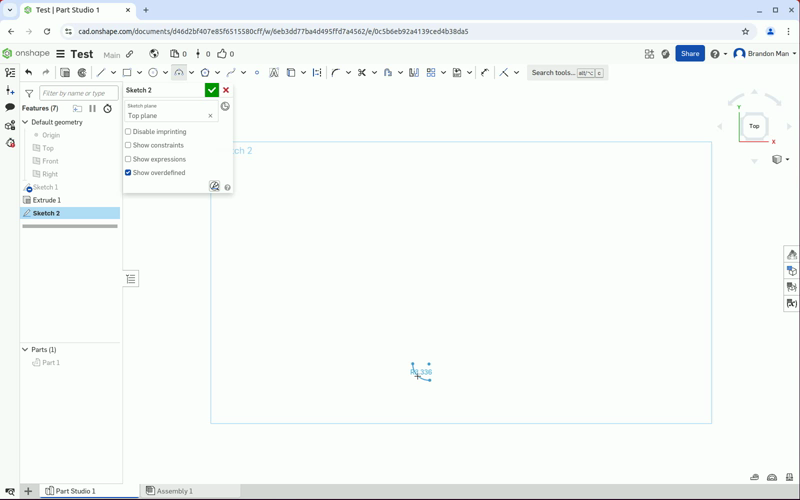
key(esc)
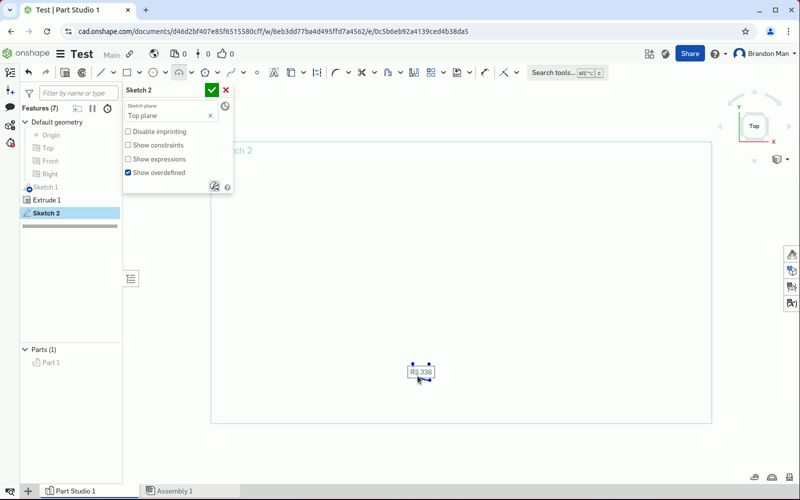
key(l)
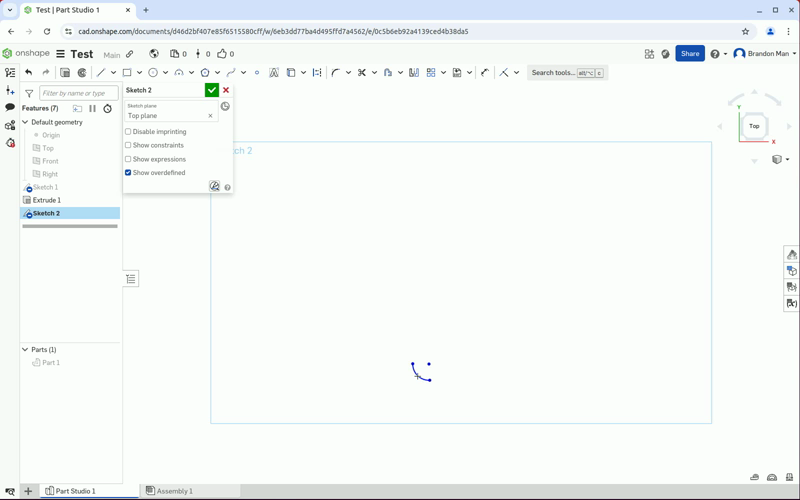
mouse_move(429, 380)
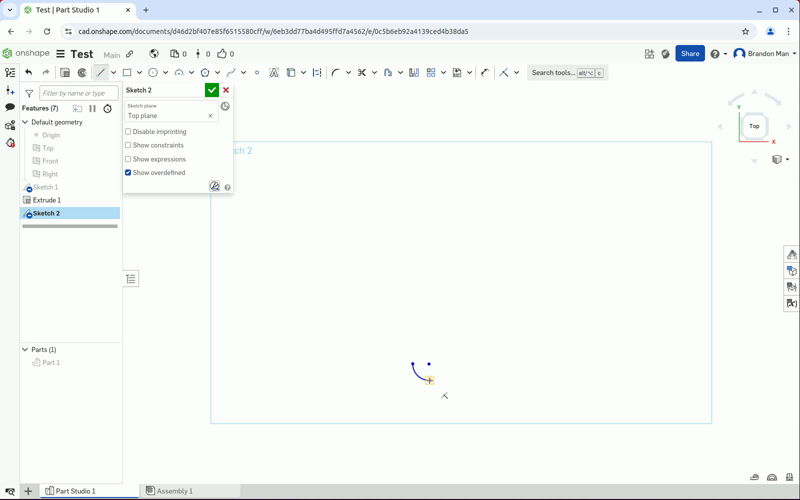
click(429, 380)
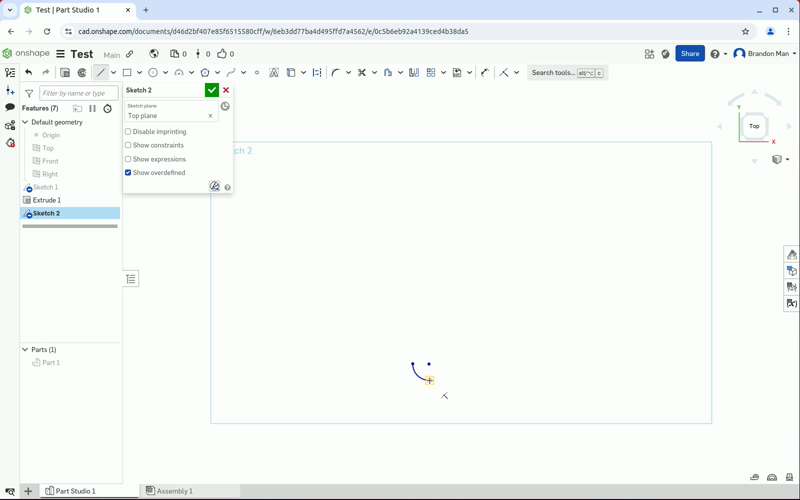
key_down(shift)
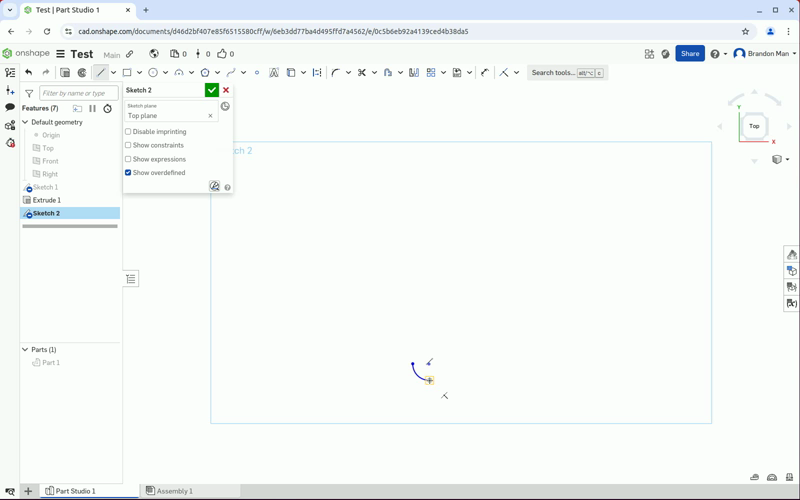
mouse_move(540, 380)
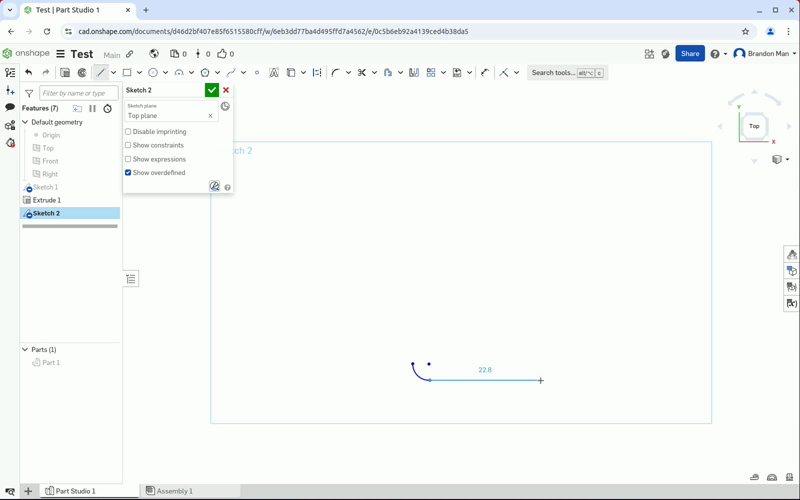
click(540, 380)
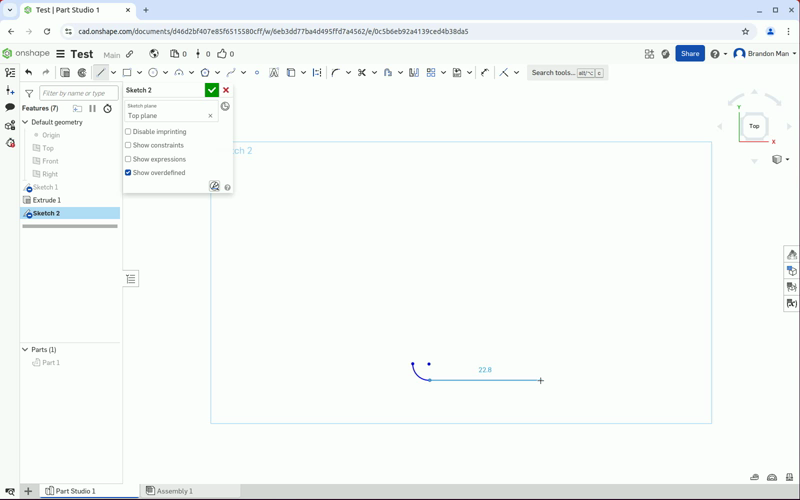
key_up(shift)
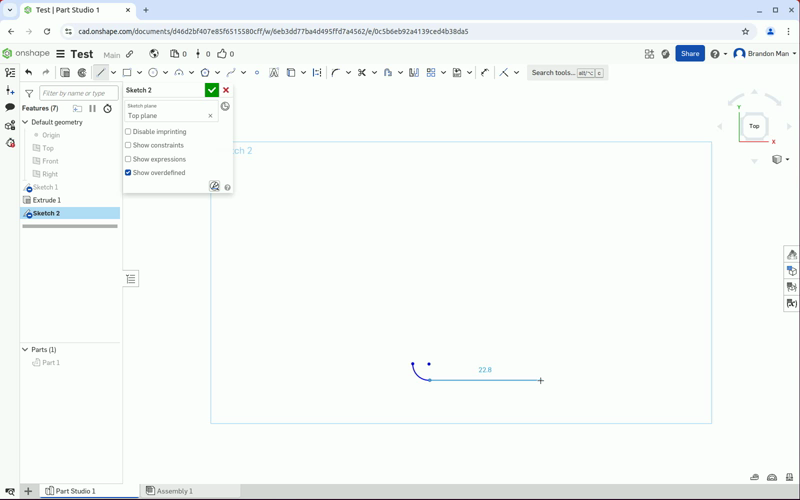
key(esc)
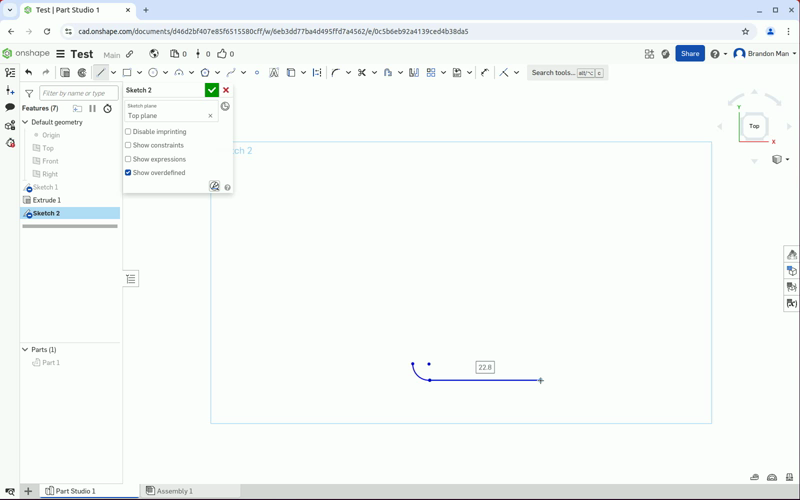
key(a)
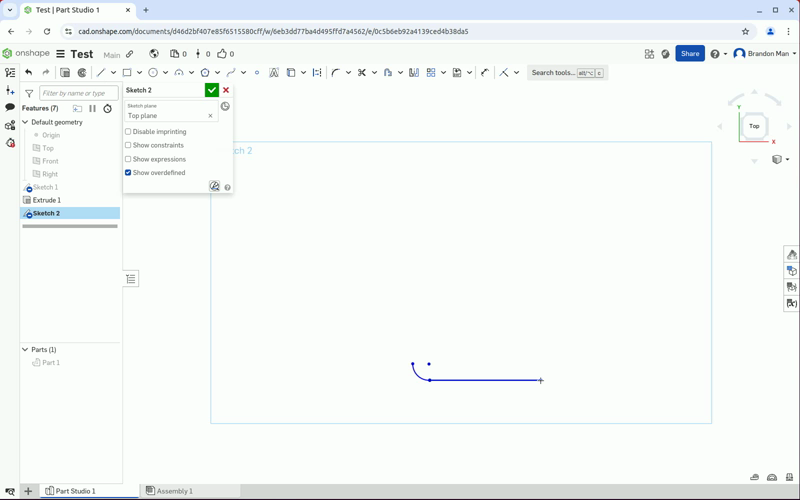
mouse_move(540, 380)
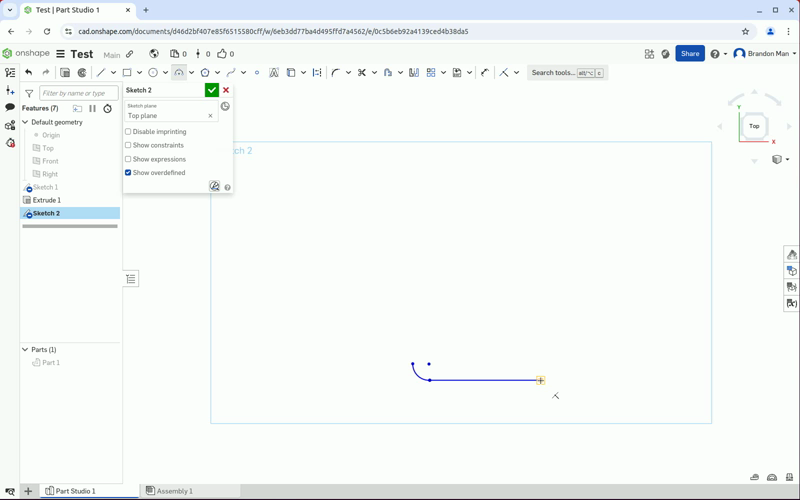
click(540, 380)
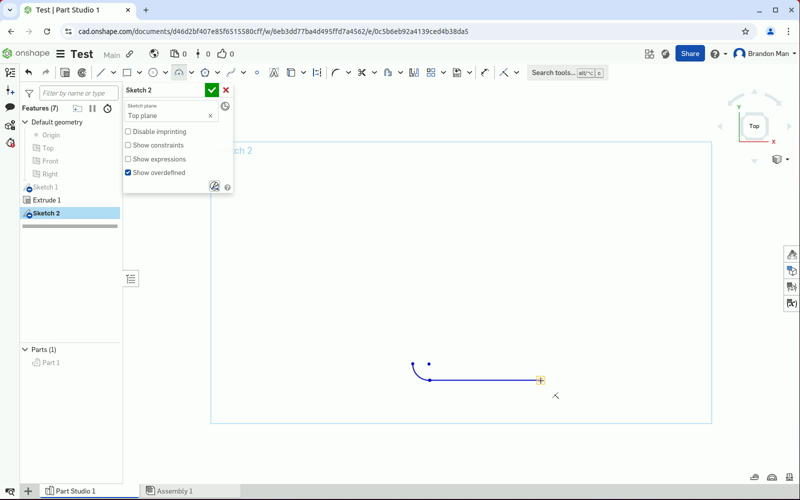
key_down(shift)
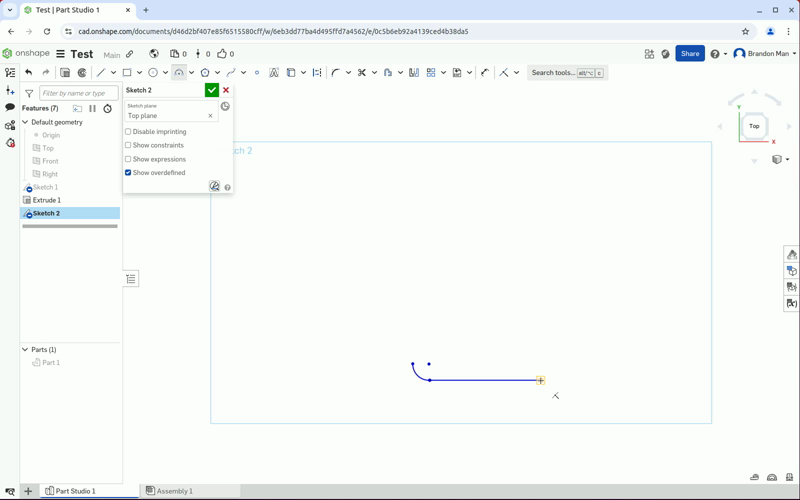
mouse_move(557, 363)
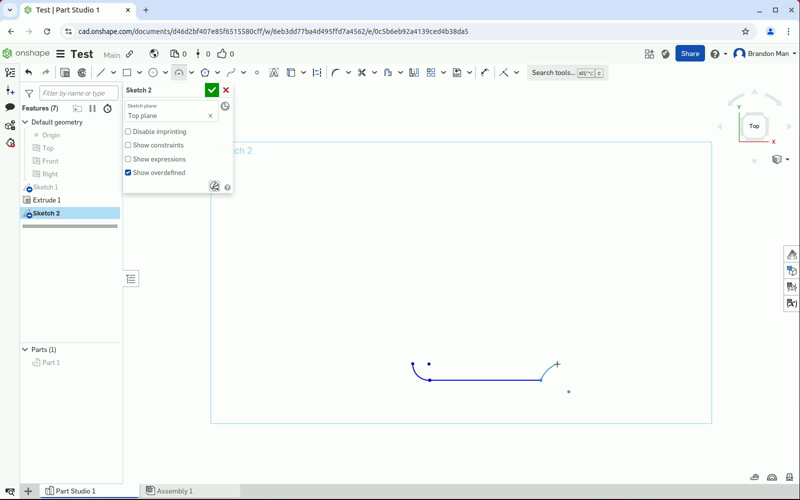
click(557, 363)
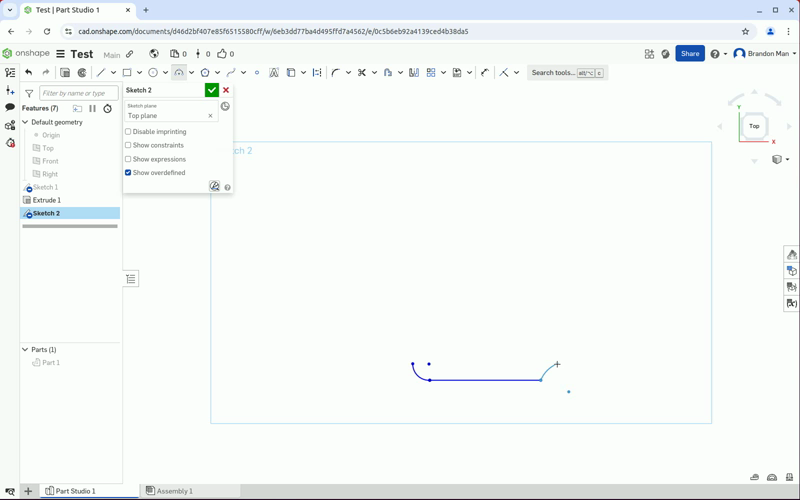
mouse_move(552, 375)
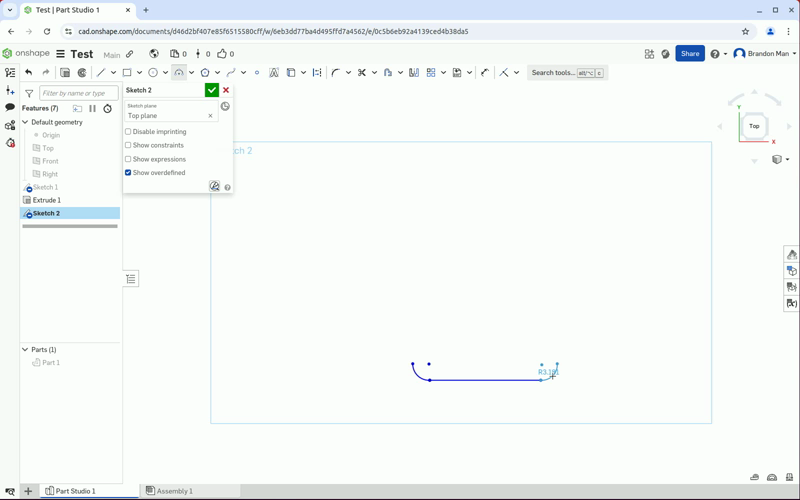
click(552, 375)
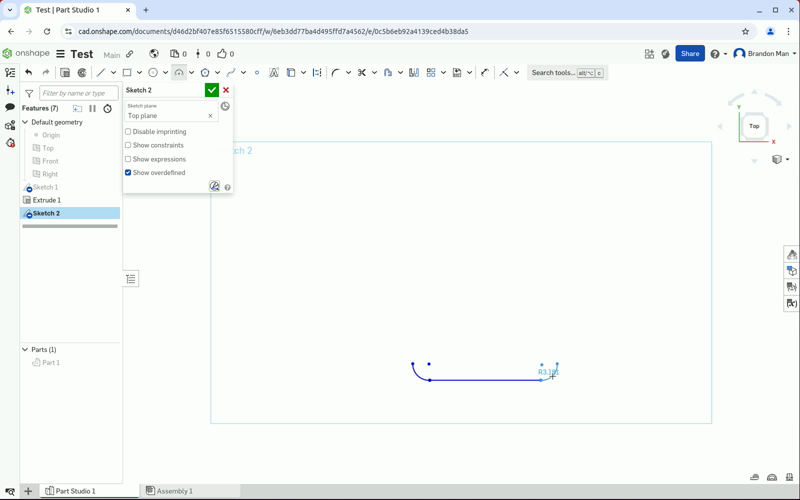
key_up(shift)
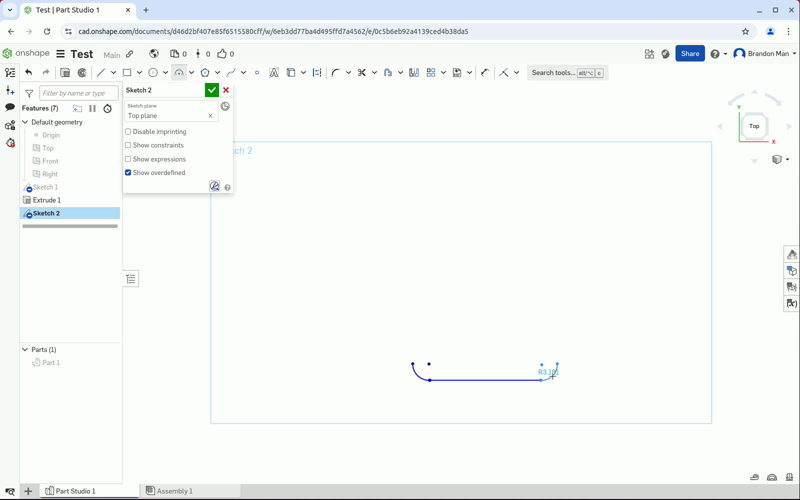
key(esc)
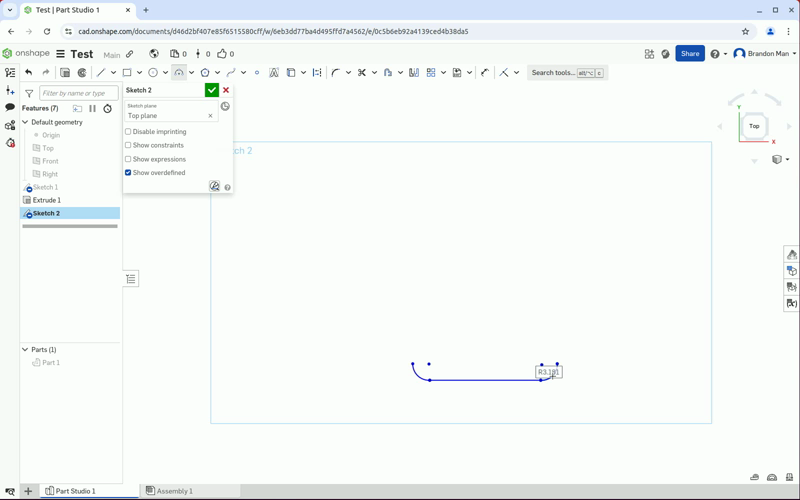
key(l)
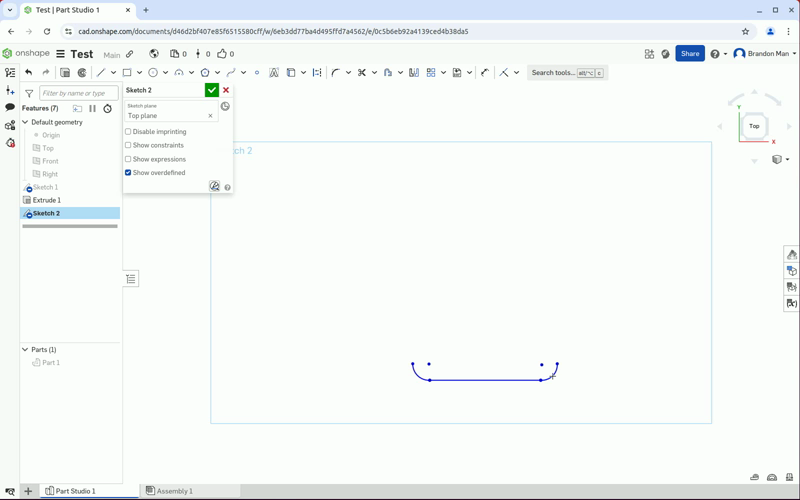
mouse_move(557, 363)
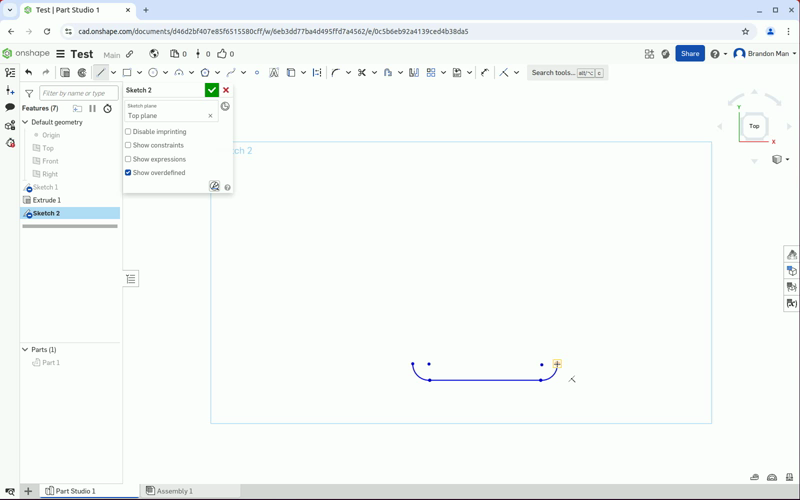
click(557, 363)
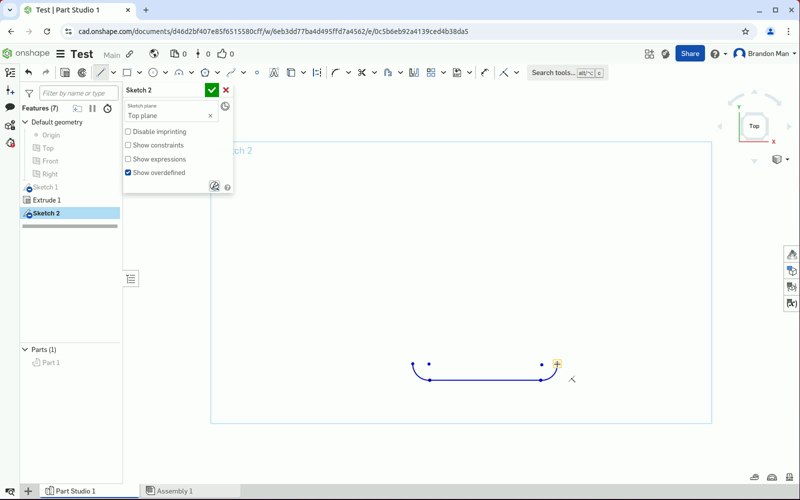
key_down(shift)
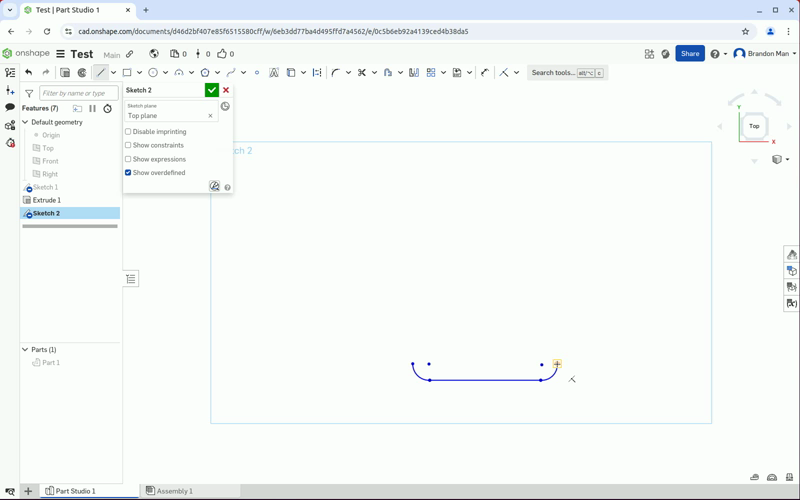
mouse_move(557, 204)
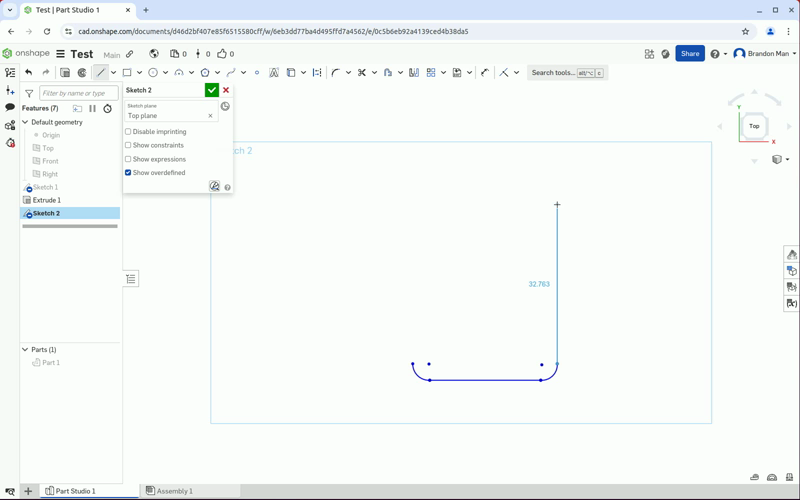
click(557, 204)
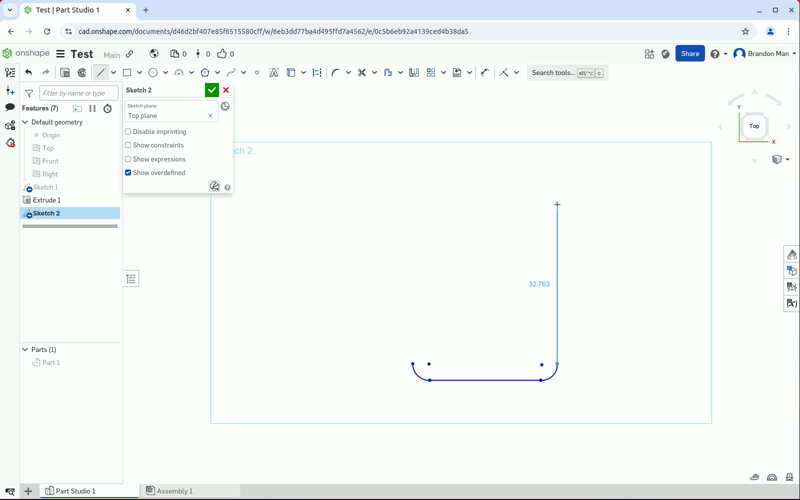
key_up(shift)
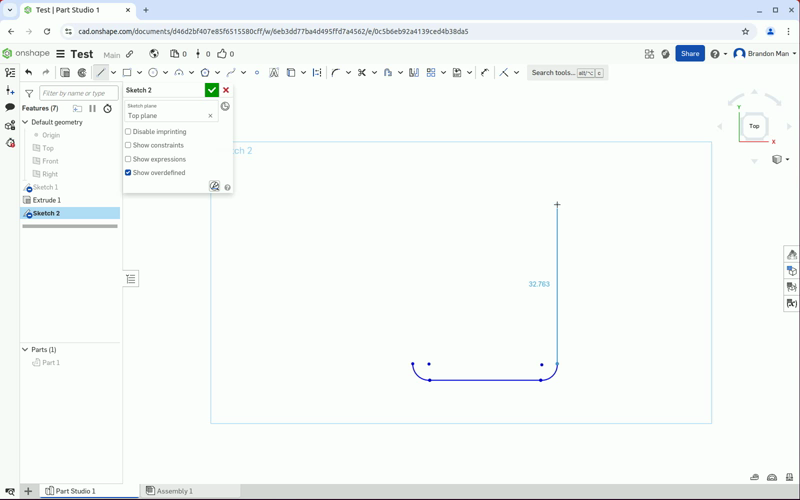
key(esc)
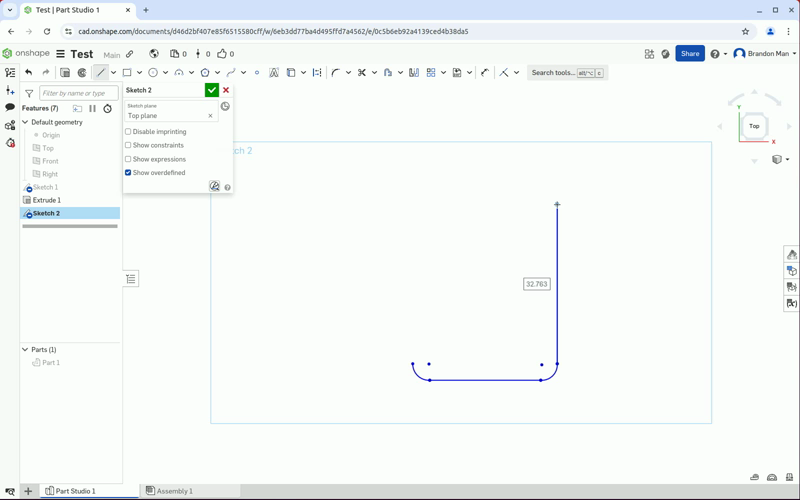
key(a)
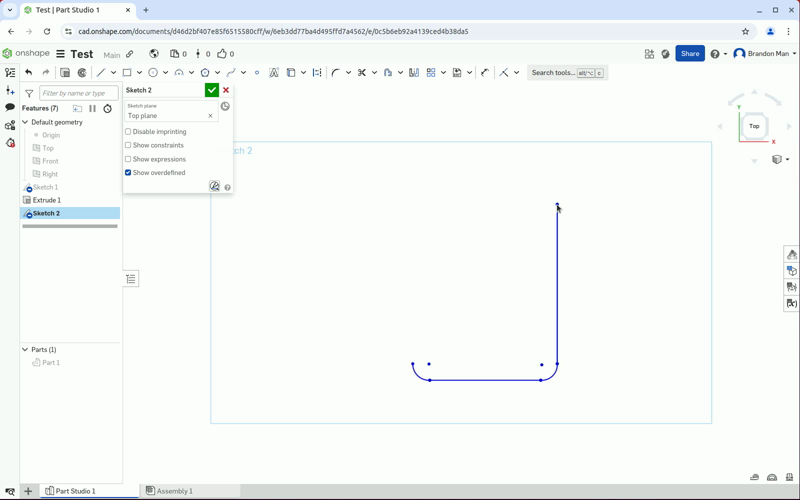
mouse_move(557, 204)
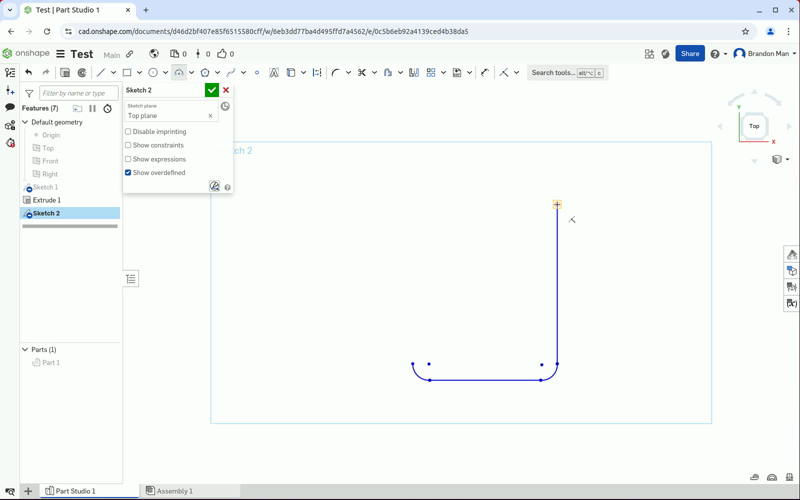
click(557, 204)
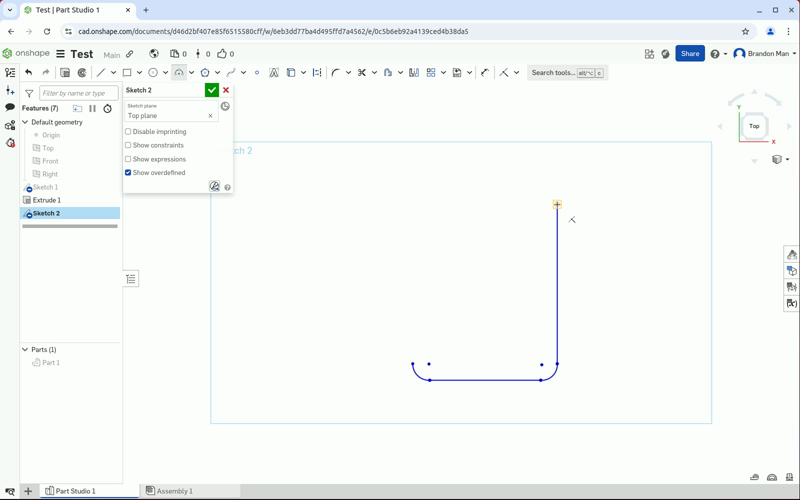
key_down(shift)
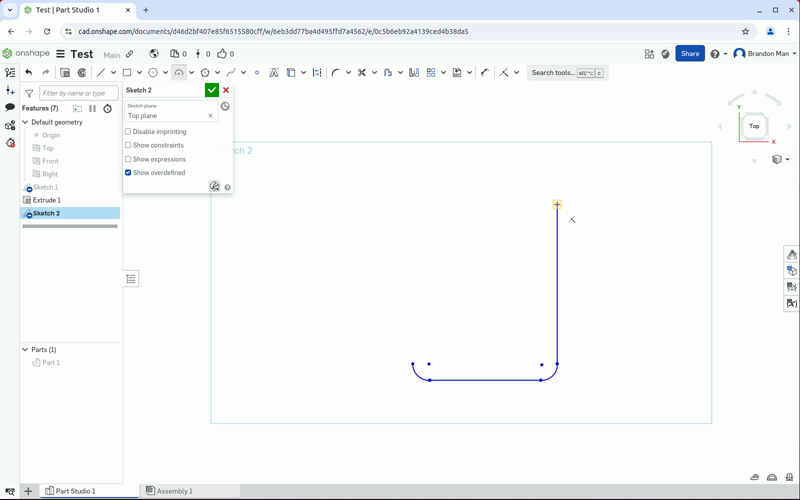
mouse_move(540, 187)
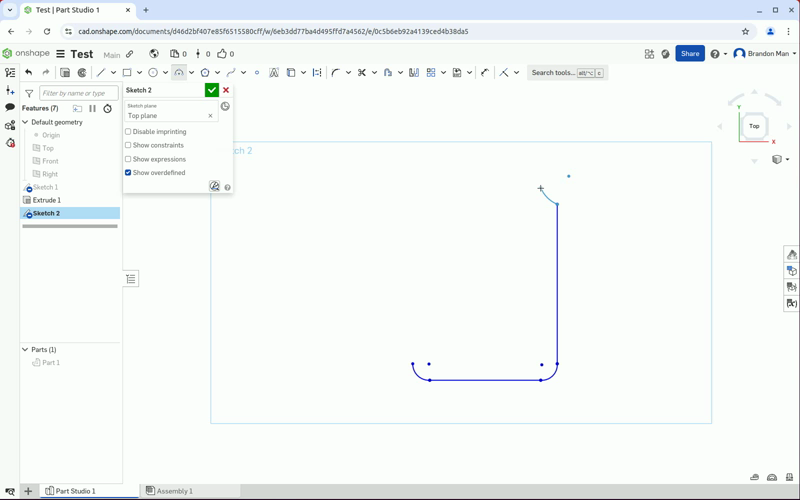
click(540, 187)
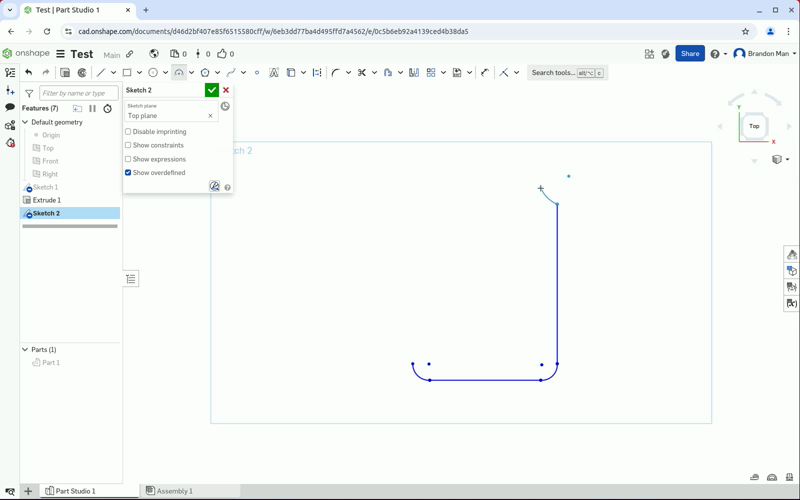
mouse_move(552, 192)
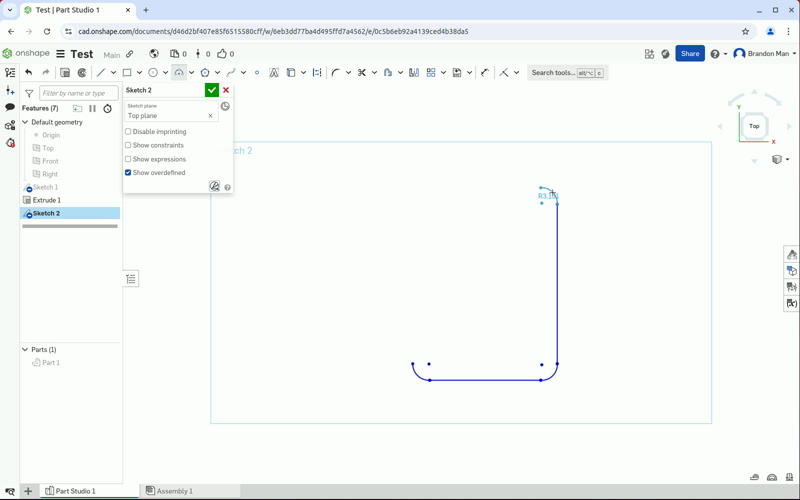
click(552, 192)
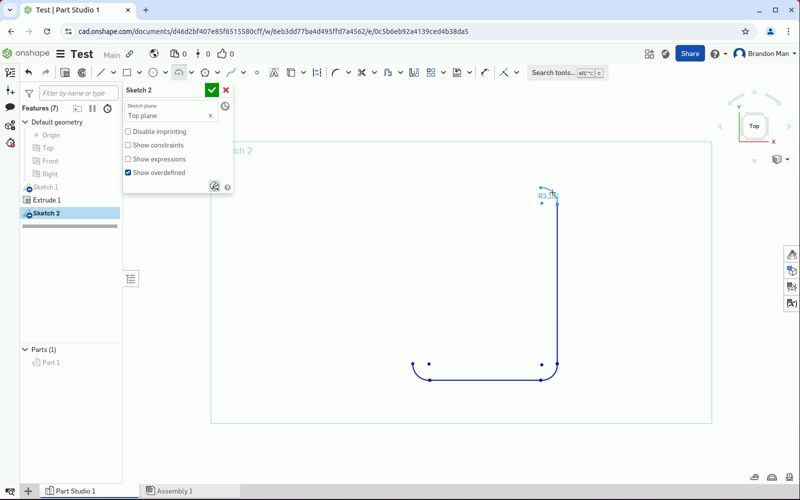
key_up(shift)
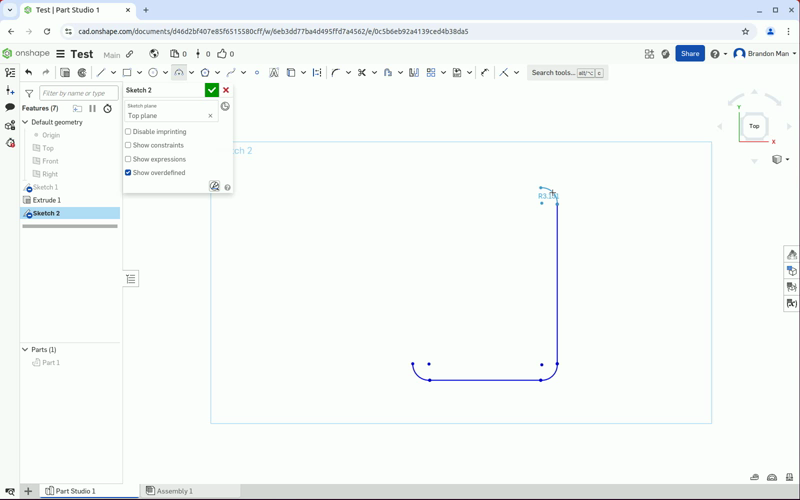
key(esc)
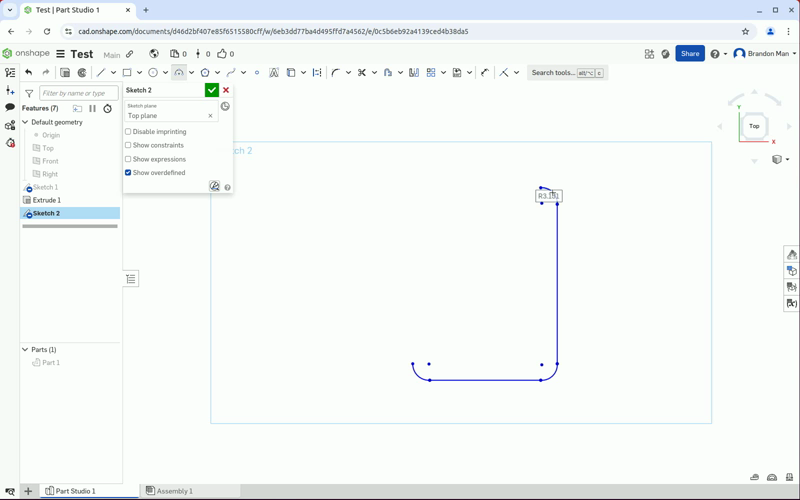
key(l)
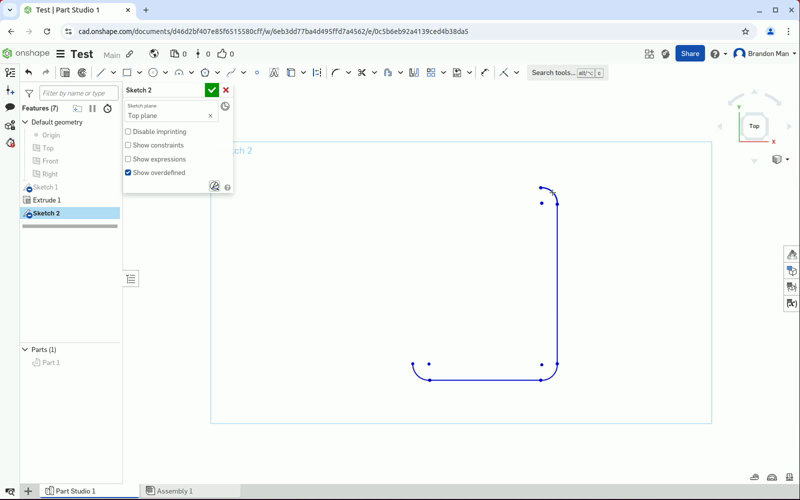
mouse_move(540, 187)
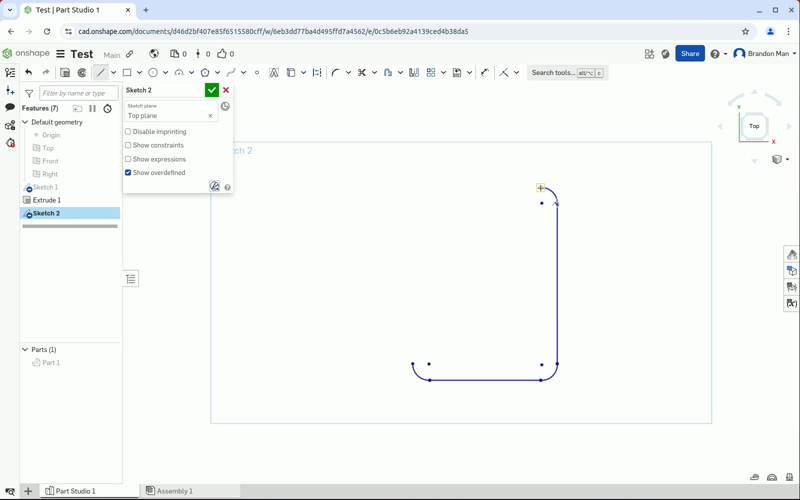
click(540, 187)
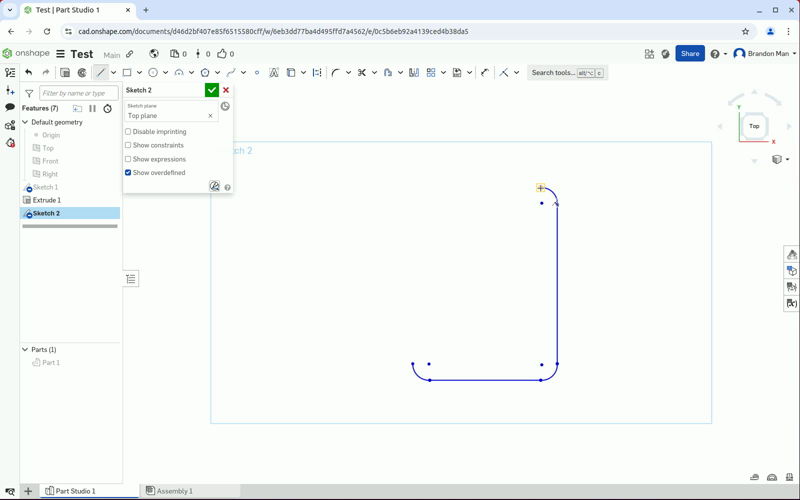
key_down(shift)
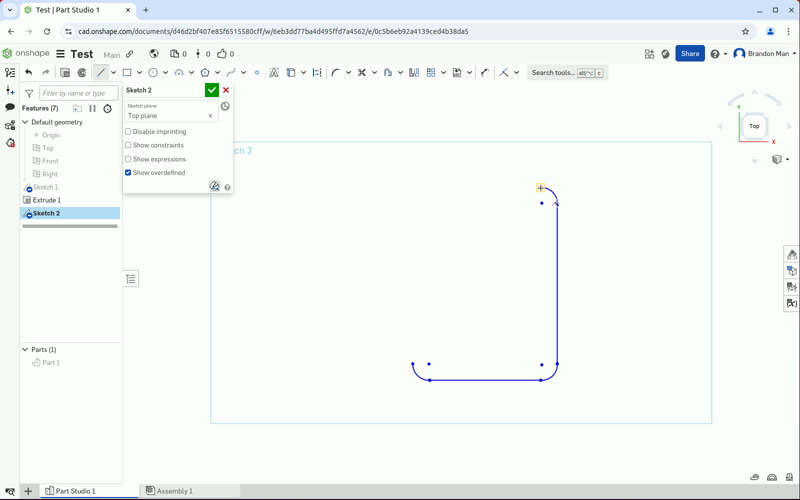
mouse_move(429, 187)
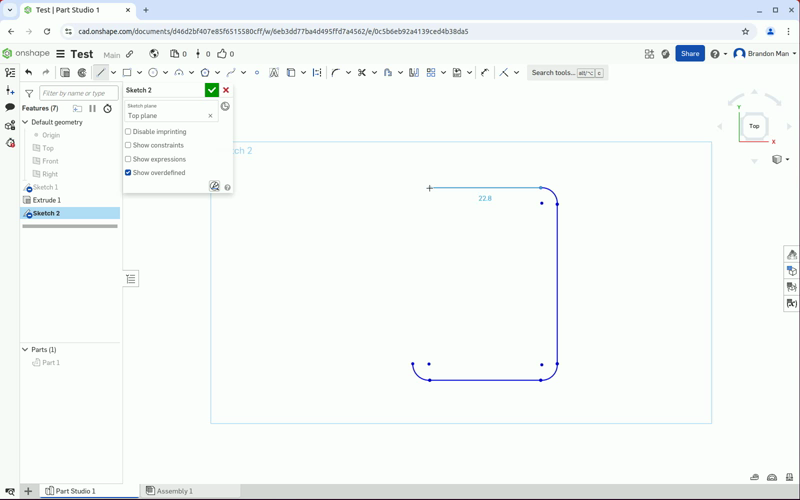
click(429, 187)
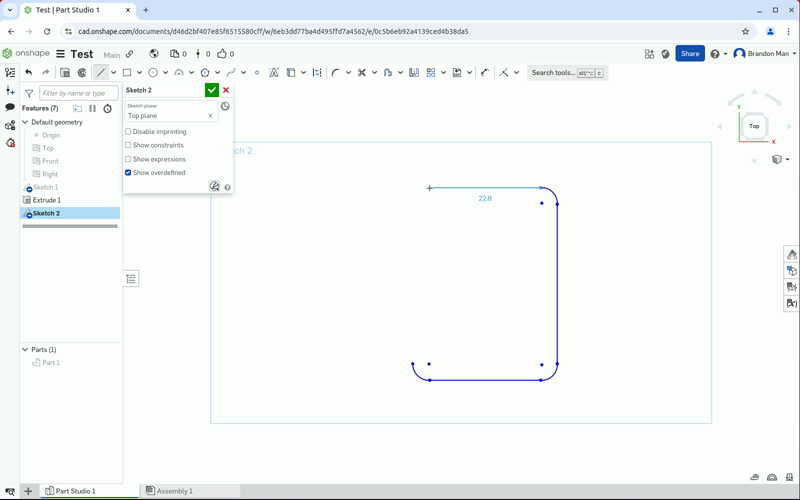
key_up(shift)
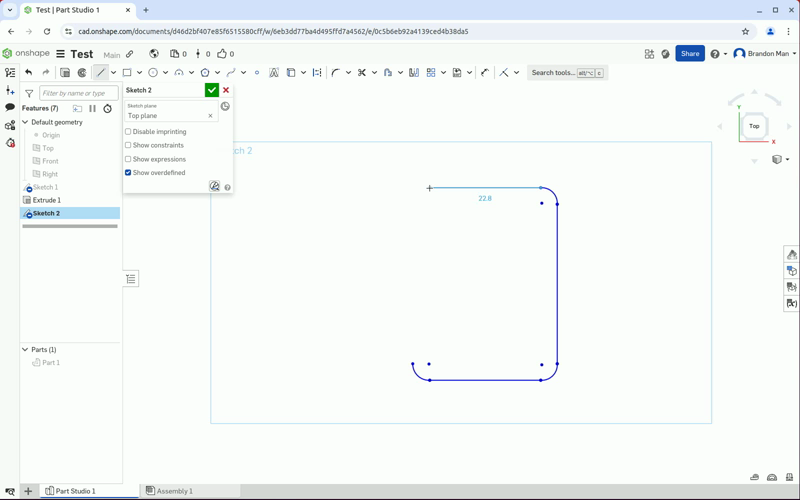
key(esc)
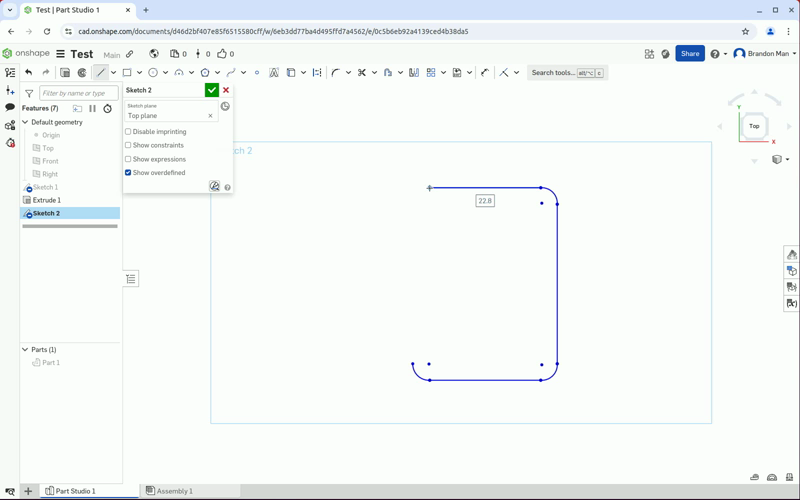
key(a)
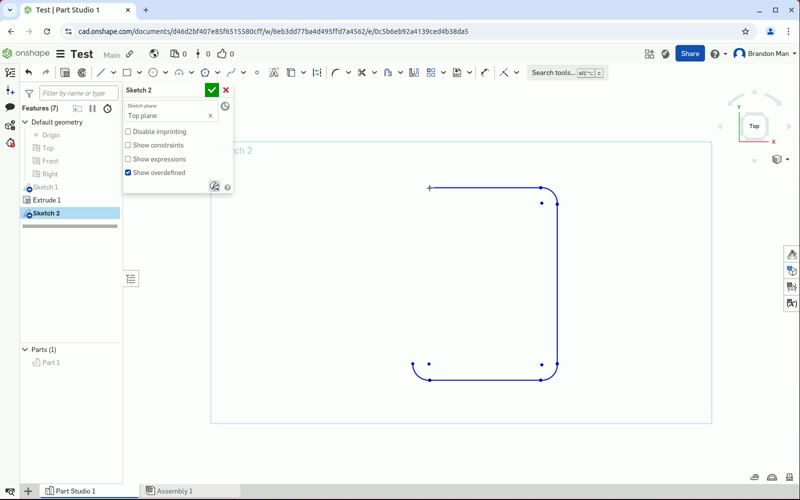
mouse_move(429, 187)
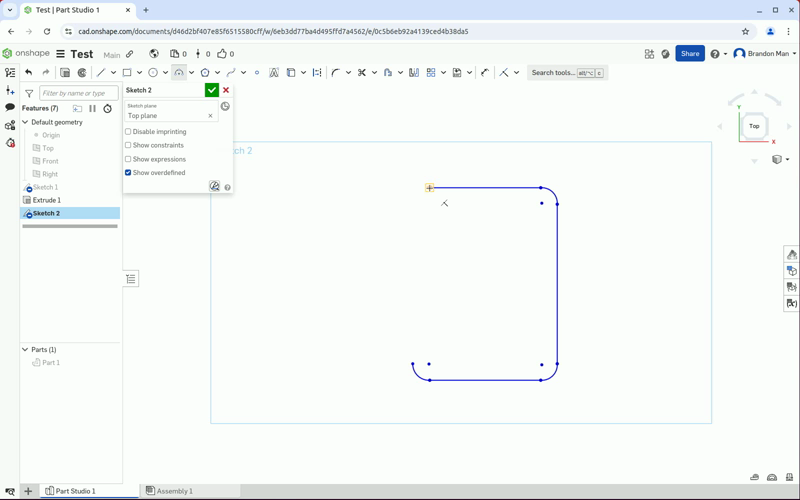
click(429, 187)
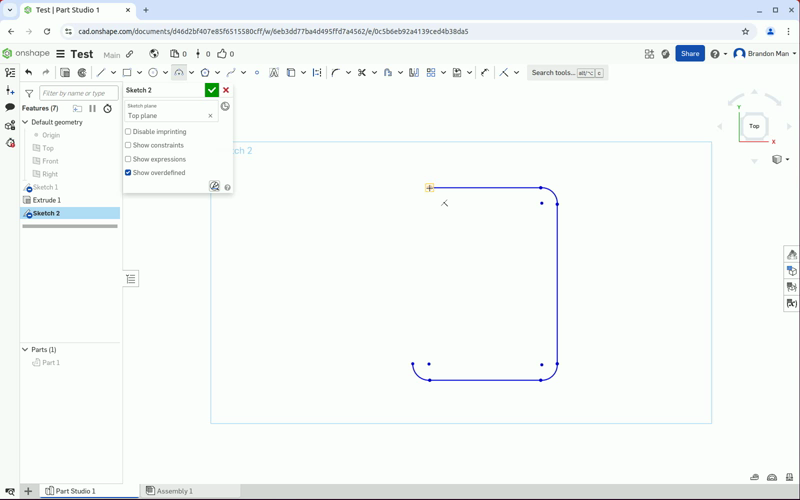
key_down(shift)
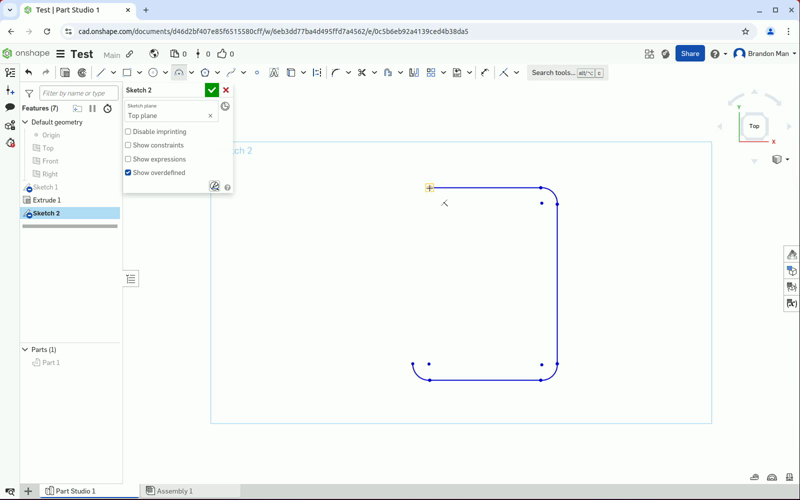
mouse_move(412, 204)
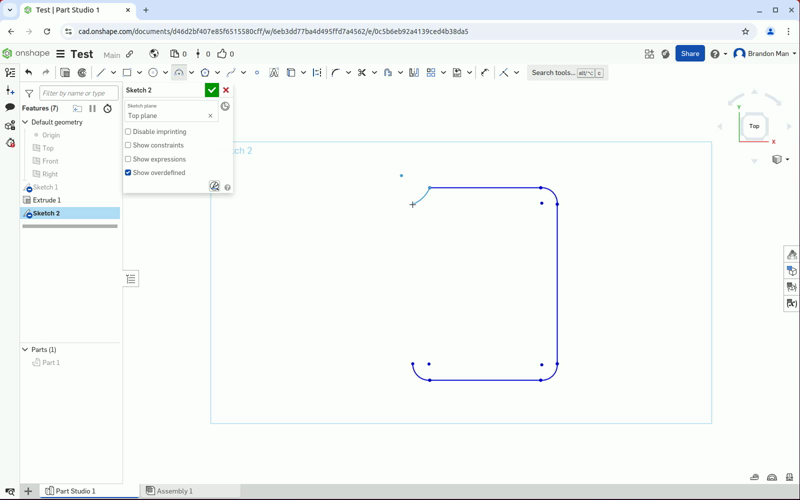
click(412, 204)
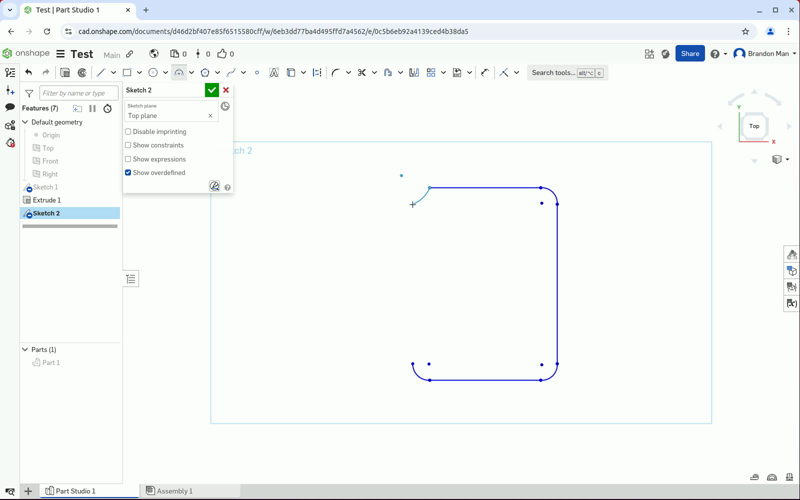
mouse_move(417, 192)
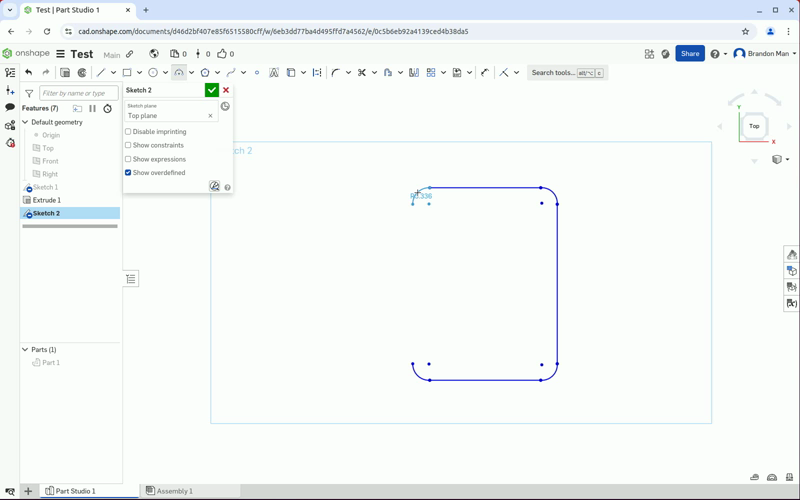
click(417, 192)
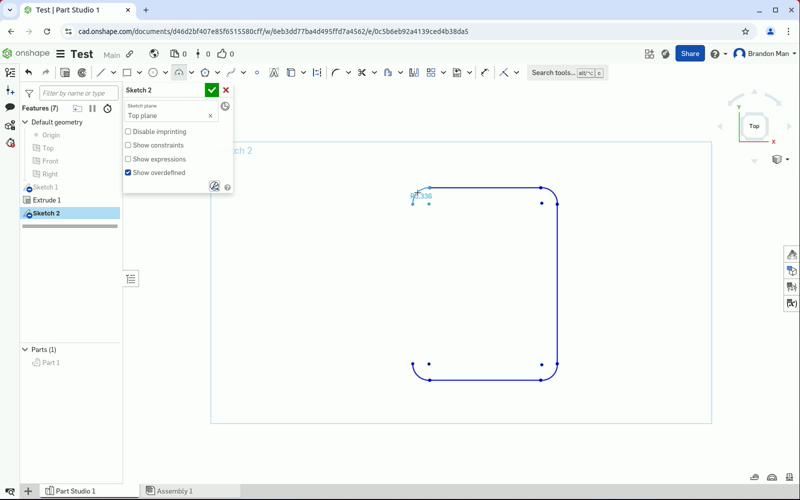
key_up(shift)
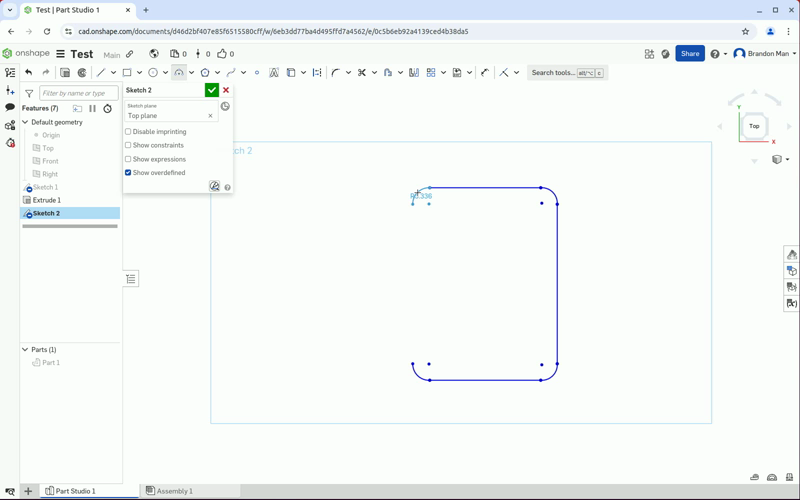
key(esc)
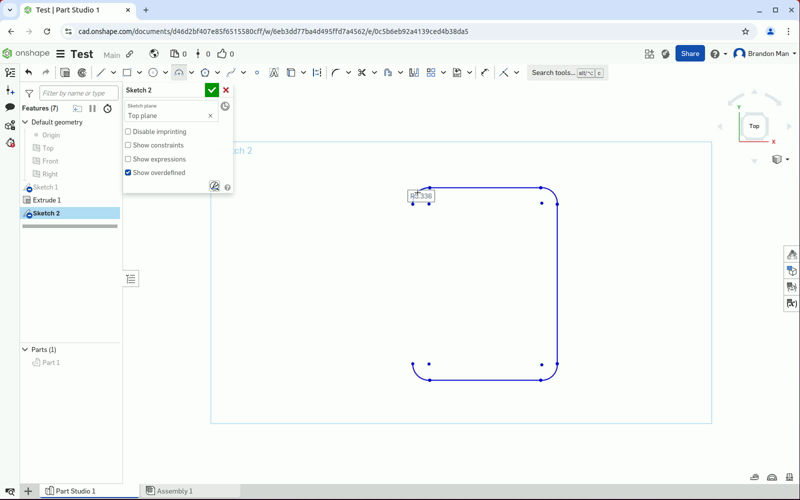
key(l)
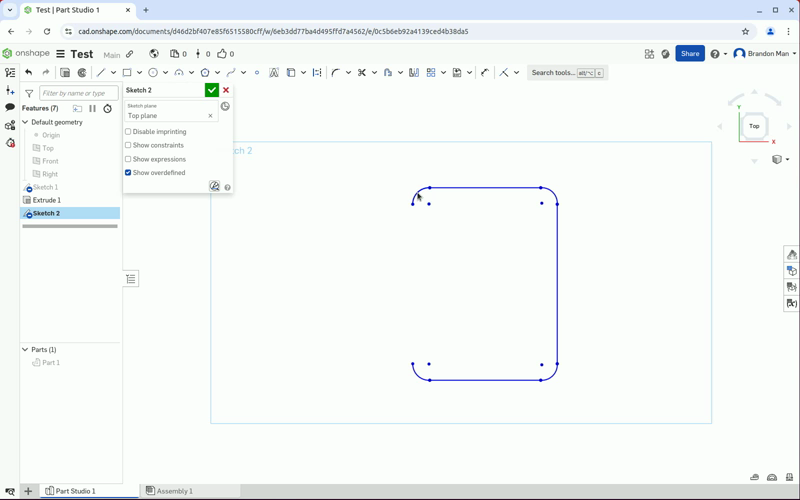
mouse_move(412, 204)
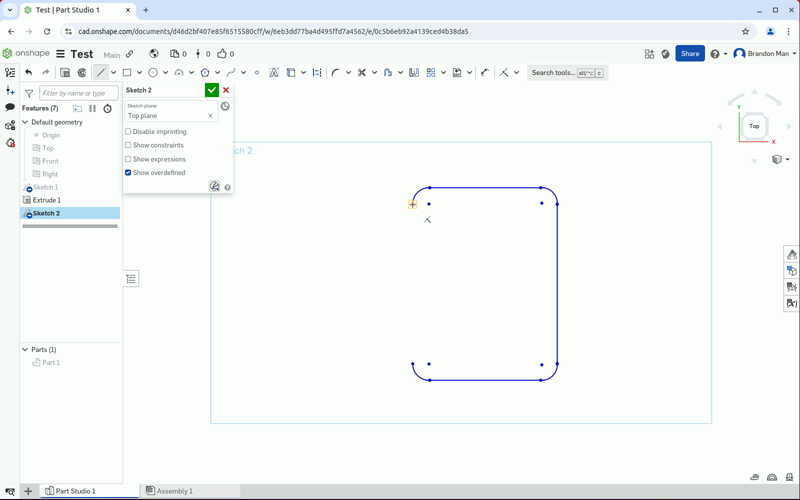
click(412, 204)
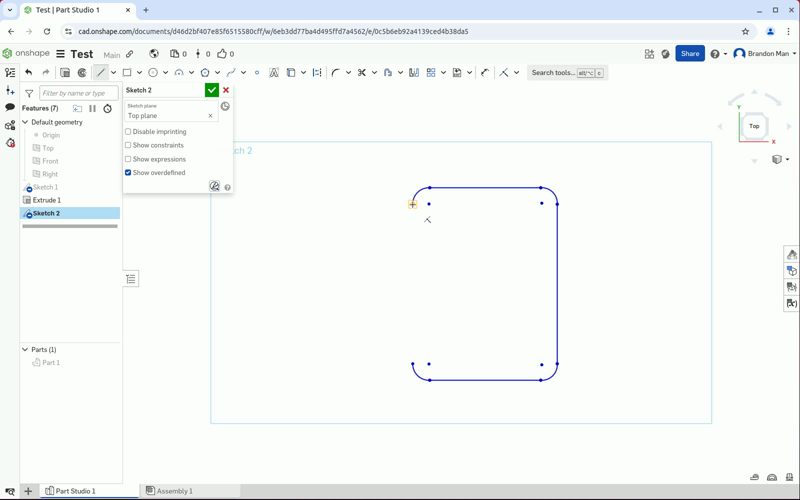
key_down(shift)
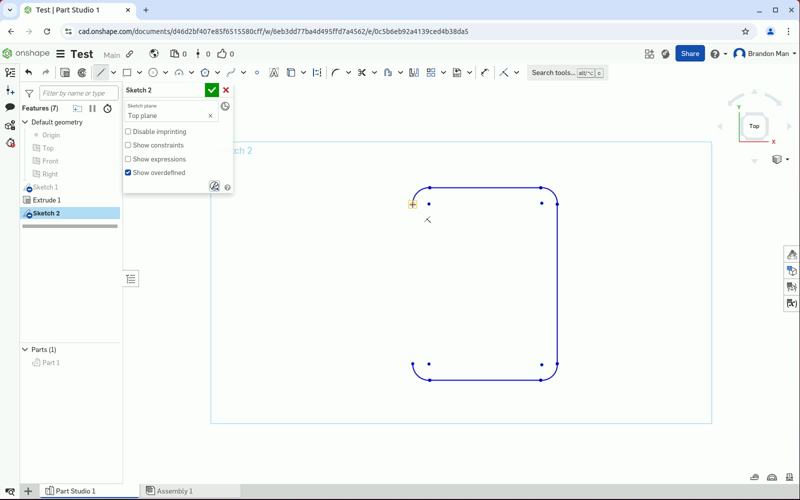
mouse_move(412, 363)
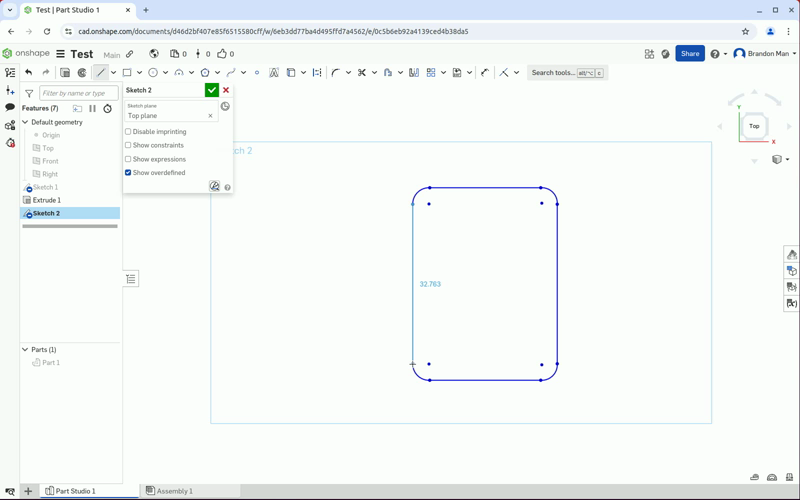
key_up(shift)
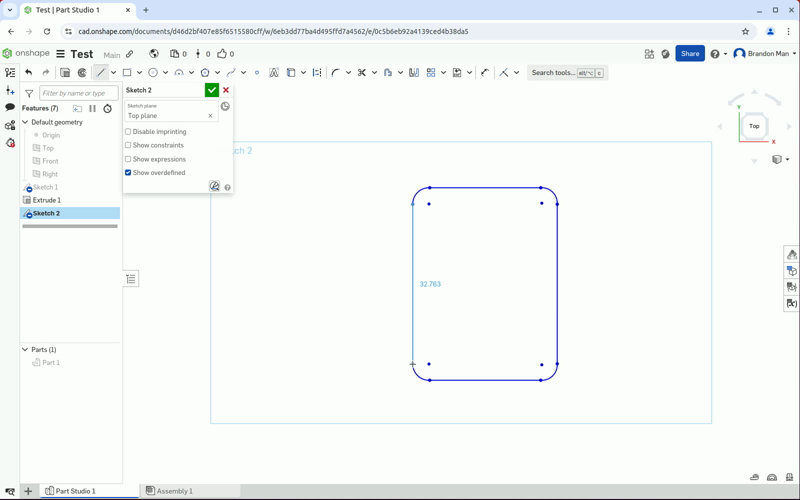
click(412, 363)
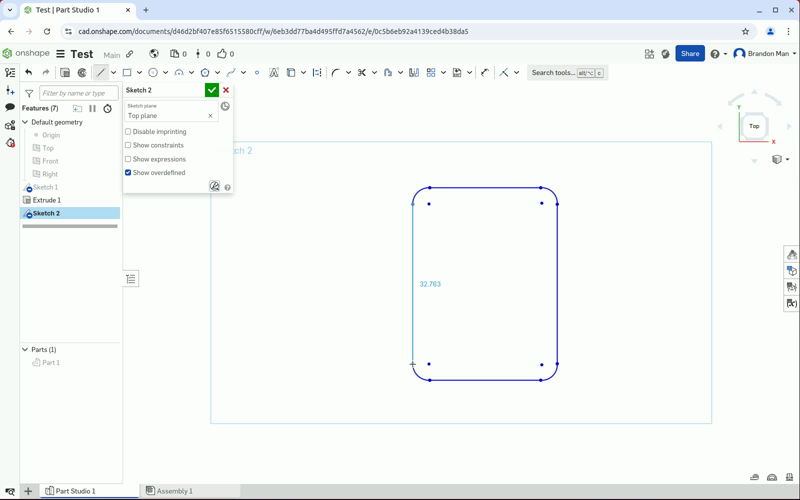
key(esc)
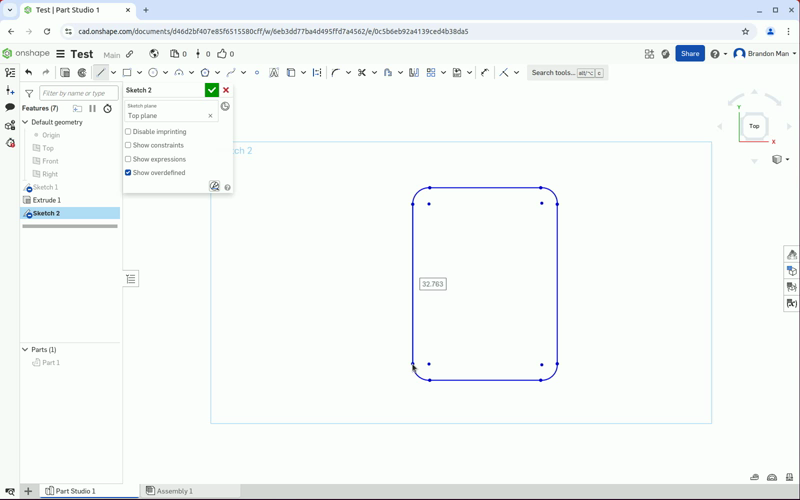
mouse_move(535, 246)
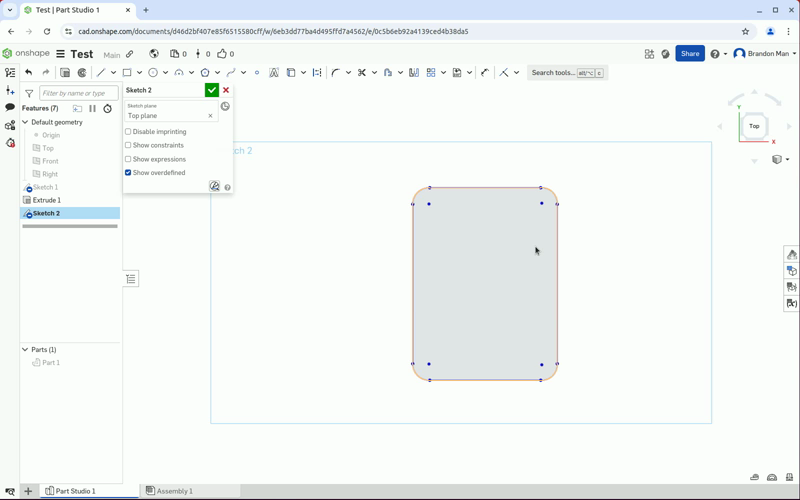
click(535, 246)
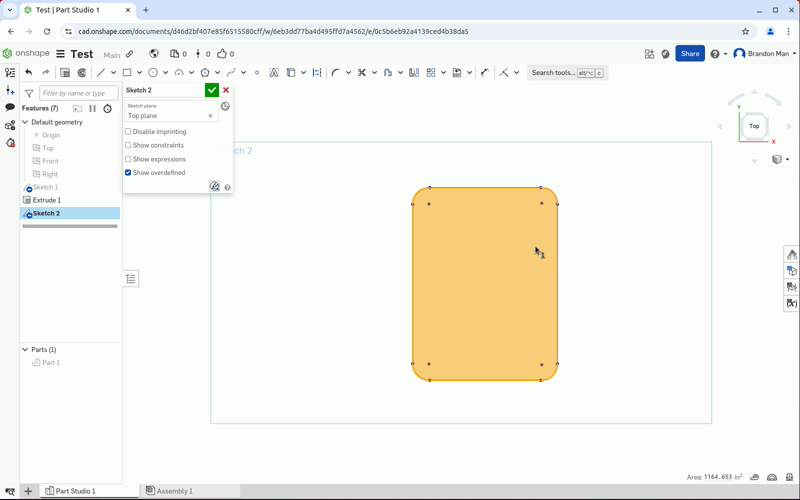
mouse_move(73, 352)
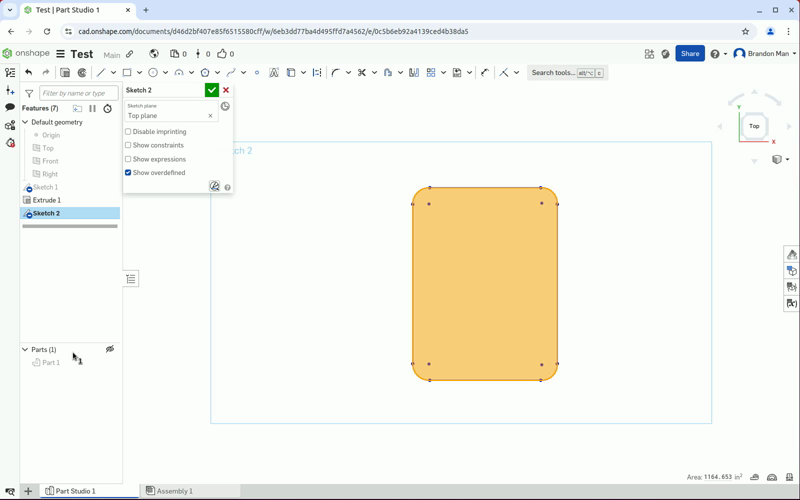
key(shift+y)
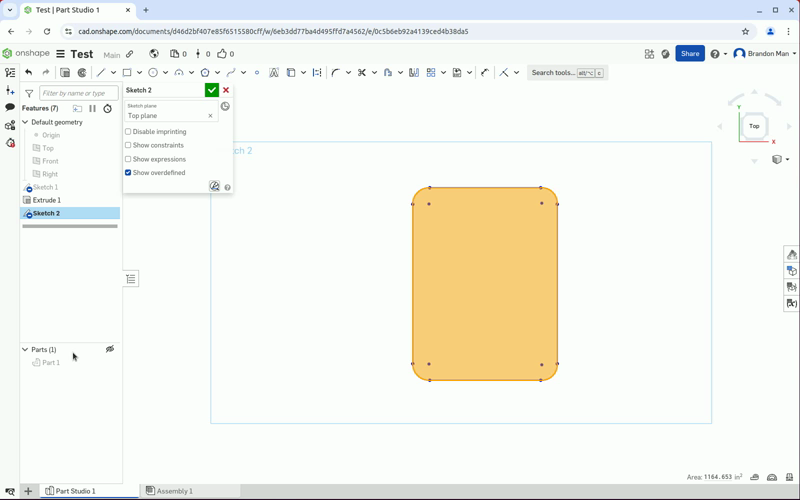
key(shift+e)
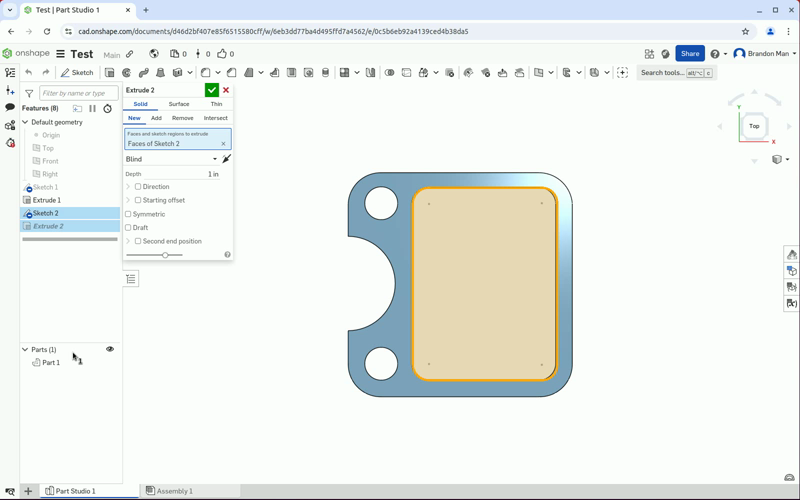
mouse_move(143, 106)
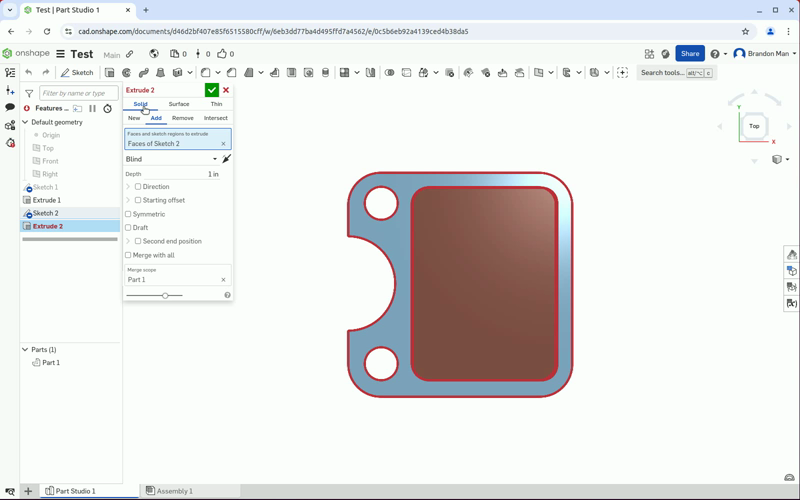
click(143, 106)
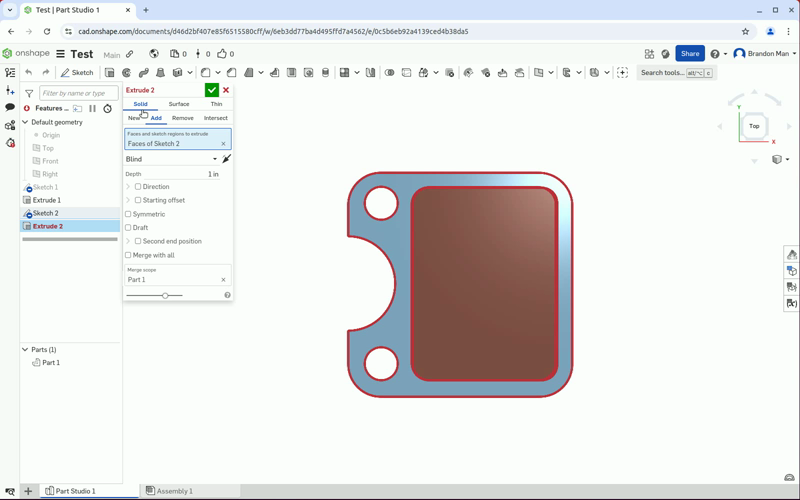
mouse_move(137, 120)
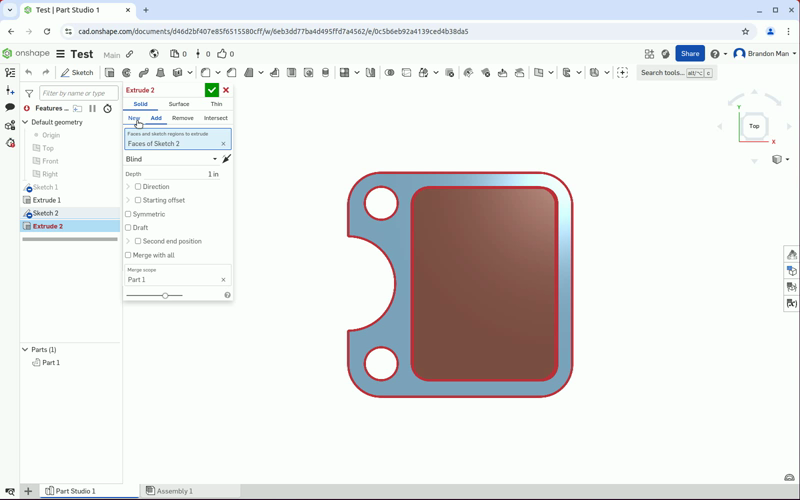
click(137, 120)
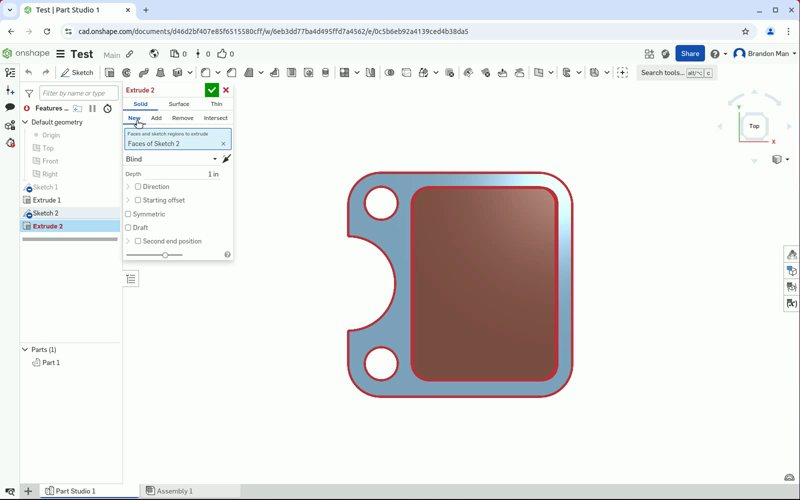
key(tab, 4)
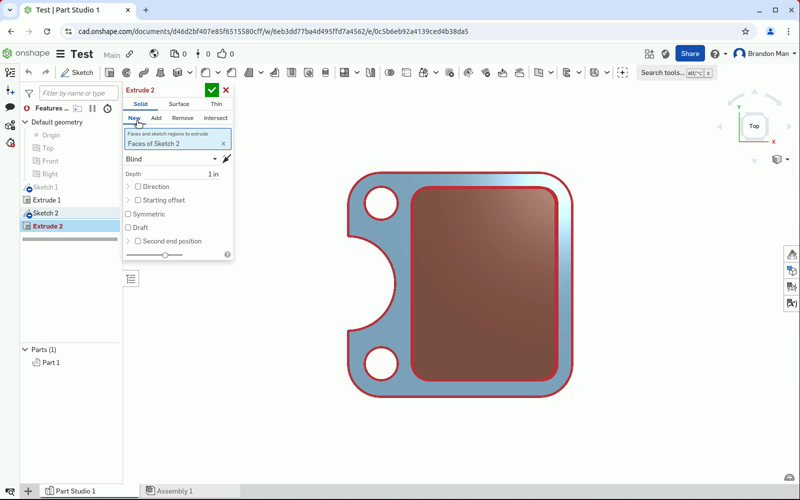
text(3.37)
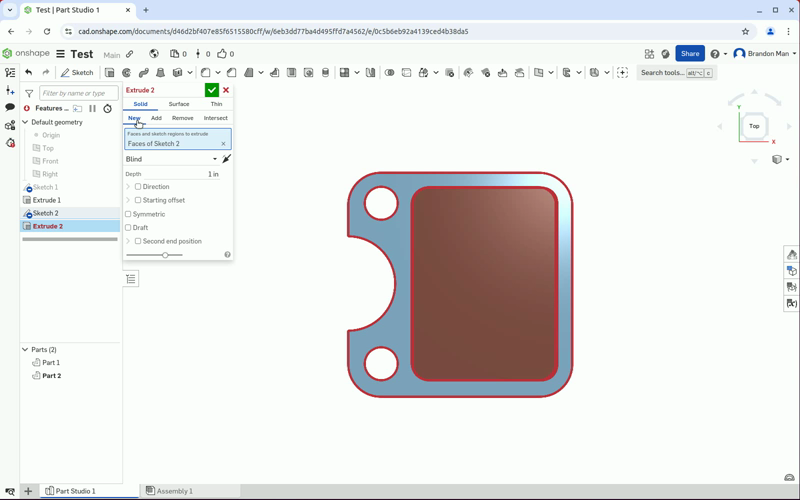
key(enter)
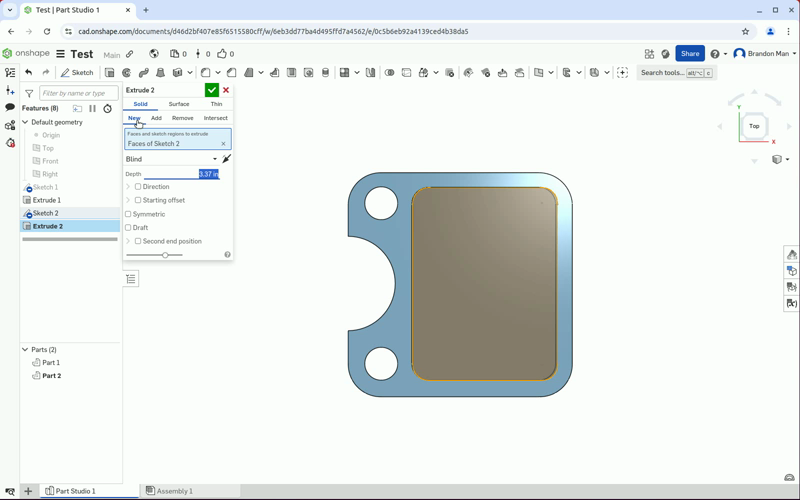
key(shift+h)
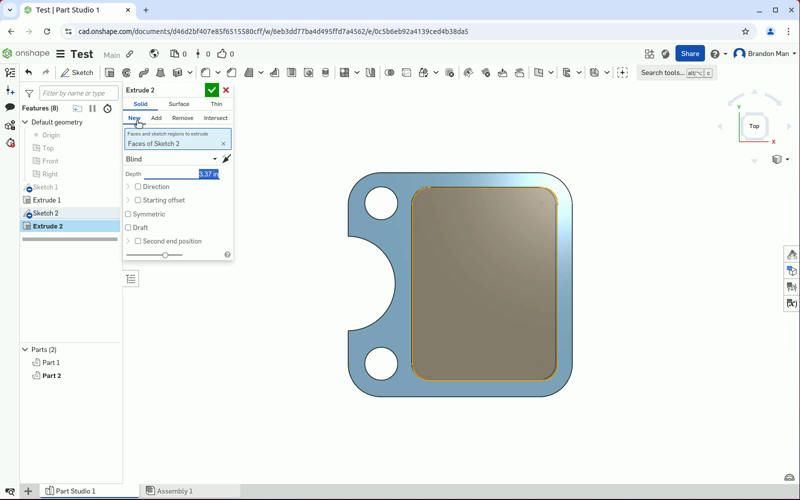
key(shift+h)
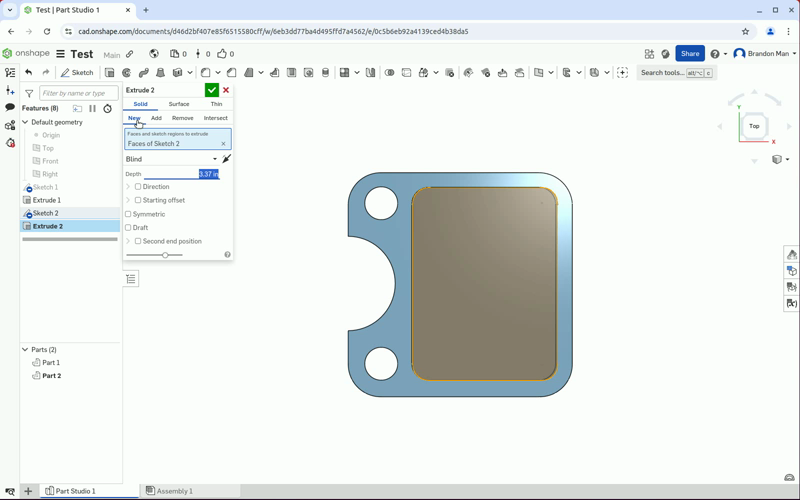
key(shift+7)
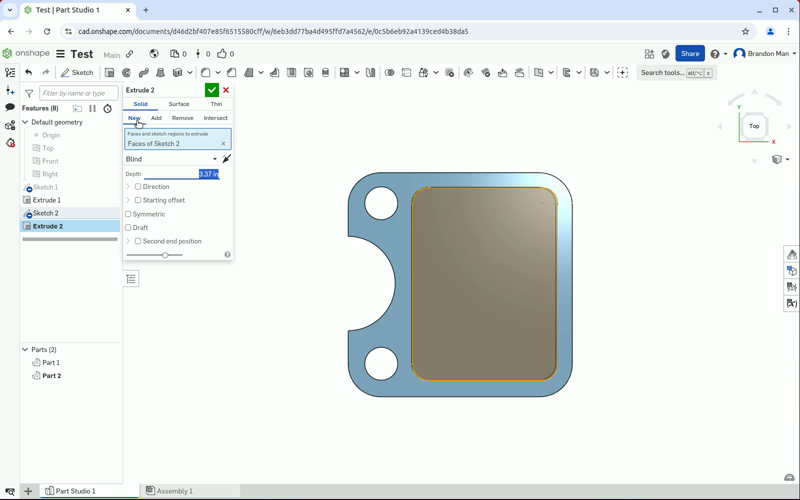
key(up, 3)
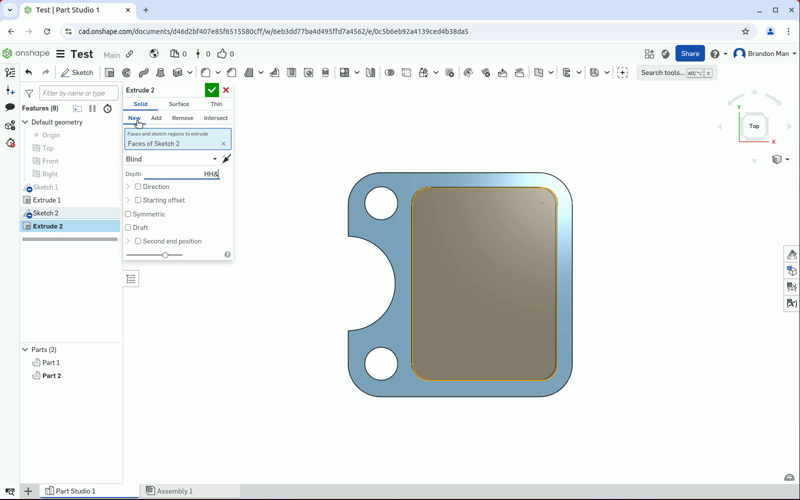
key(left, 3)
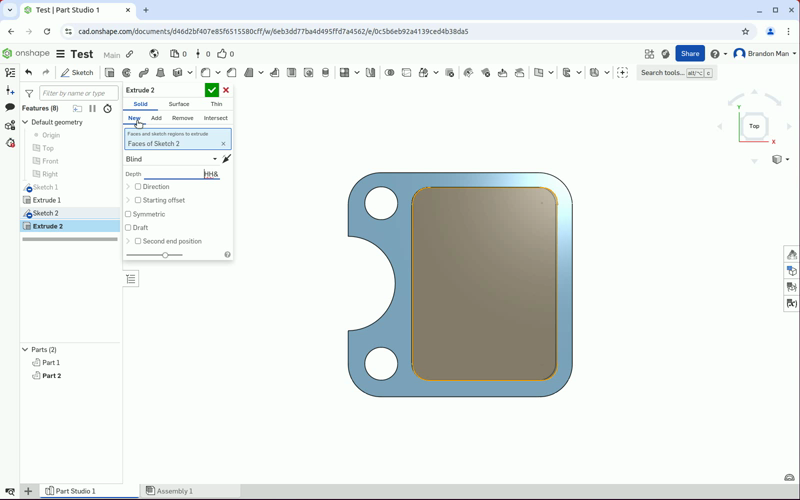
key(right, 3)
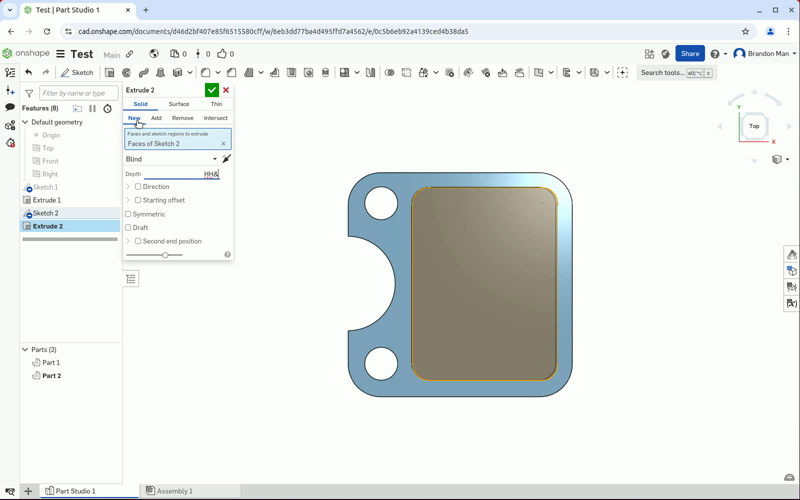
key(down, 3)
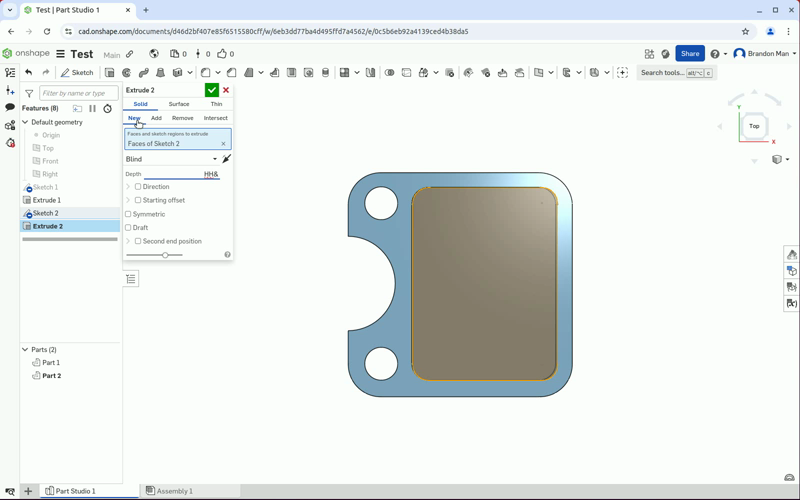
mouse_move(73, 189)
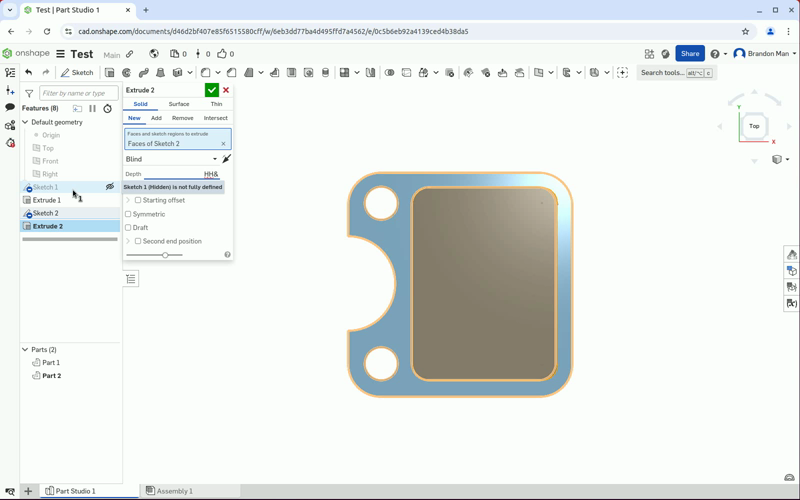
click(73, 189)